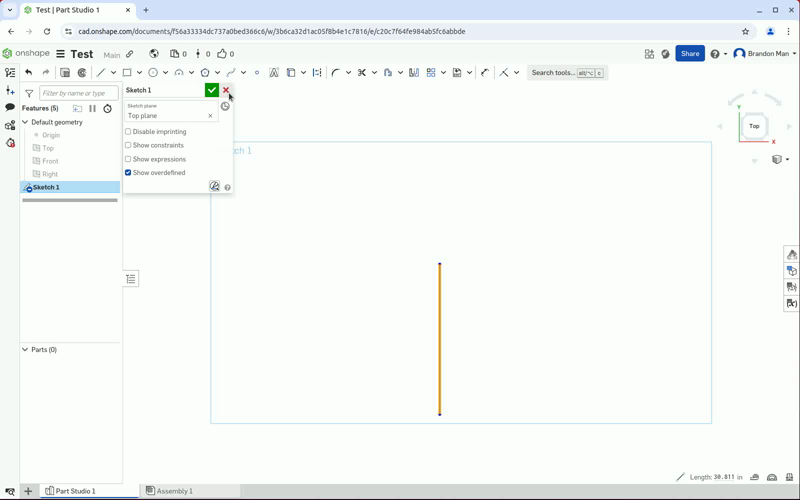
key(shift+h)
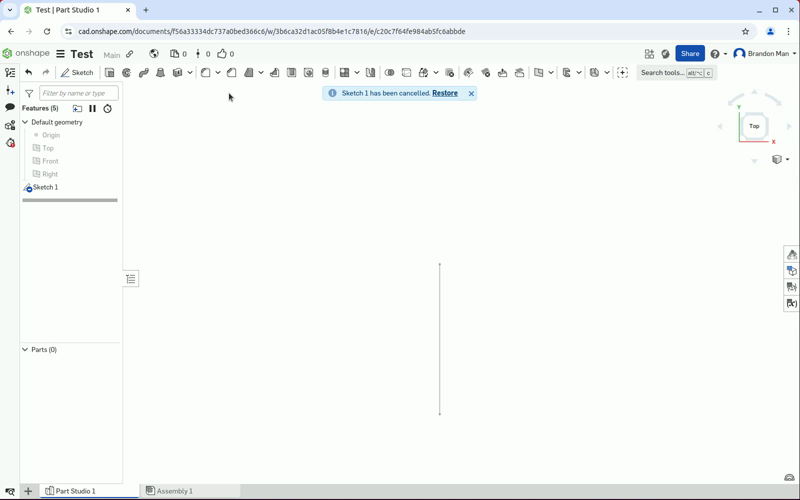
mouse_move(73, 352)
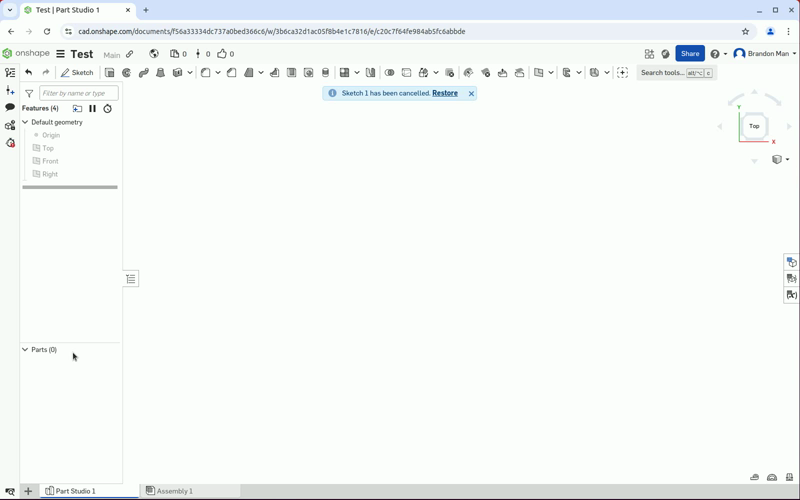
key(y)
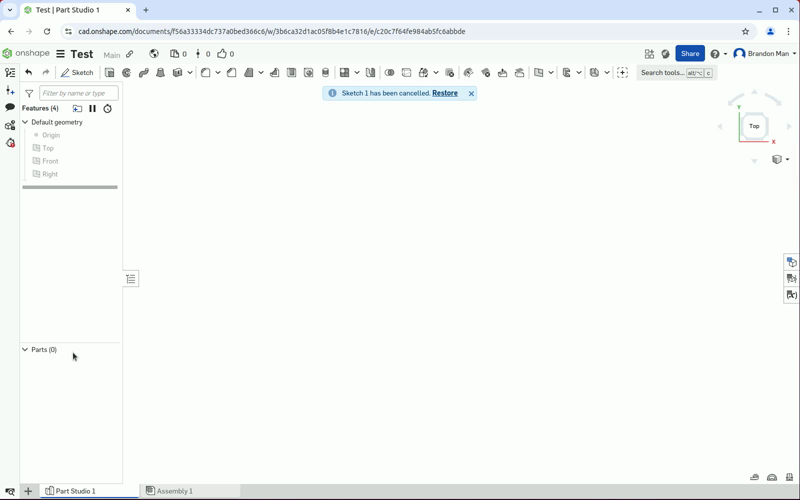
key(shift+p)
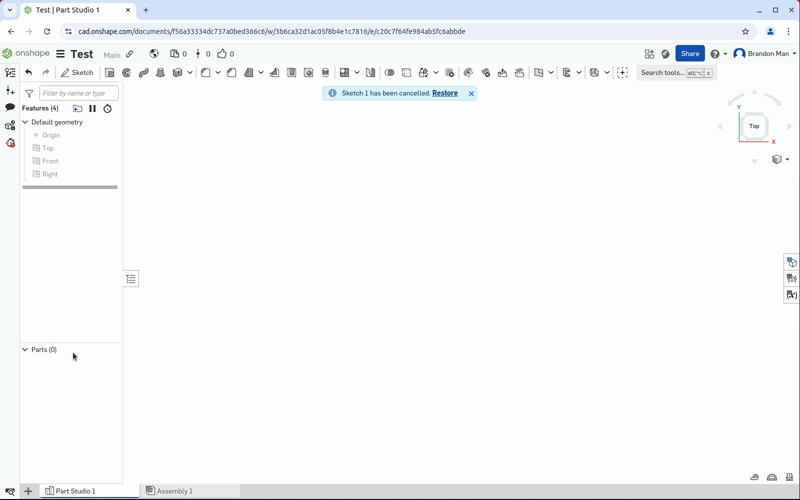
key(space)
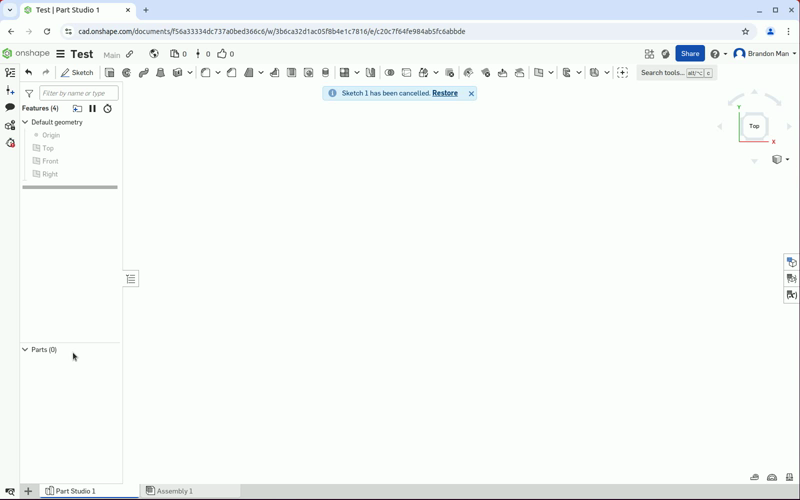
key_down(shift)
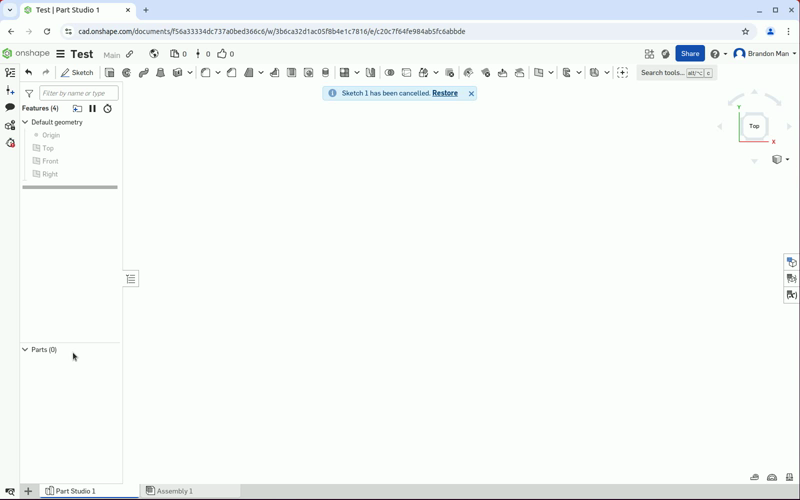
key(up)
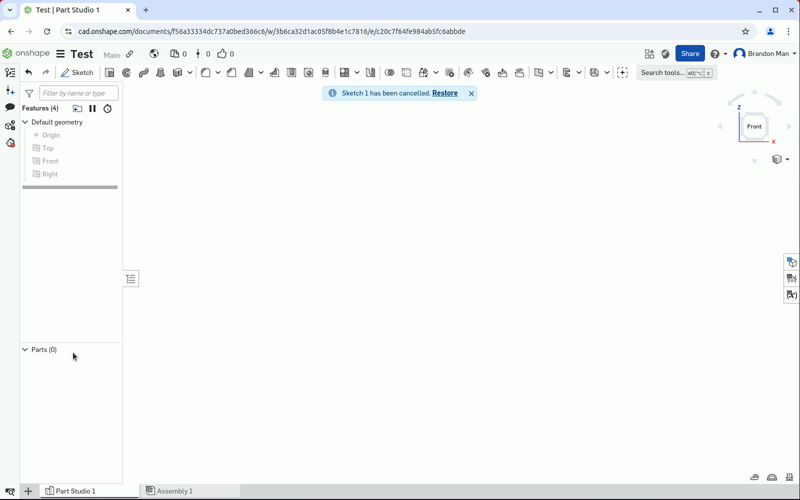
key_up(shift)
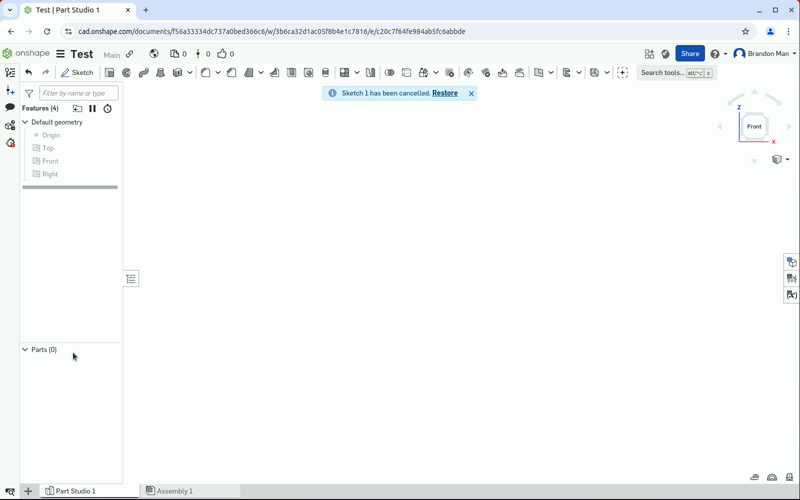
mouse_move(73, 352)
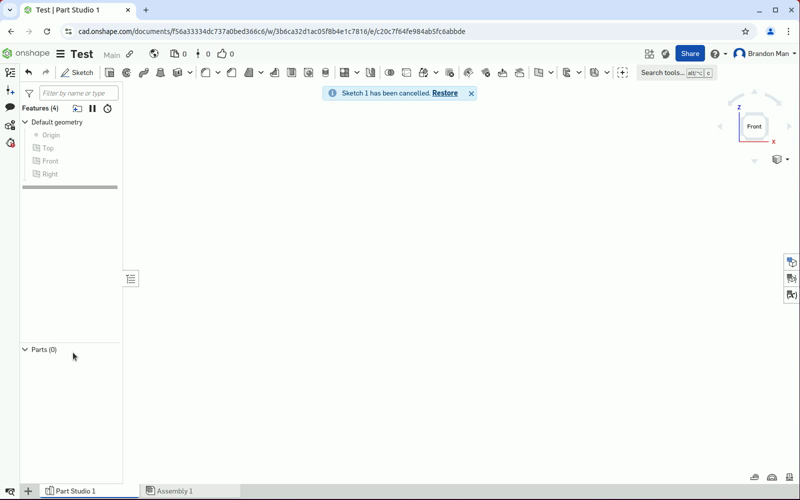
key(shift+y)
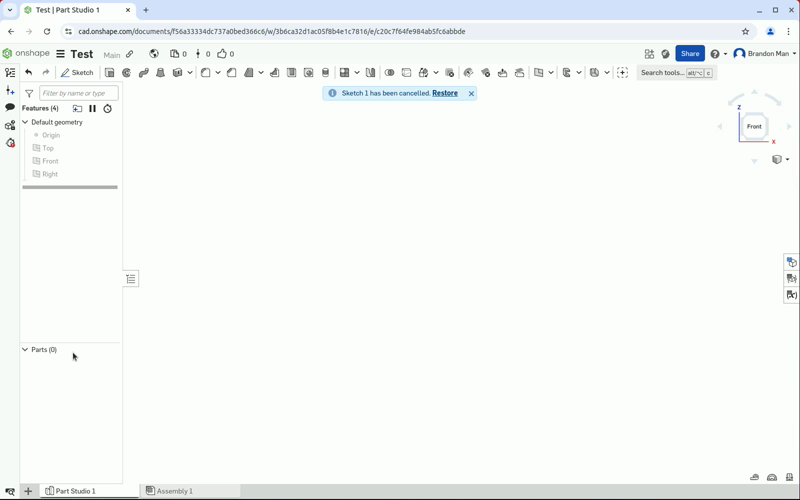
key(shift+s)
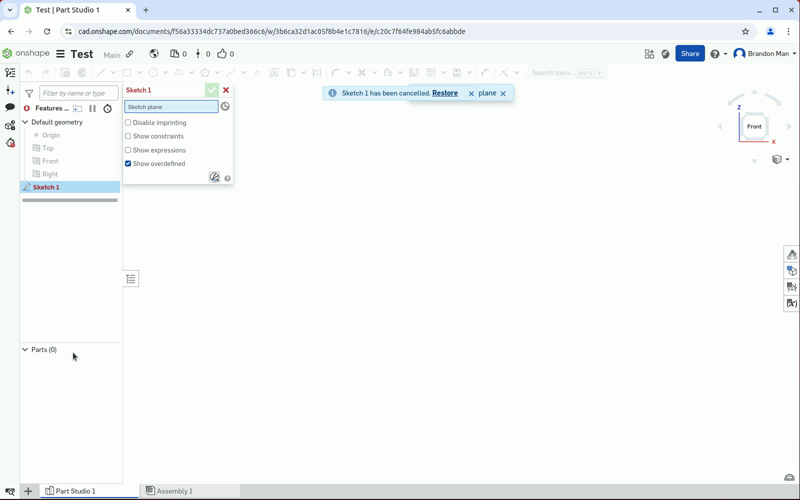
mouse_move(73, 163)
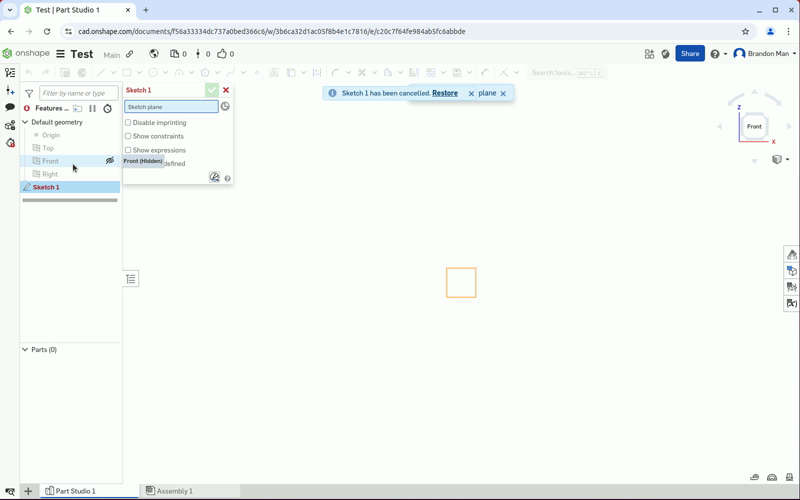
click(73, 163)
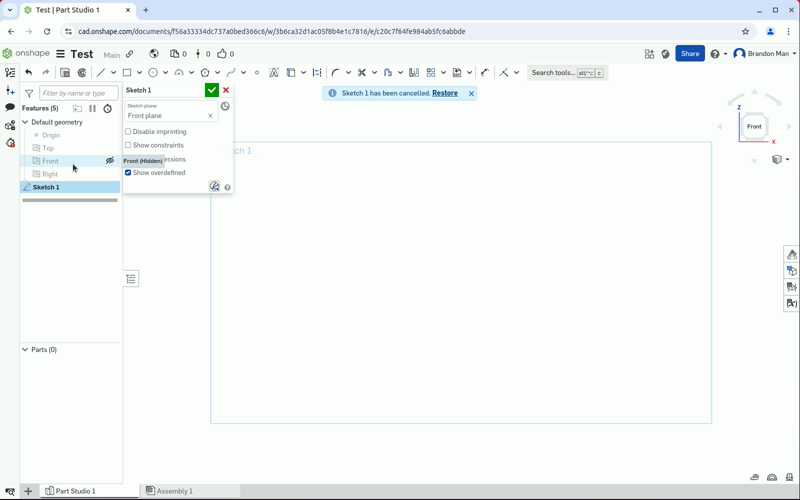
mouse_move(73, 352)
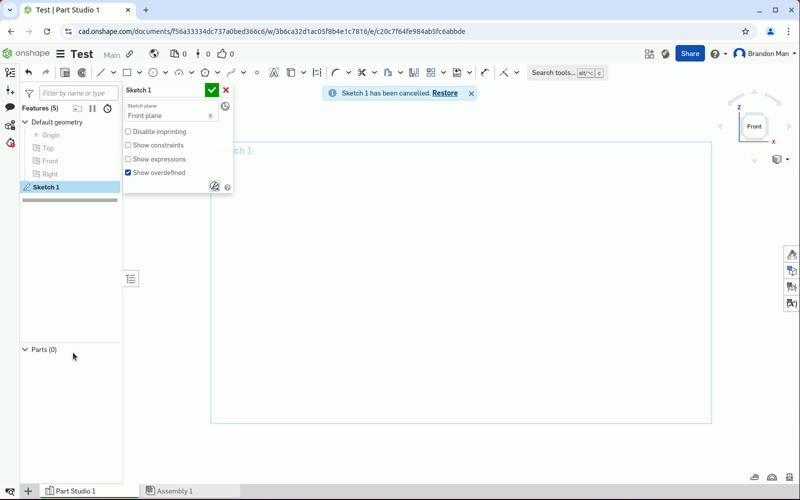
key(y)
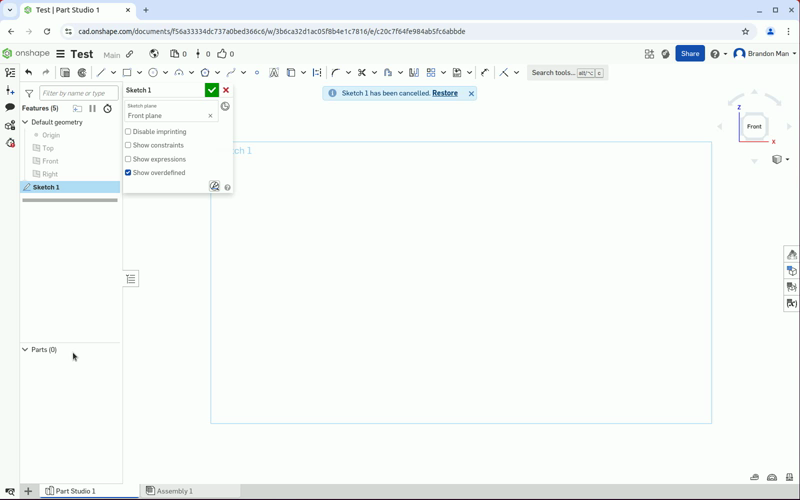
key(l)
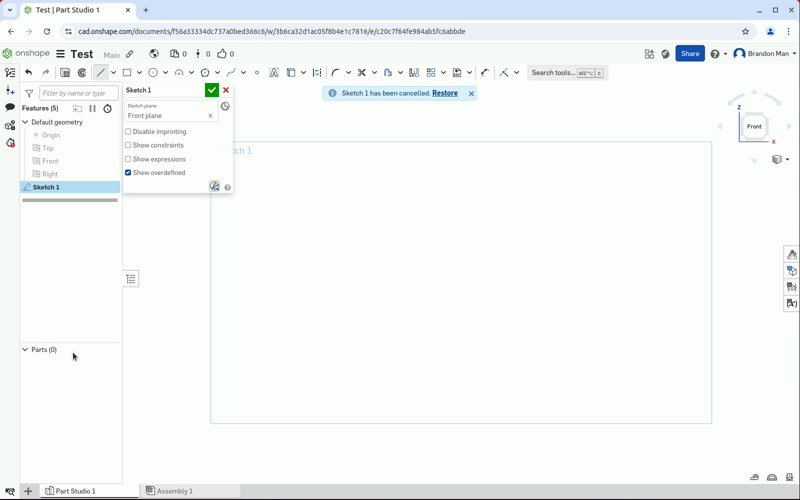
key_down(shift)
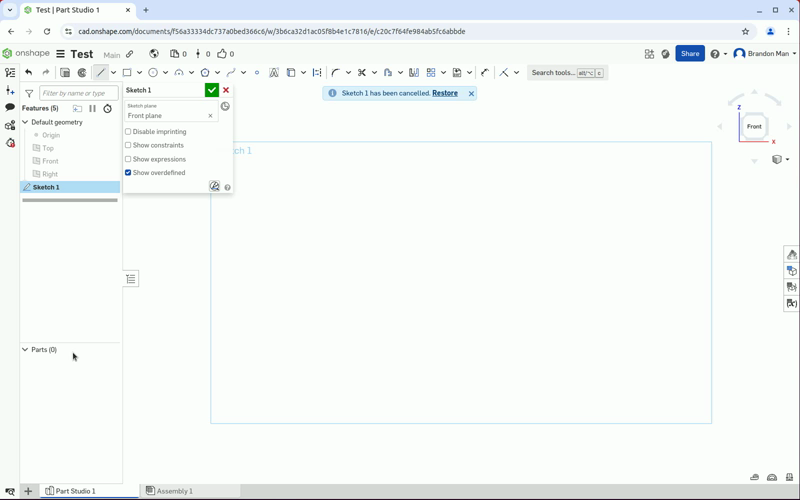
mouse_move(457, 286)
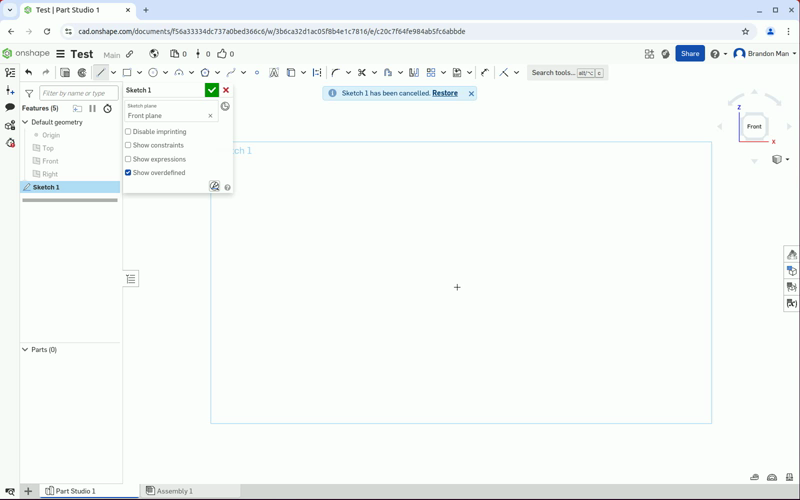
click(457, 286)
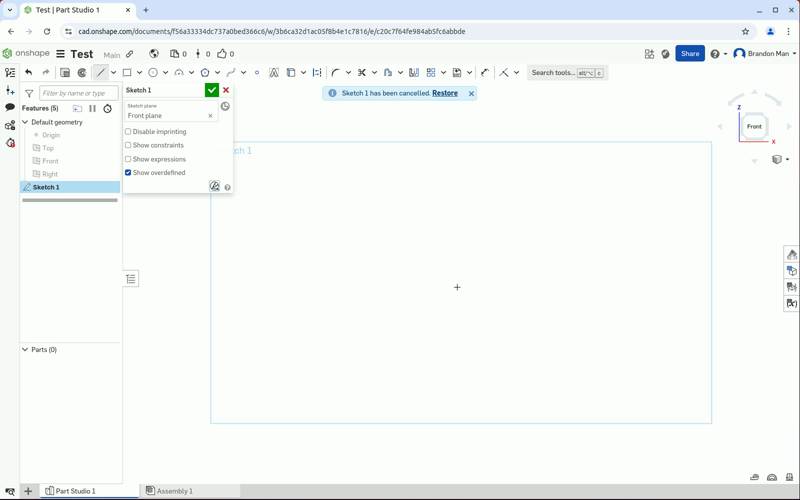
key_up(shift)
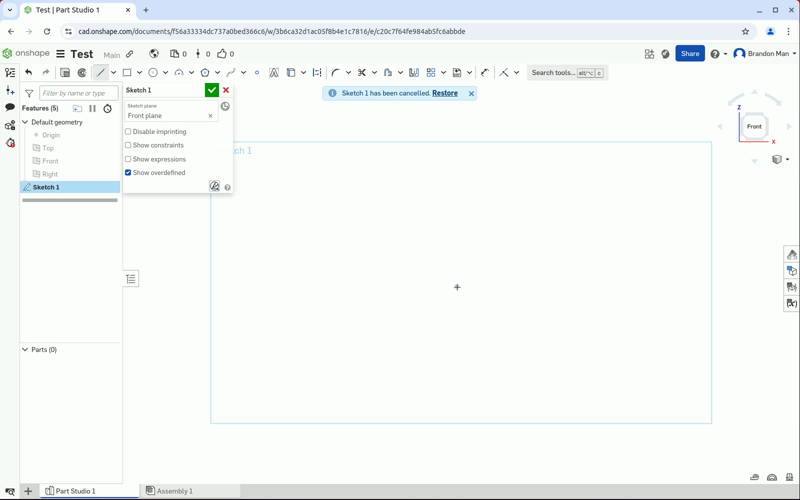
key_down(shift)
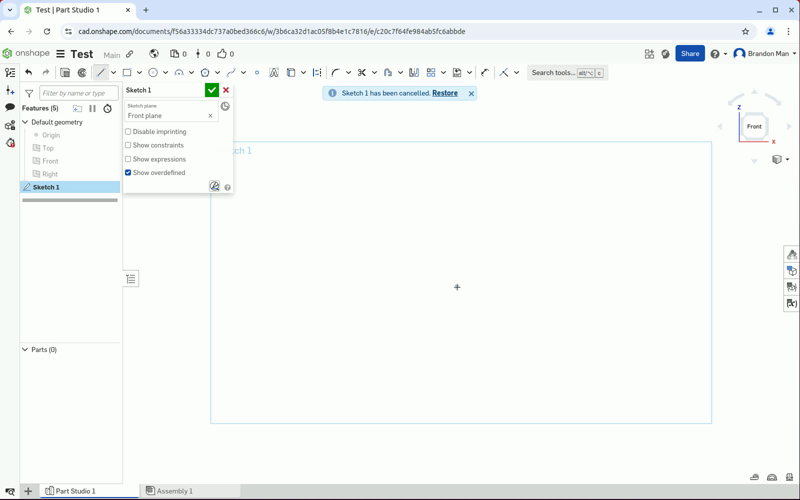
mouse_move(487, 286)
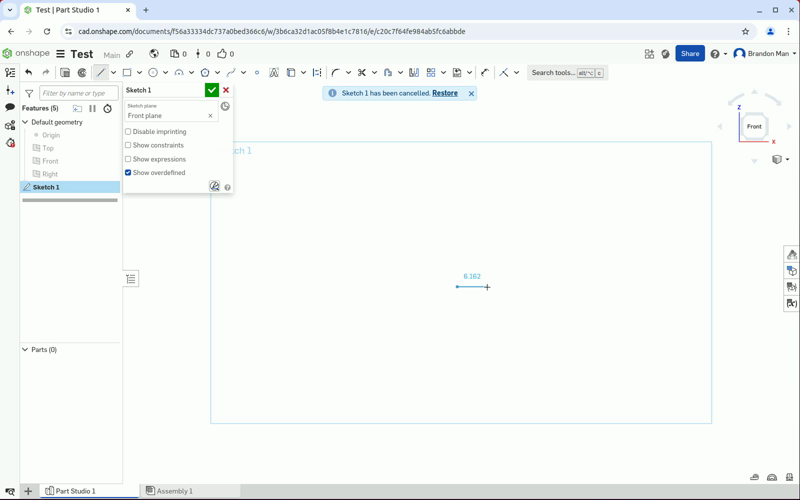
mouse_move(464, 286)
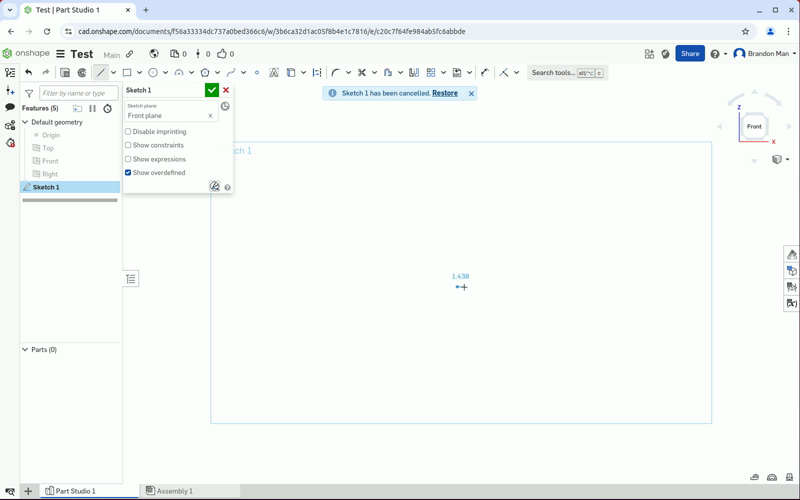
scroll(6)
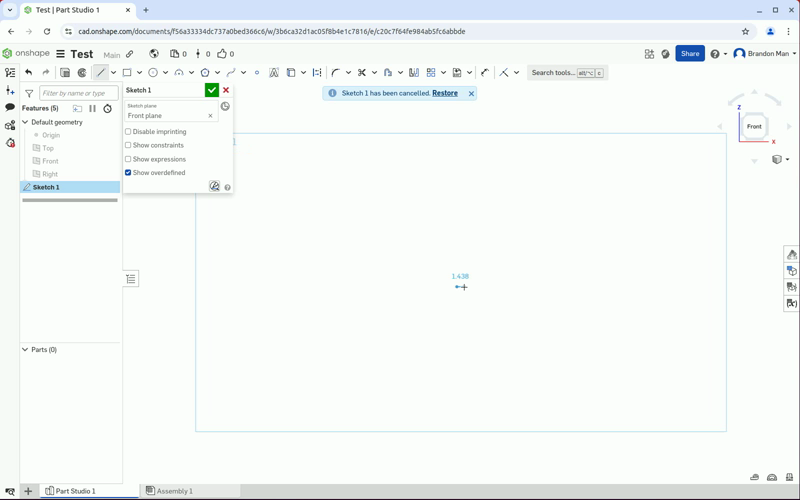
scroll(6)
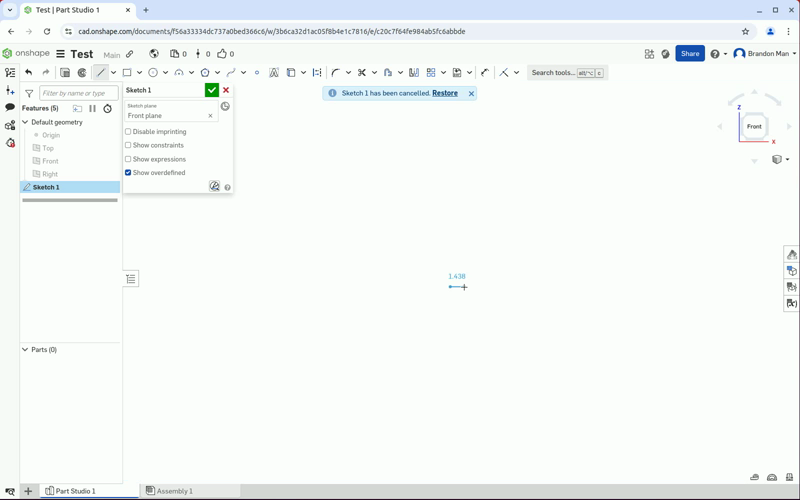
scroll(6)
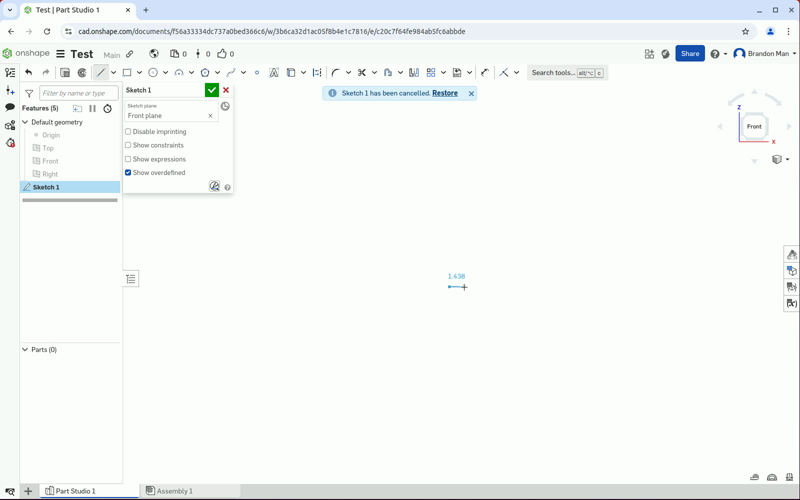
scroll(6)
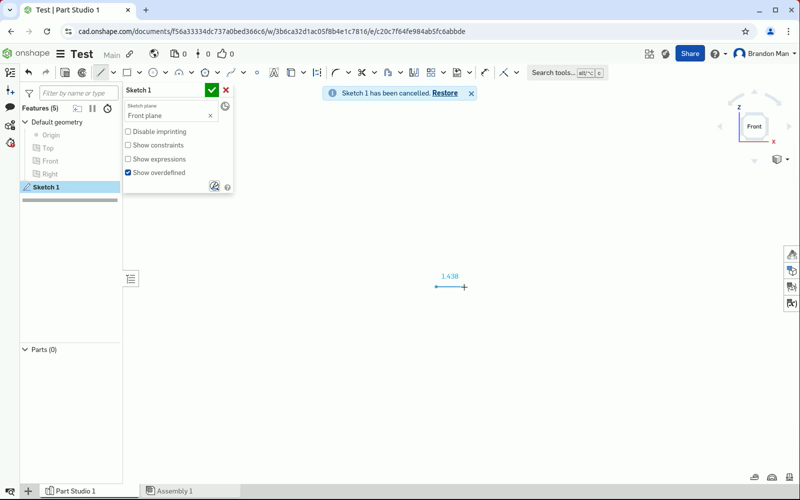
scroll(6)
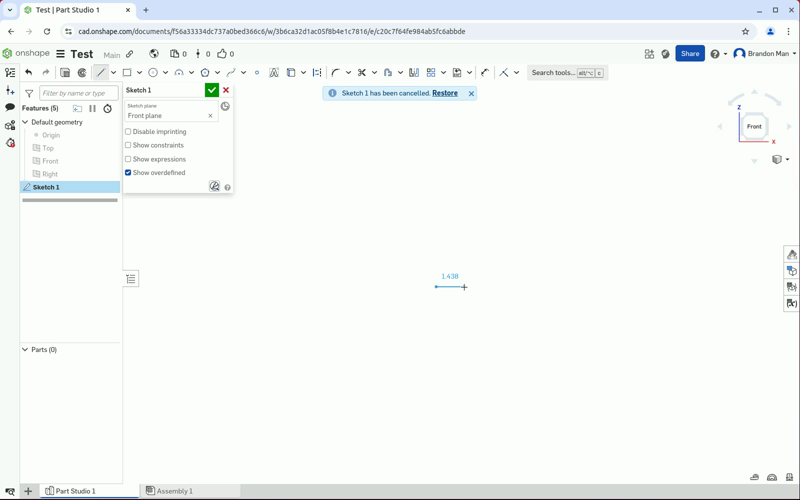
scroll(6)
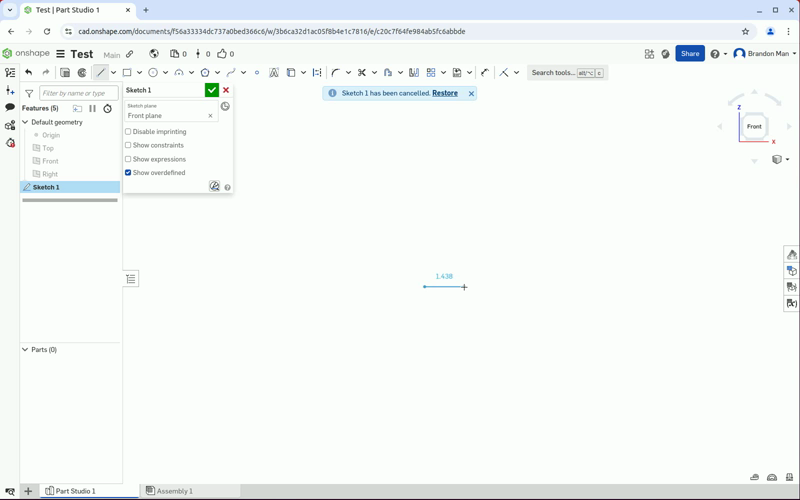
scroll(6)
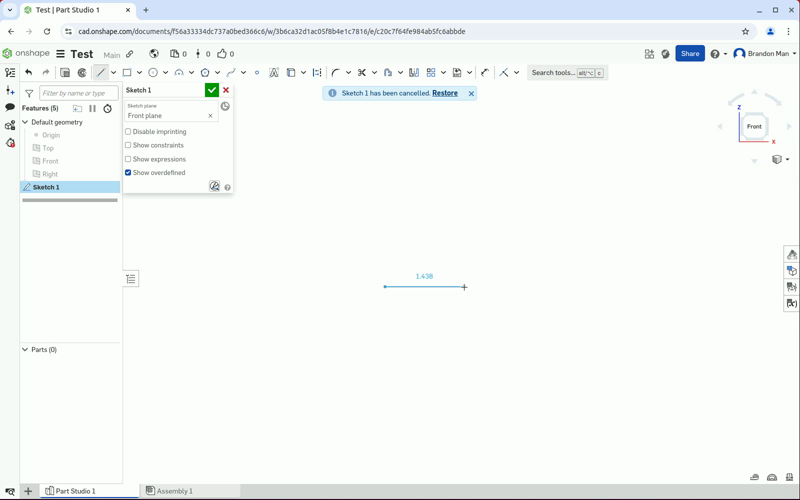
click(464, 286)
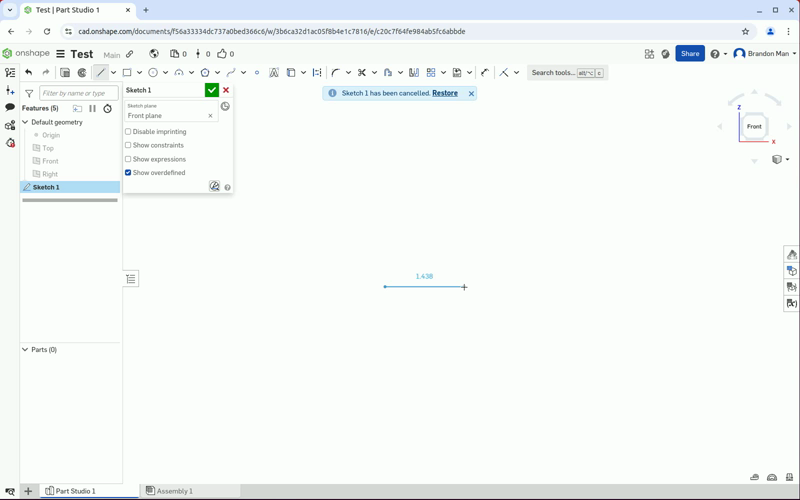
scroll(-6)
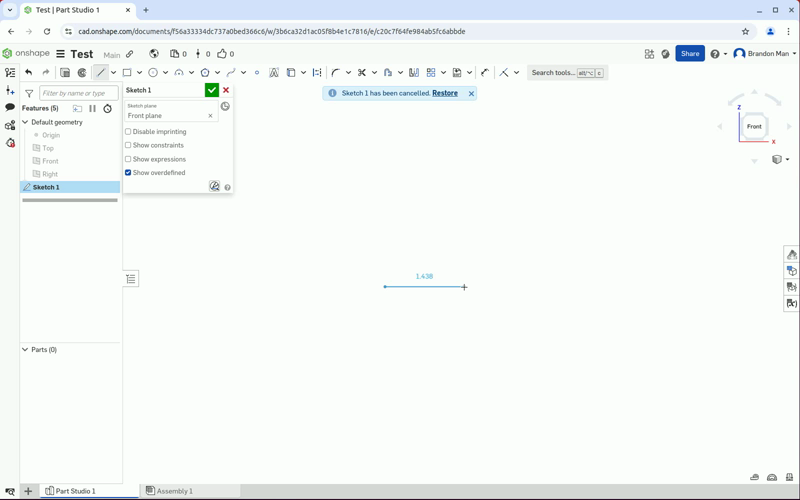
scroll(-6)
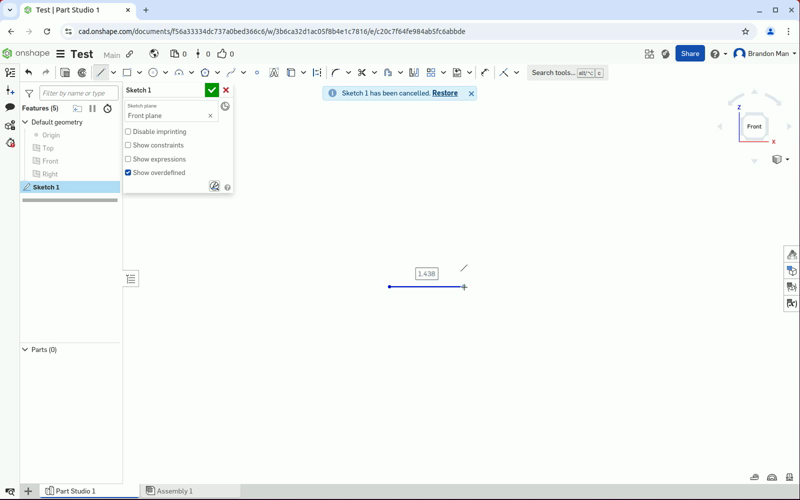
scroll(-6)
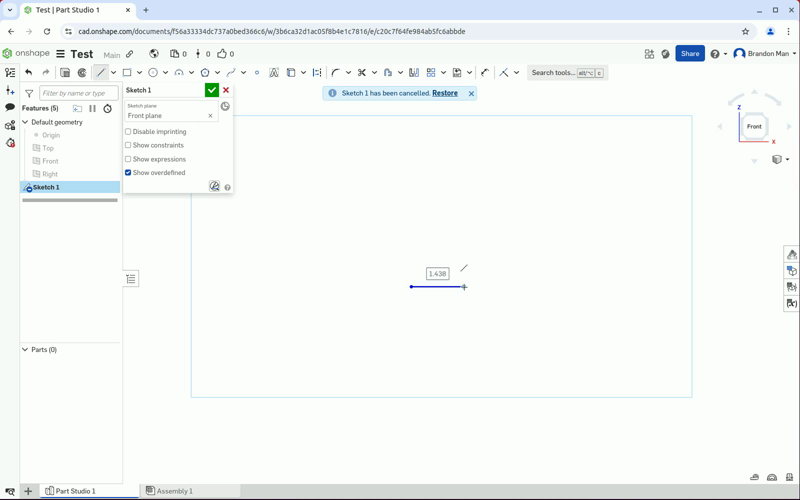
scroll(-6)
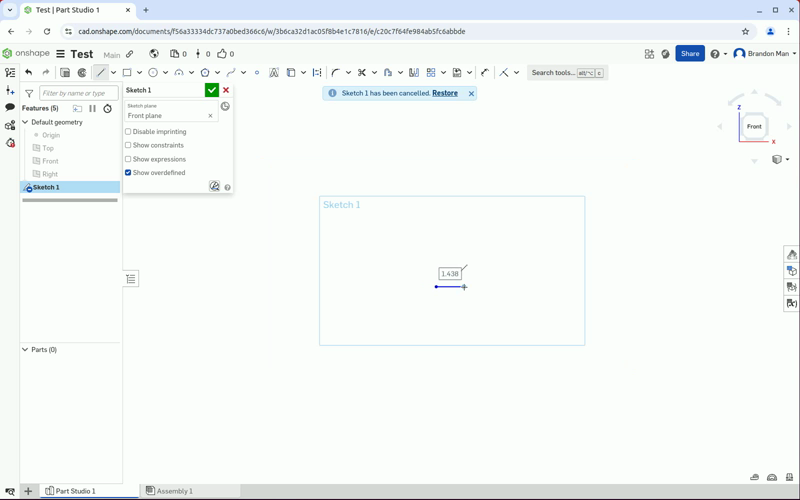
scroll(-6)
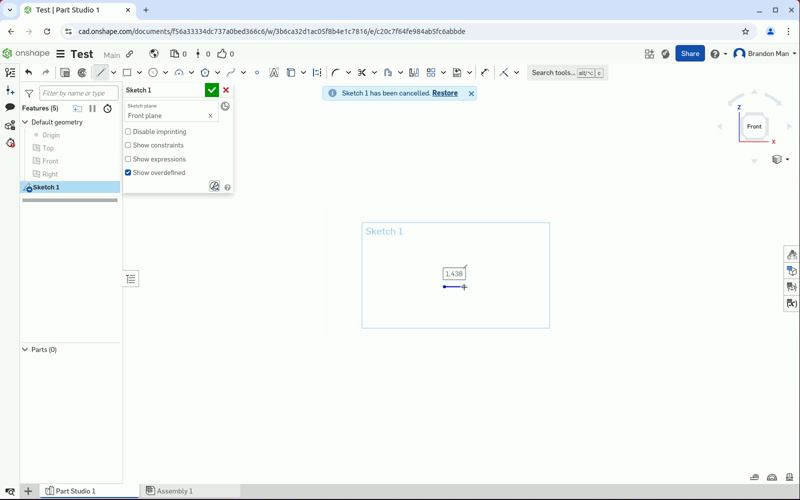
scroll(-6)
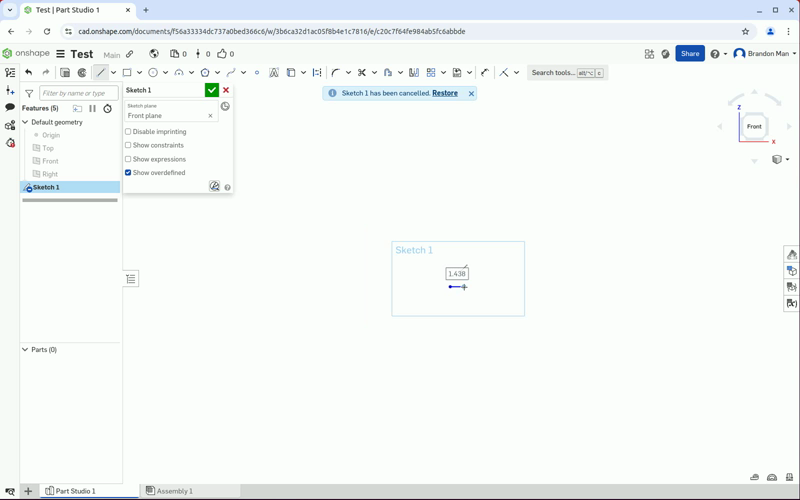
scroll(-6)
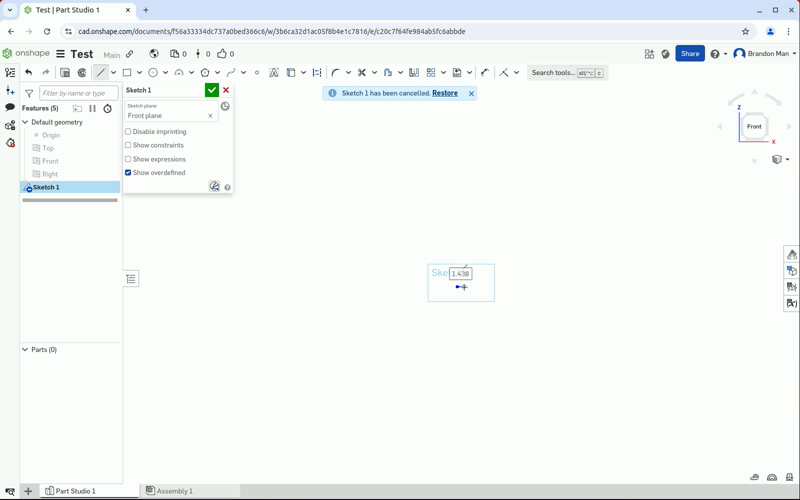
key_up(shift)
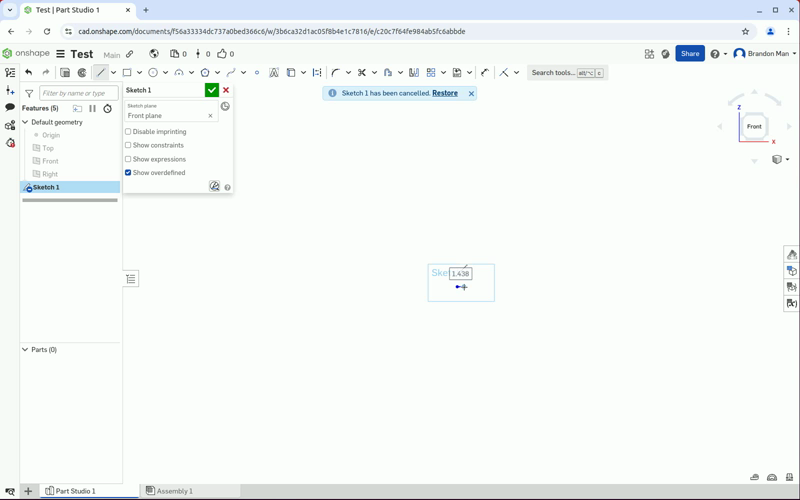
key_down(shift)
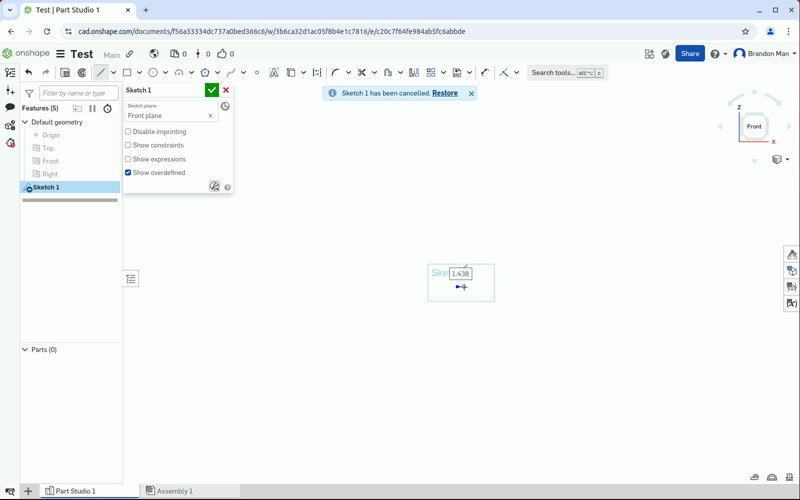
mouse_move(494, 286)
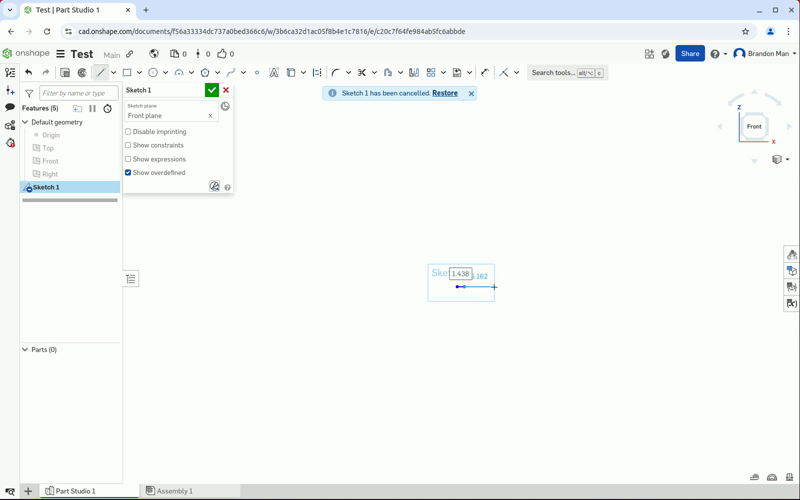
mouse_move(464, 279)
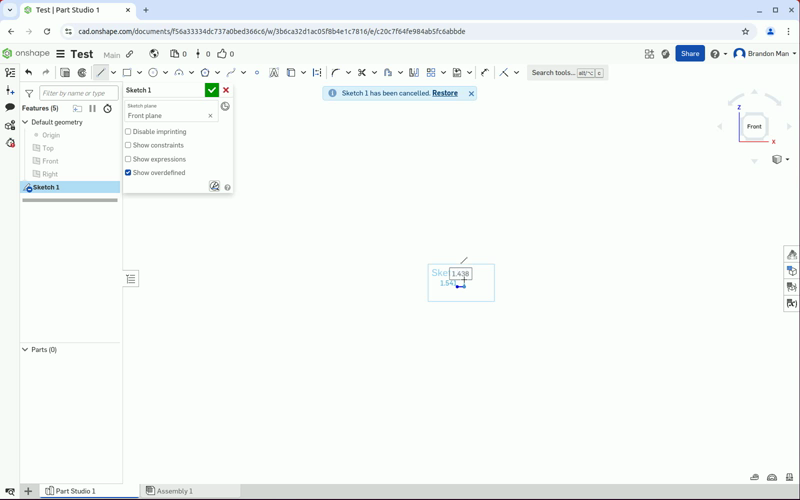
scroll(6)
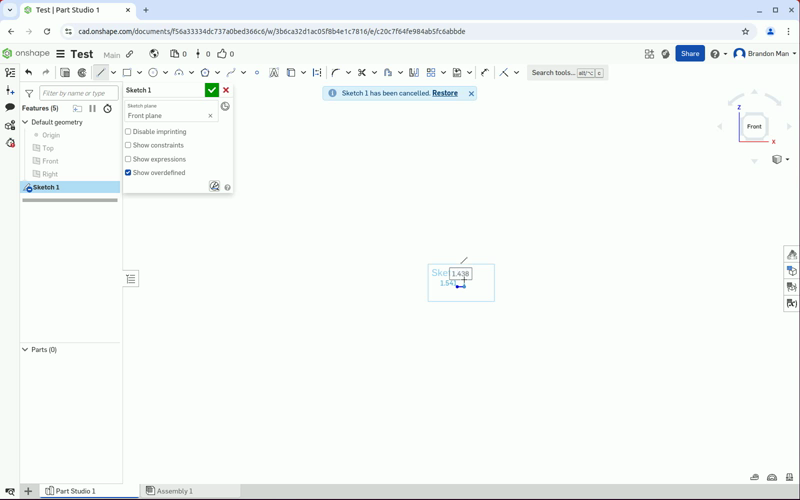
scroll(6)
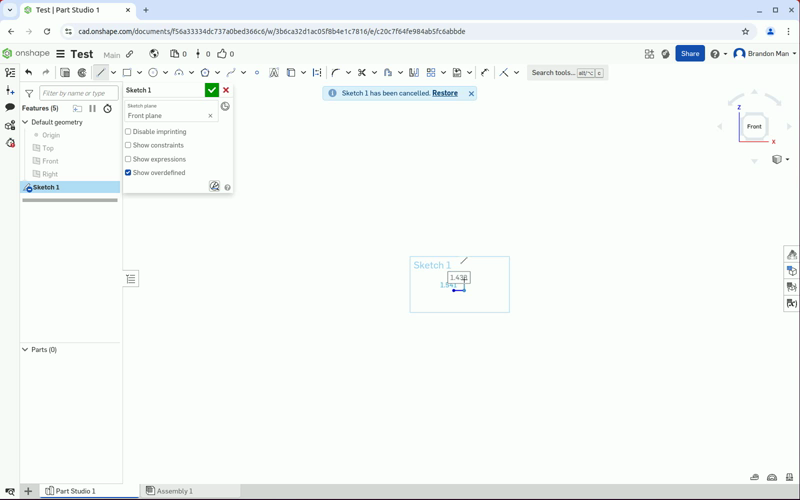
scroll(6)
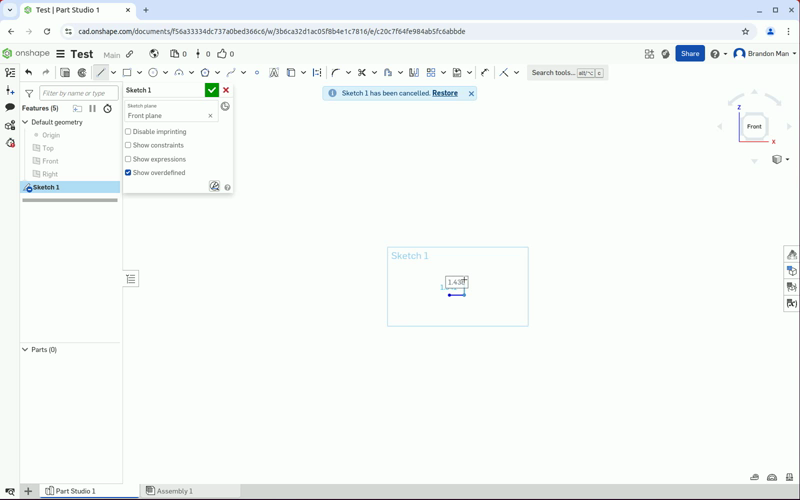
scroll(6)
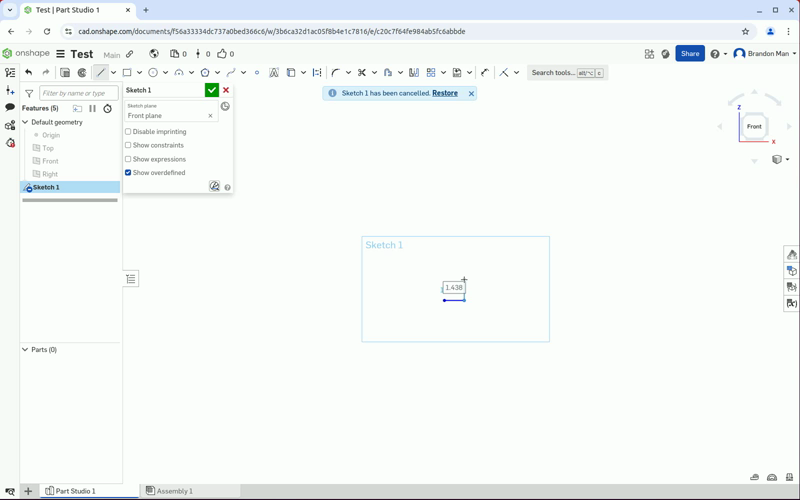
scroll(6)
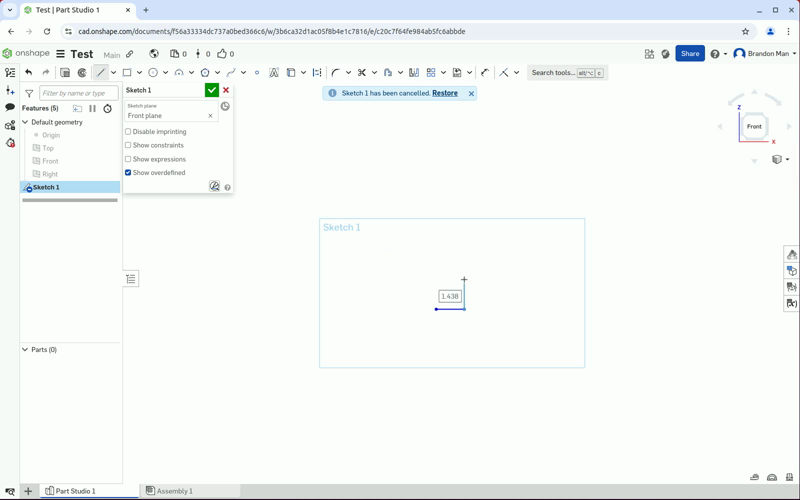
scroll(6)
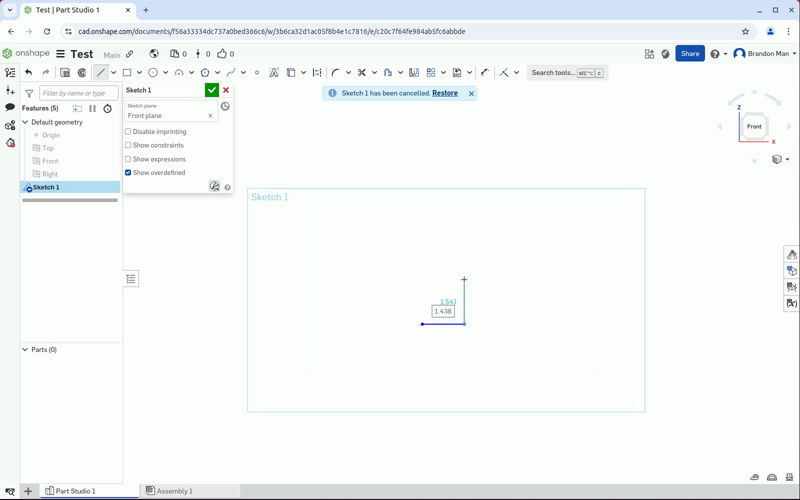
scroll(6)
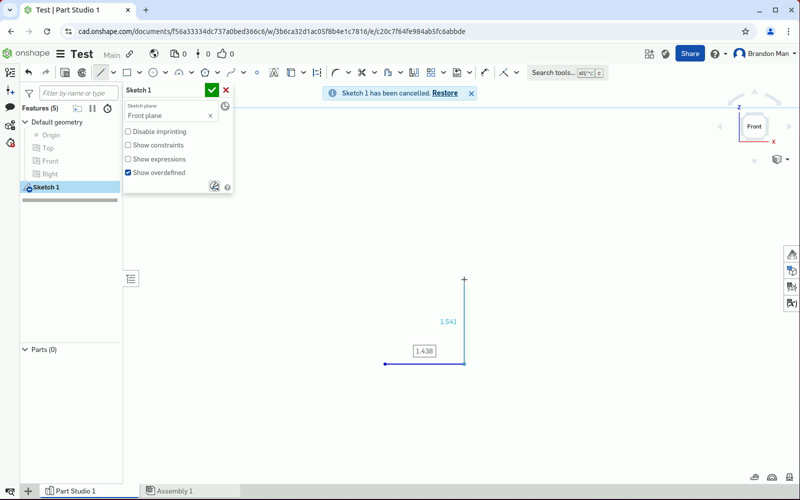
click(464, 279)
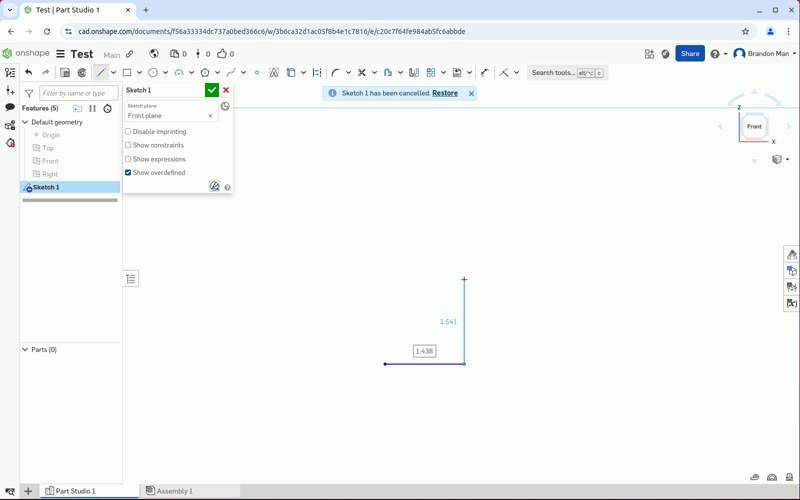
scroll(-6)
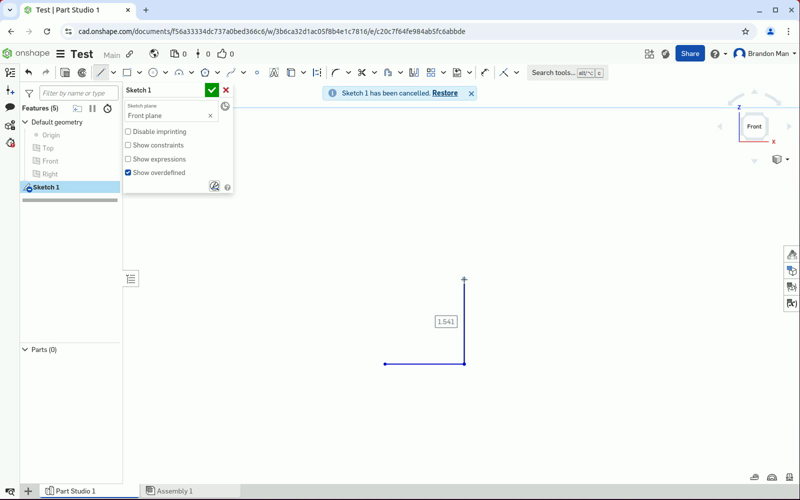
scroll(-6)
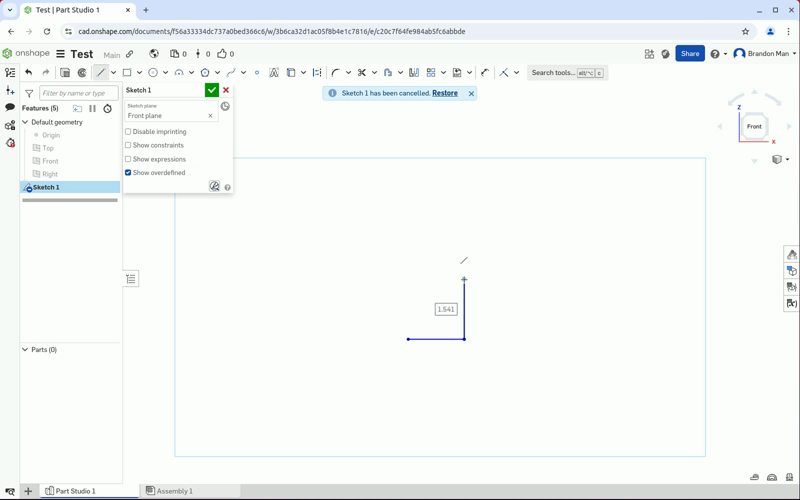
scroll(-6)
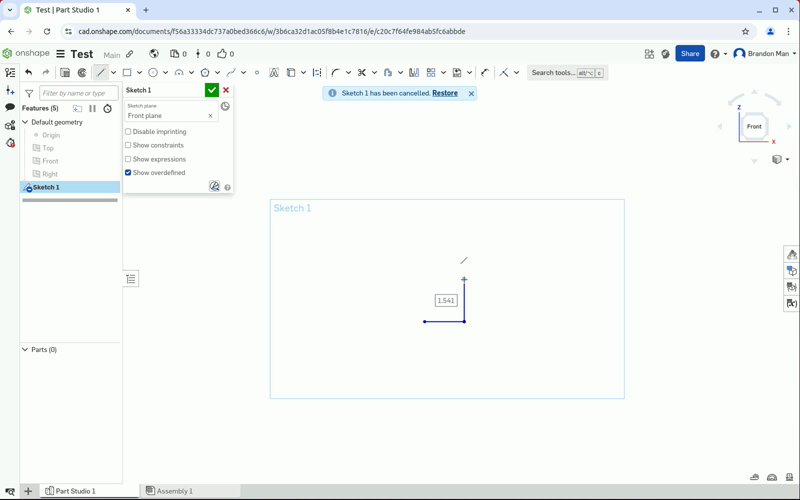
scroll(-6)
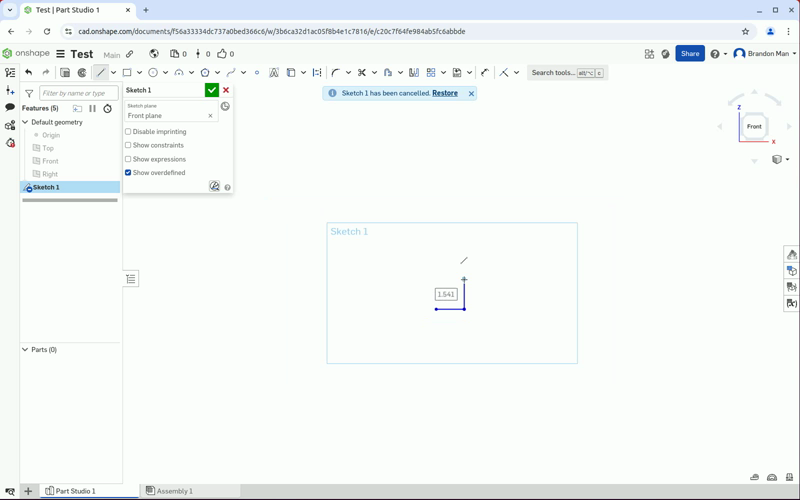
scroll(-6)
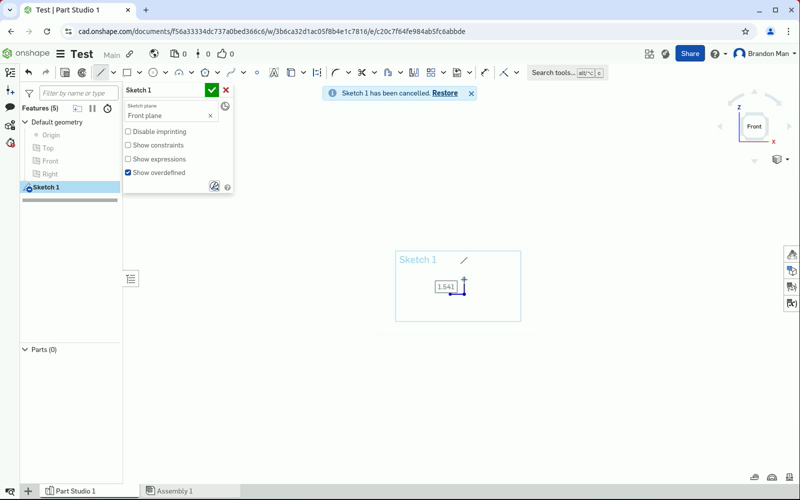
scroll(-6)
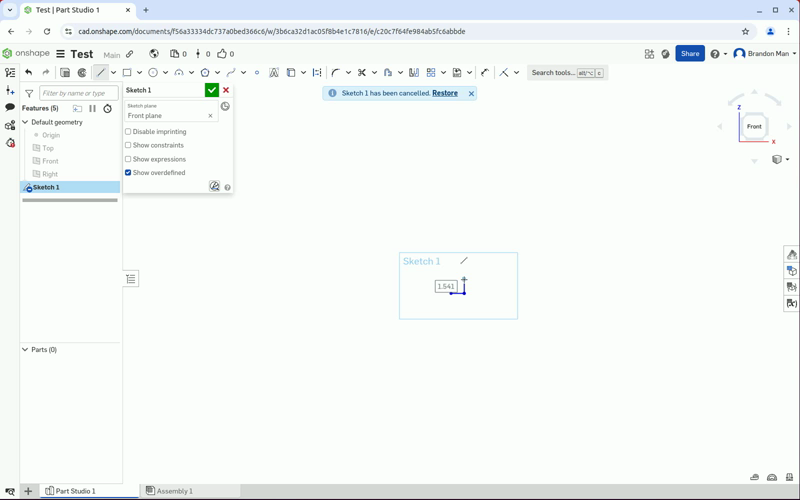
scroll(-6)
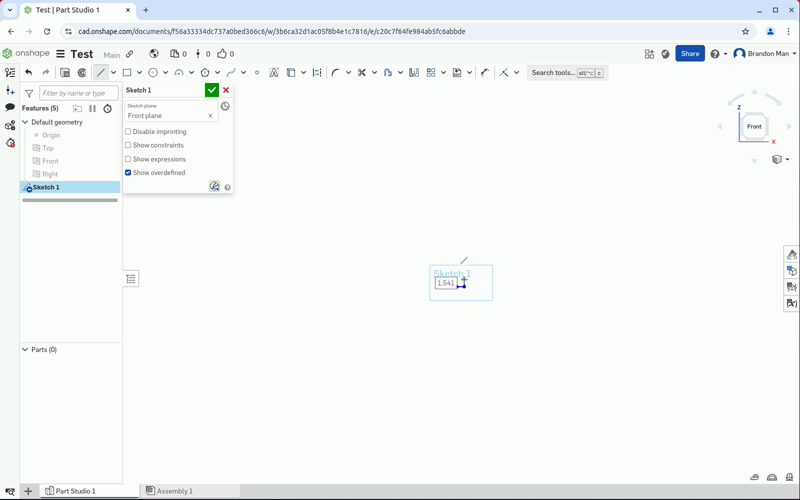
key_up(shift)
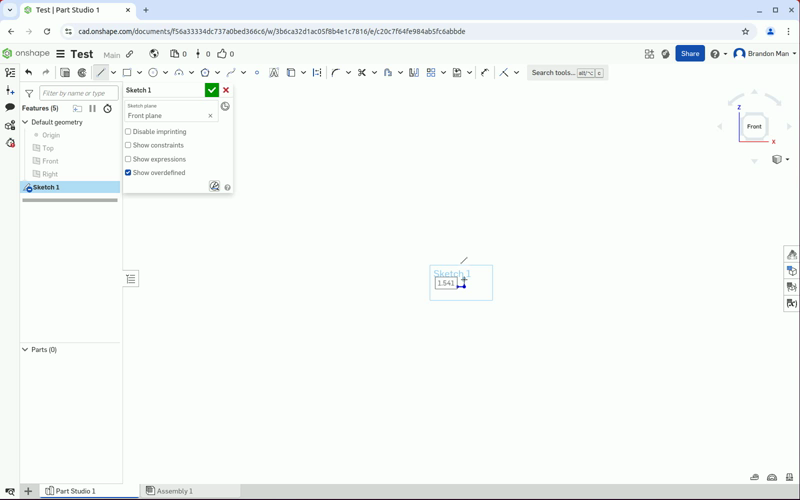
key_down(shift)
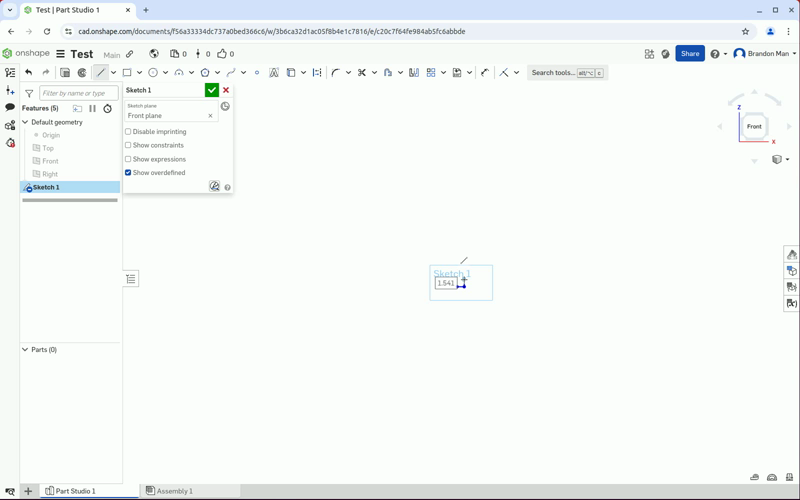
mouse_move(494, 279)
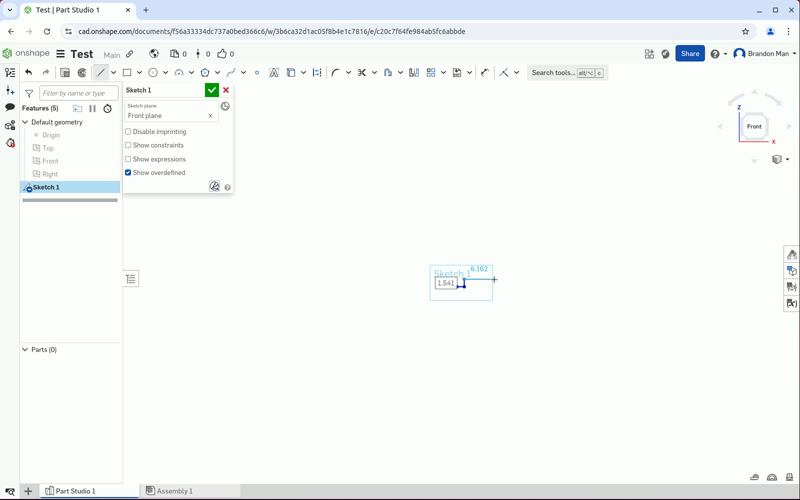
mouse_move(457, 279)
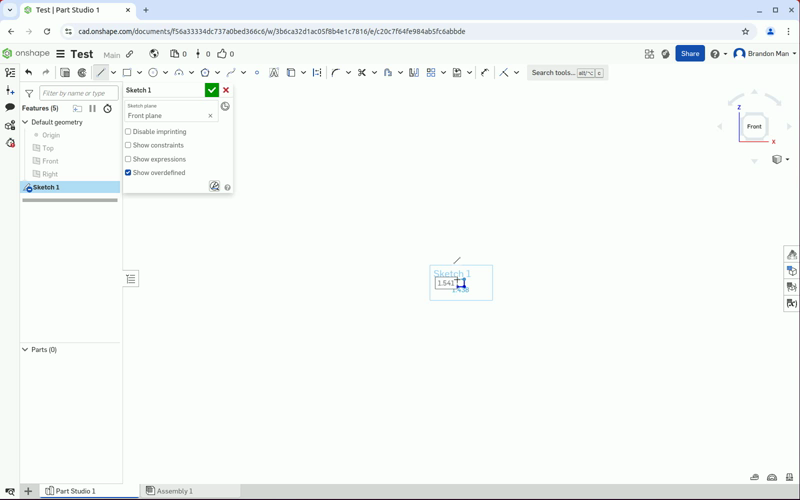
scroll(6)
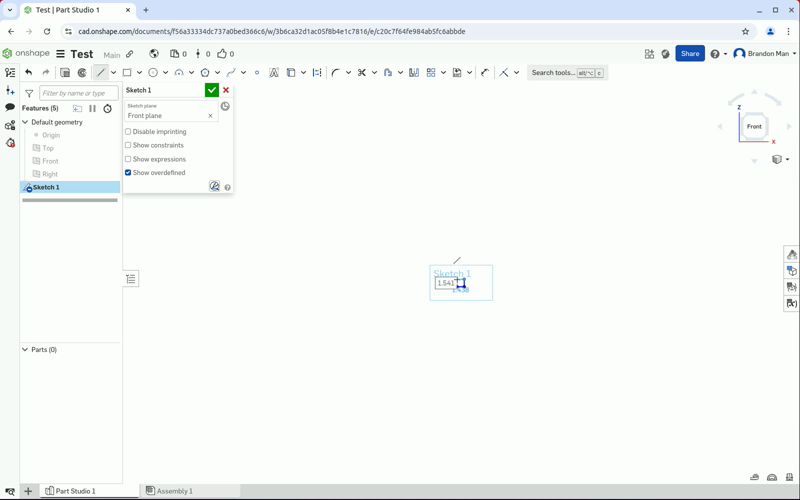
scroll(6)
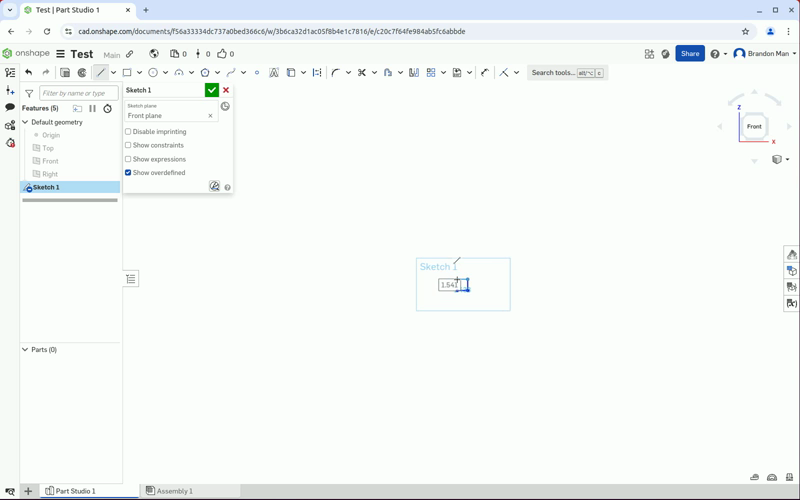
scroll(6)
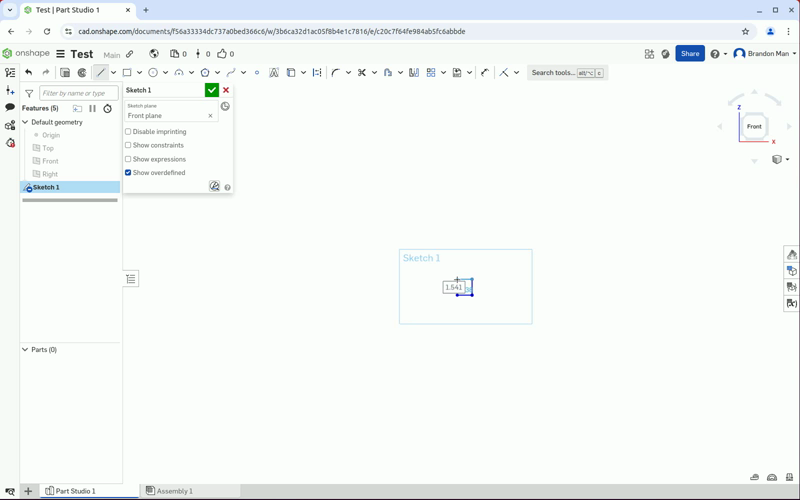
scroll(6)
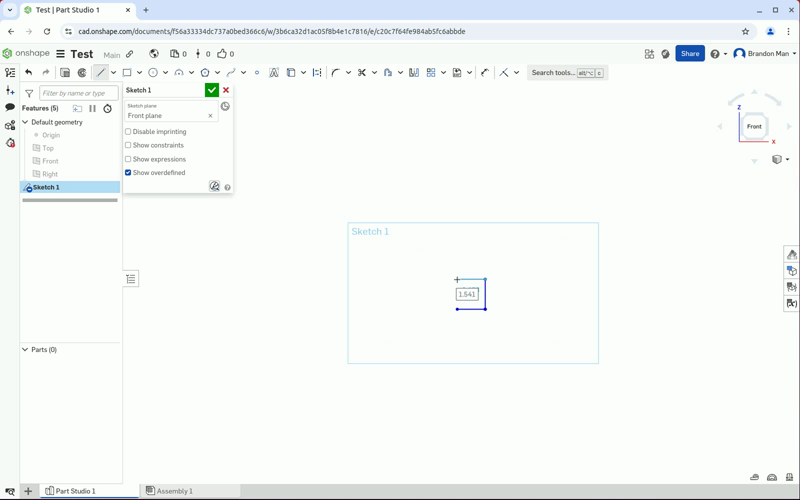
scroll(6)
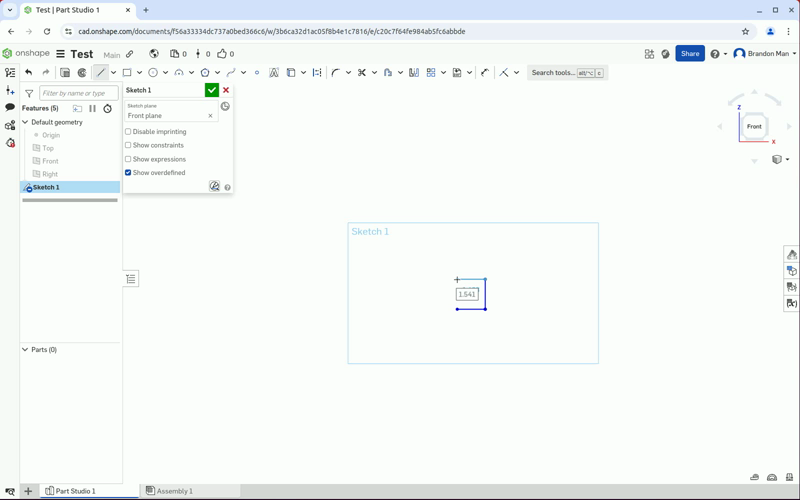
scroll(6)
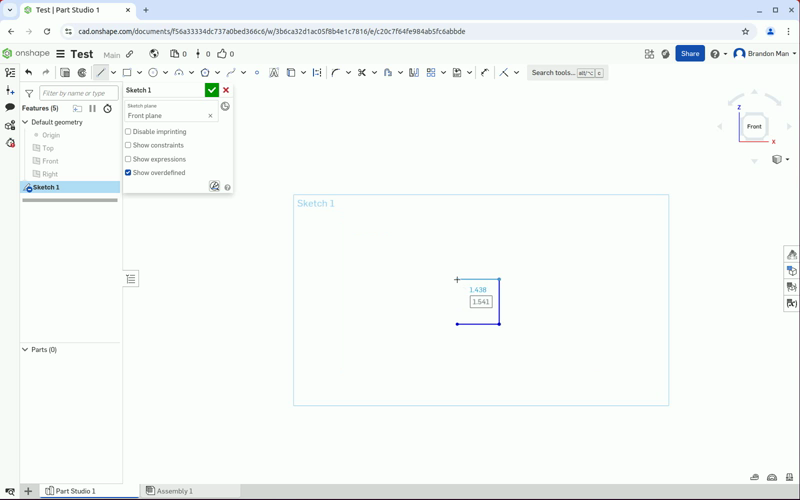
scroll(6)
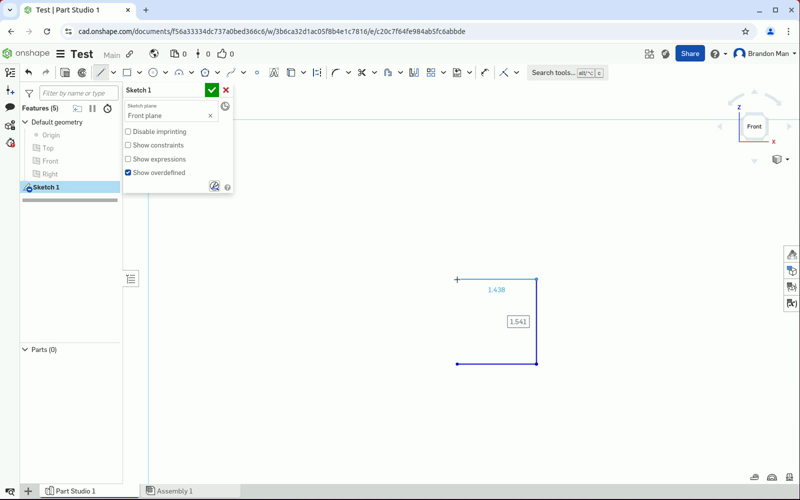
click(457, 279)
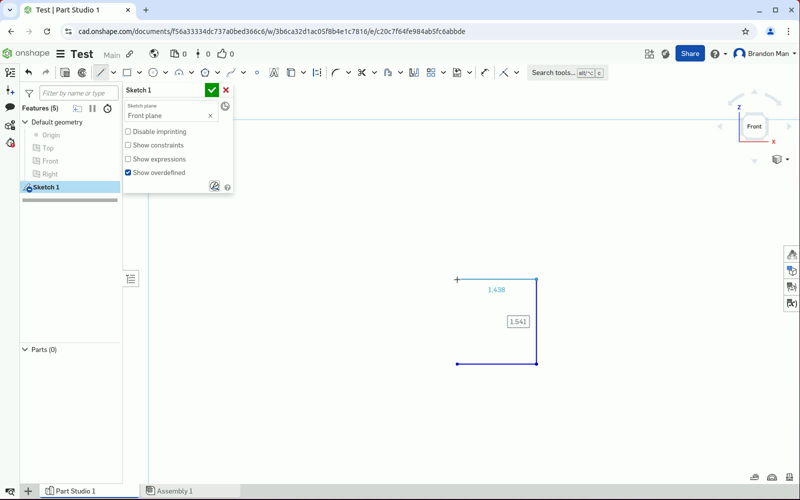
scroll(-6)
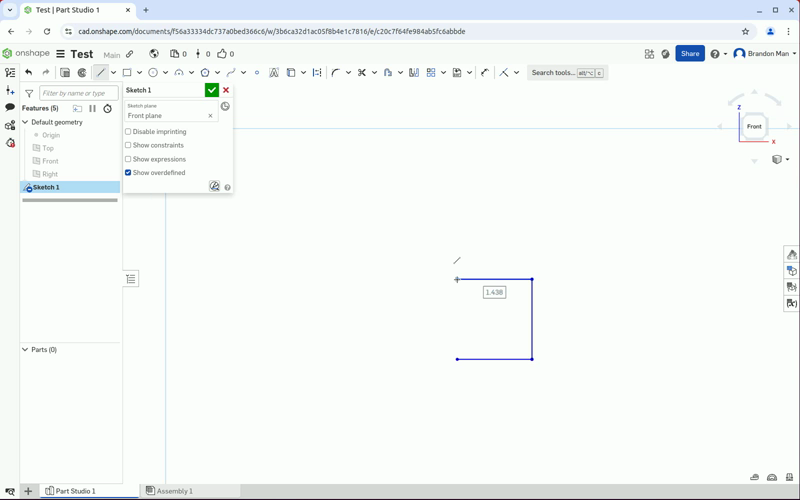
scroll(-6)
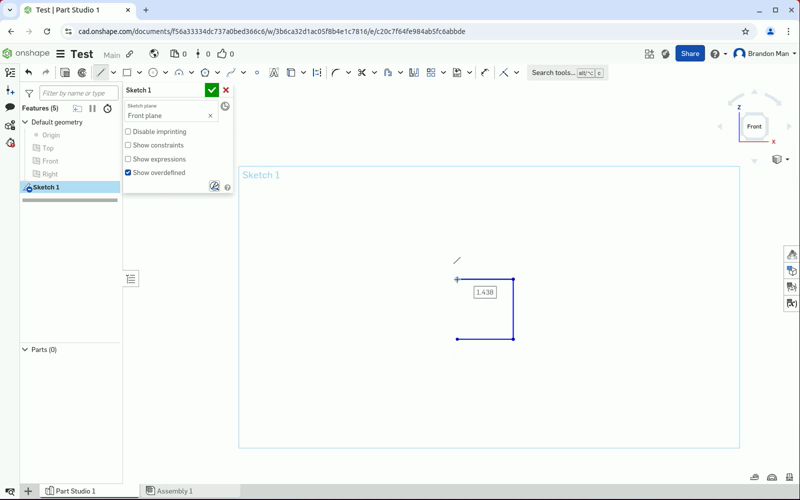
scroll(-6)
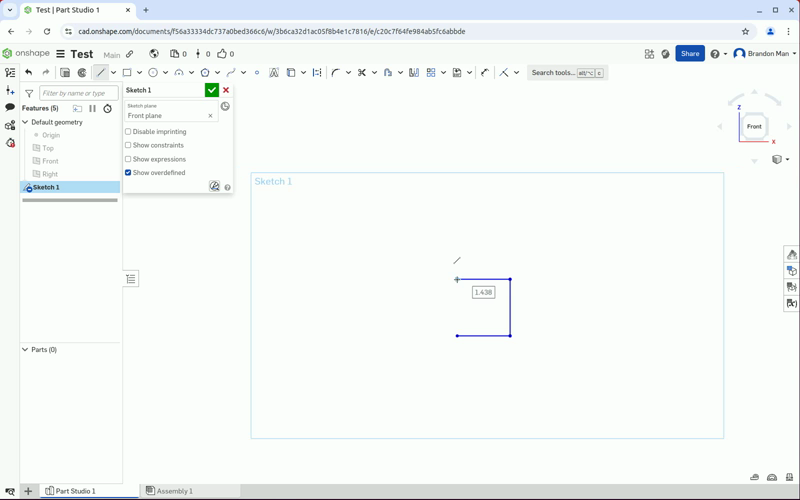
scroll(-6)
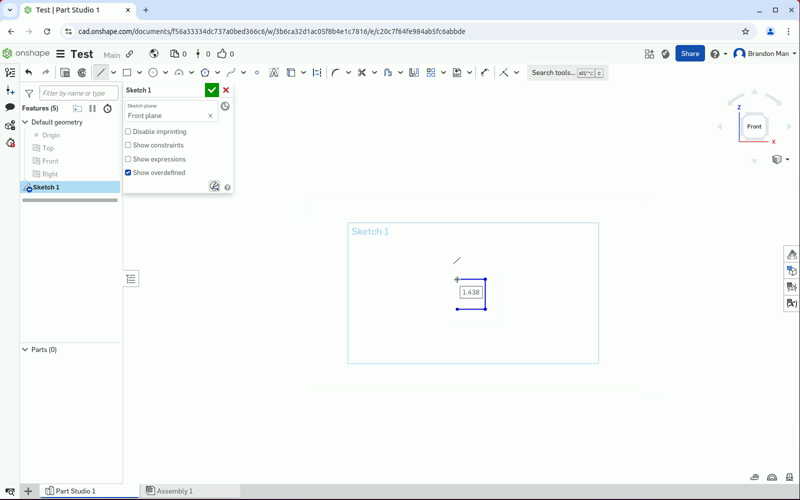
scroll(-6)
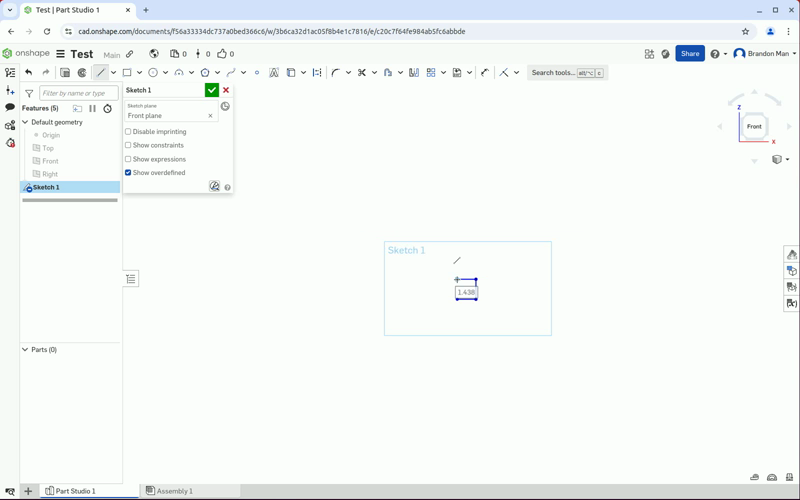
scroll(-6)
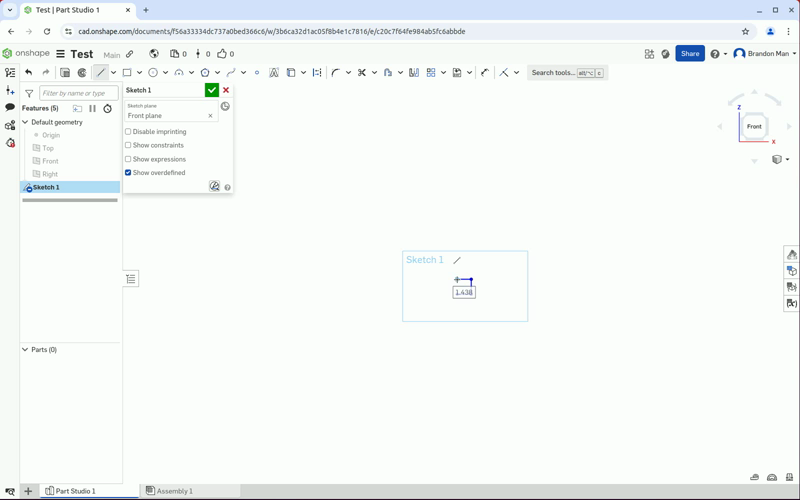
scroll(-6)
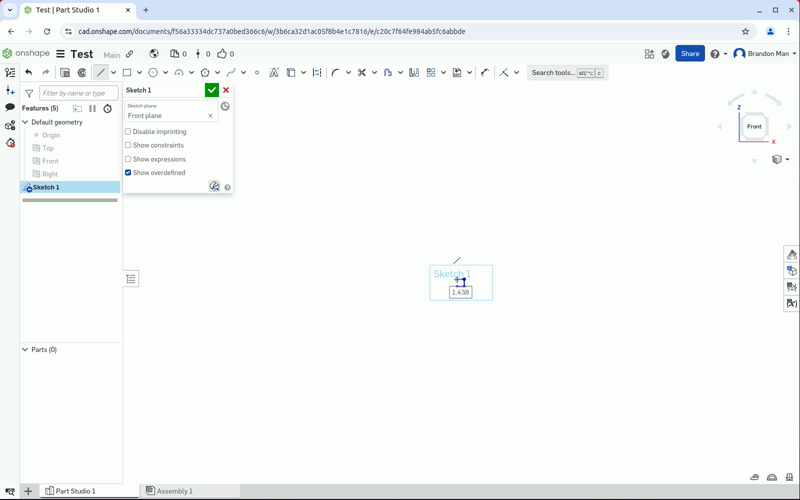
key_up(shift)
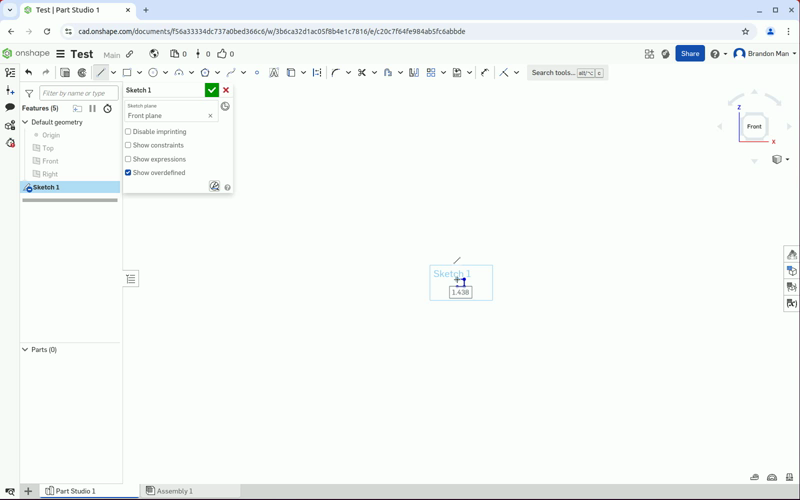
mouse_move(487, 279)
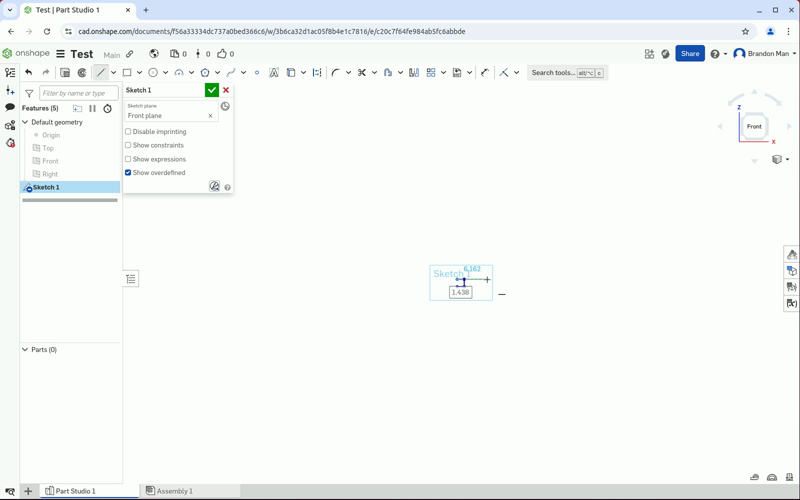
key_down(shift)
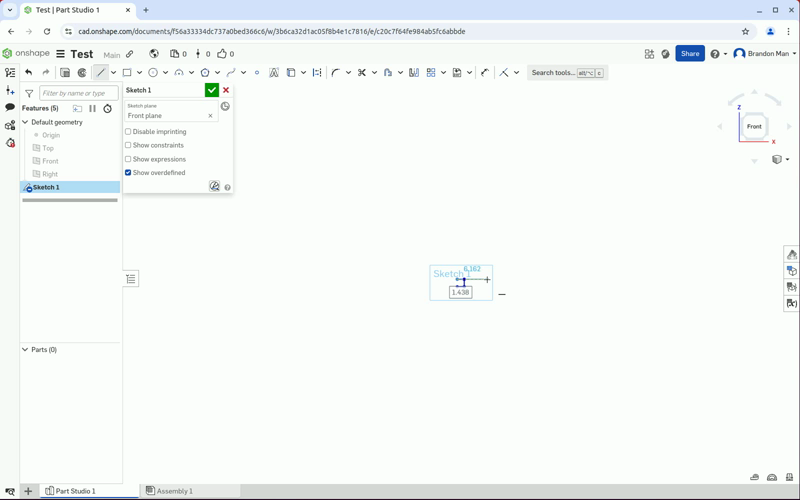
mouse_move(457, 286)
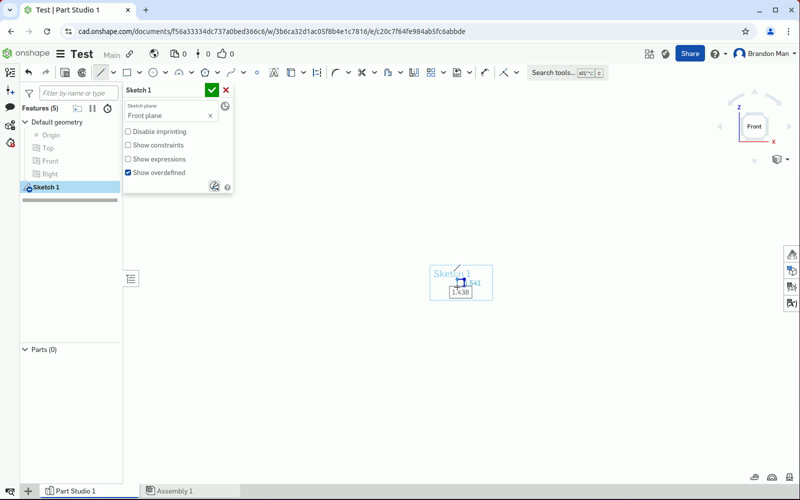
scroll(6)
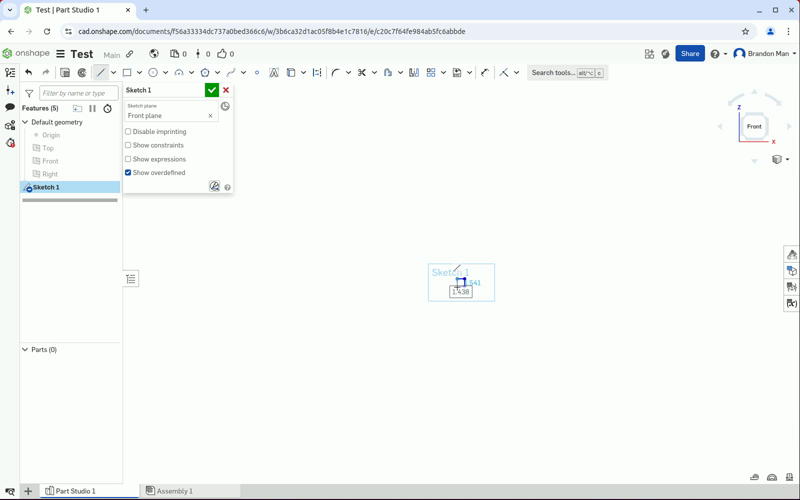
scroll(6)
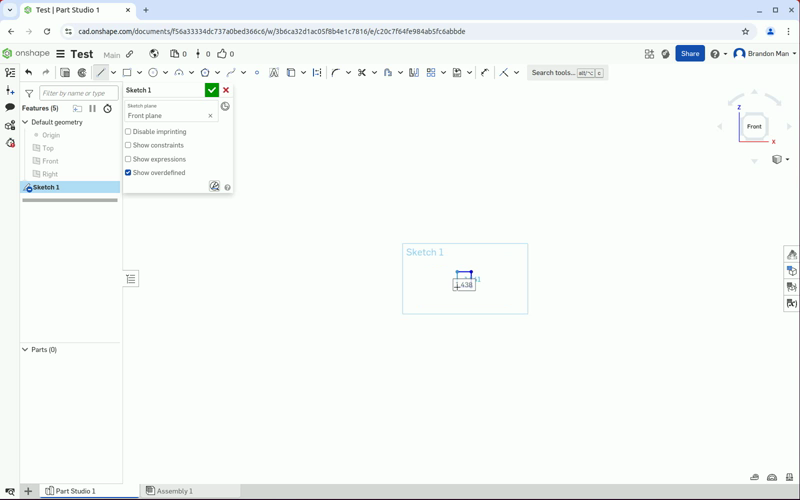
scroll(6)
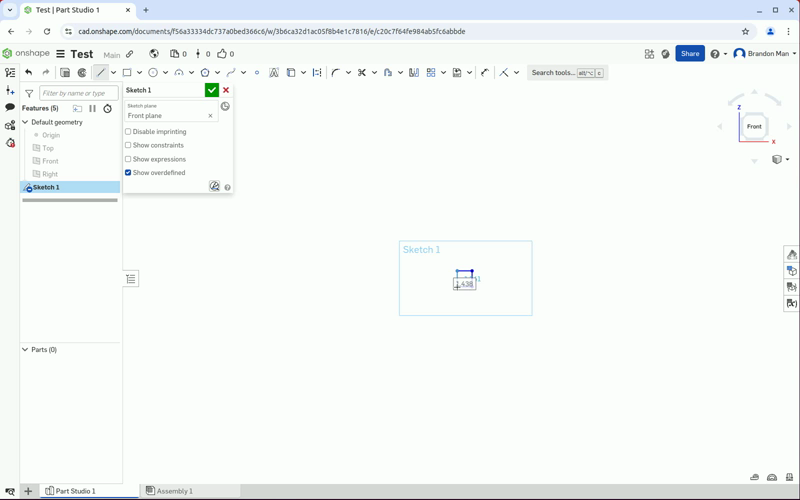
scroll(6)
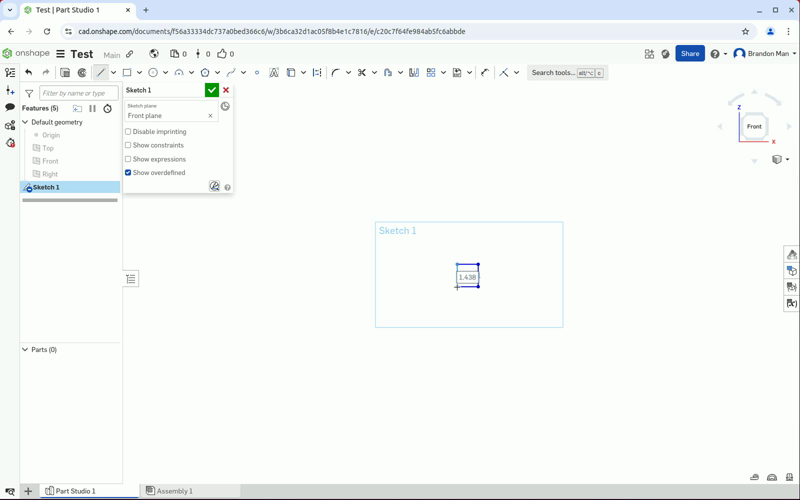
scroll(6)
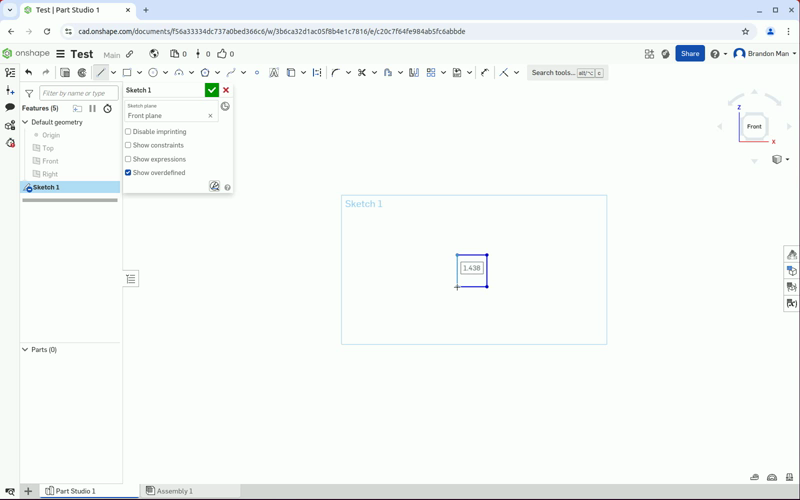
scroll(6)
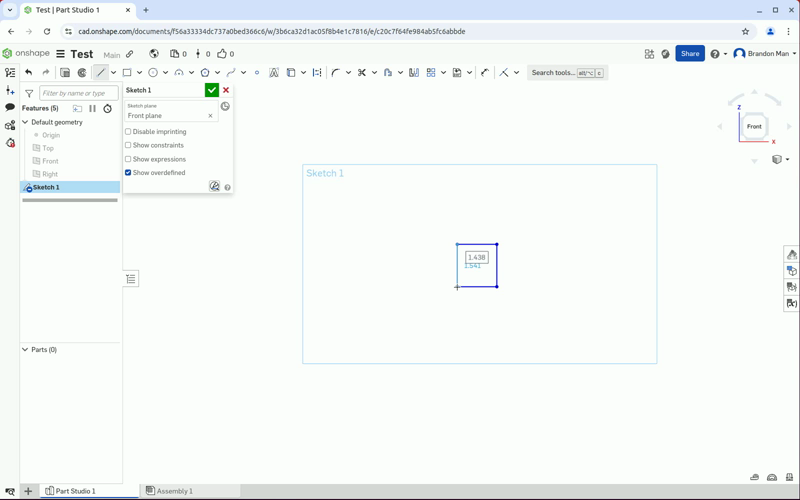
scroll(6)
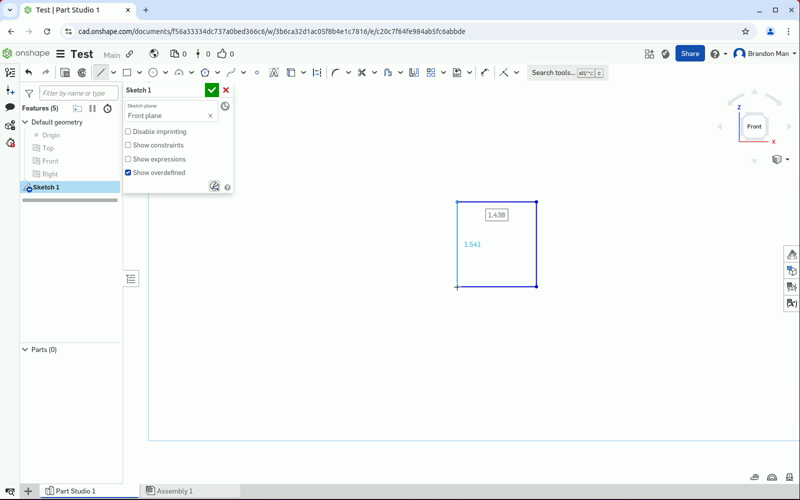
key_up(shift)
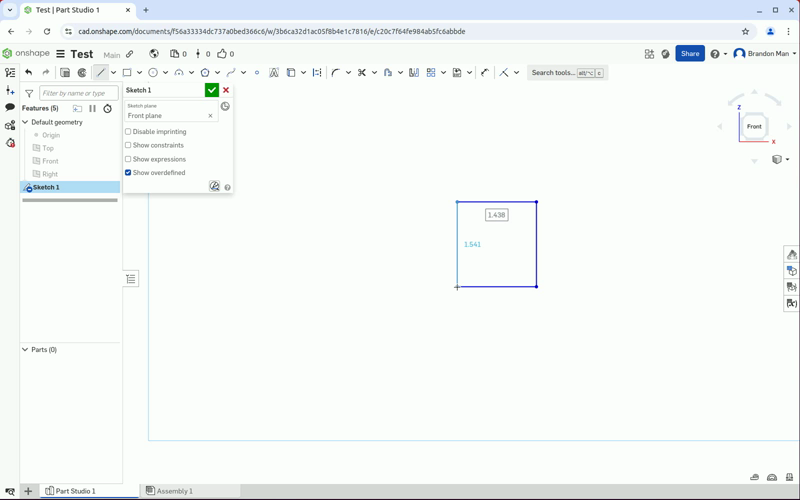
click(457, 286)
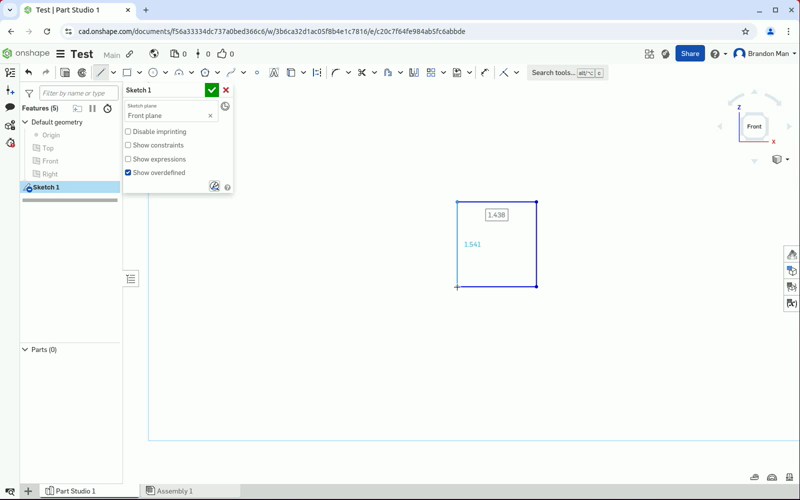
scroll(-6)
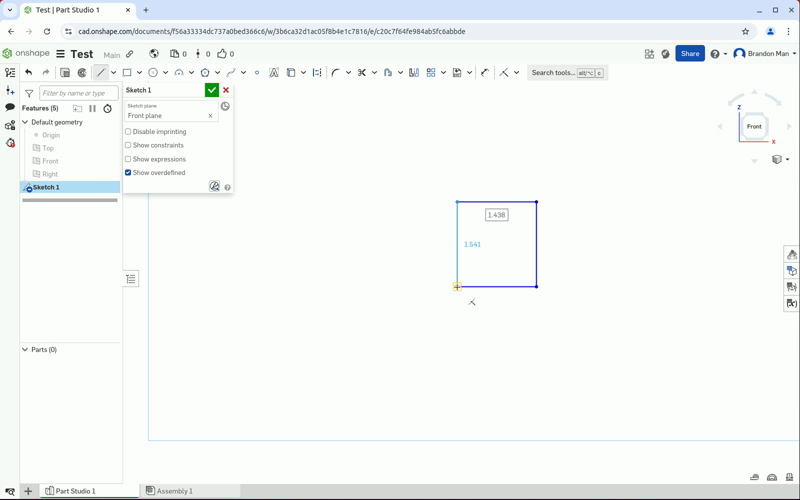
scroll(-6)
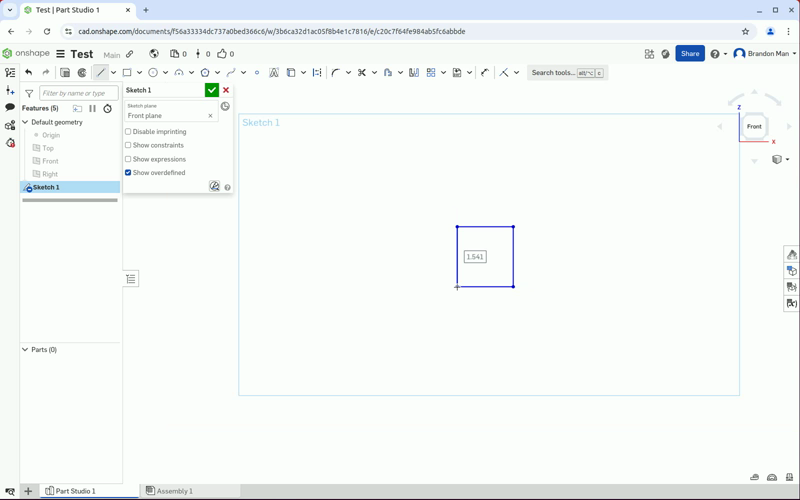
scroll(-6)
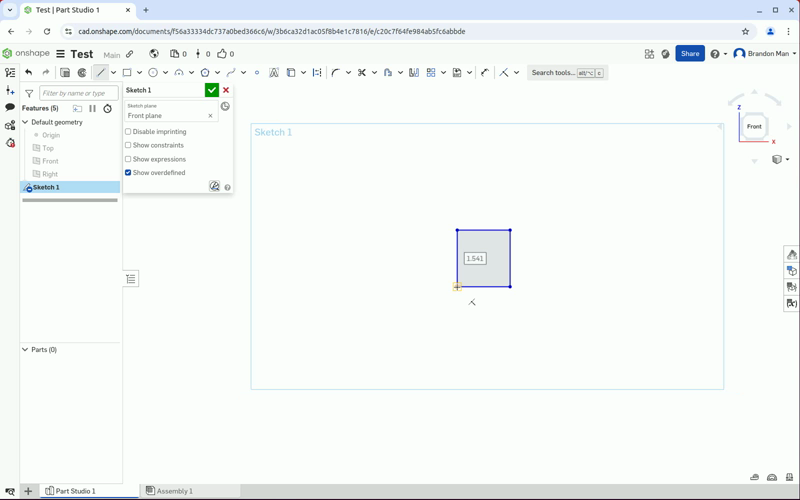
scroll(-6)
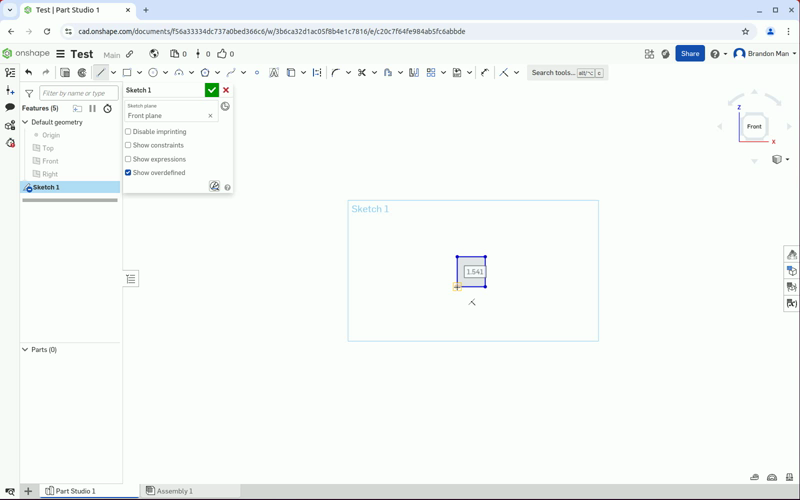
scroll(-6)
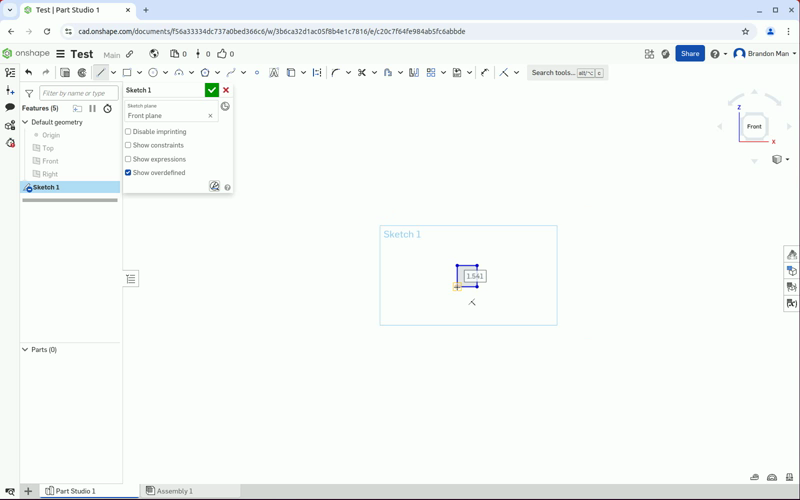
scroll(-6)
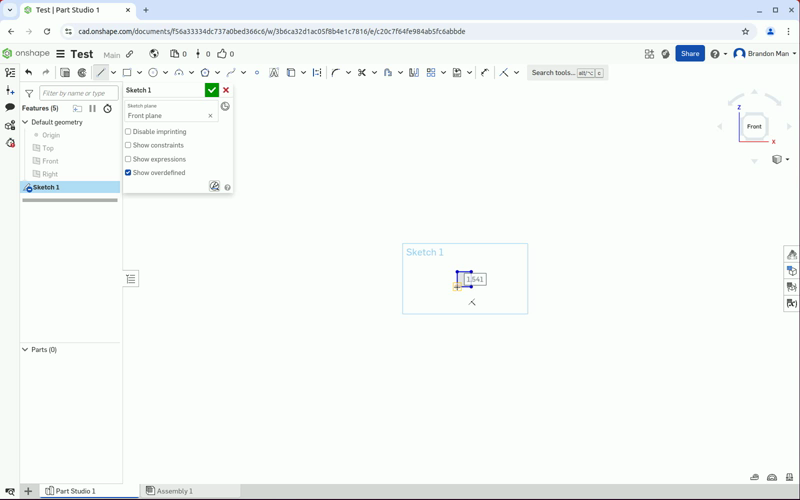
scroll(-6)
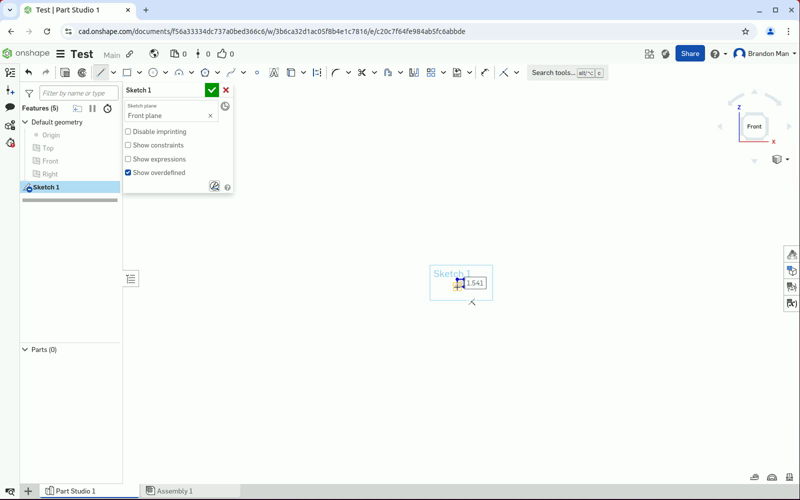
key(esc)
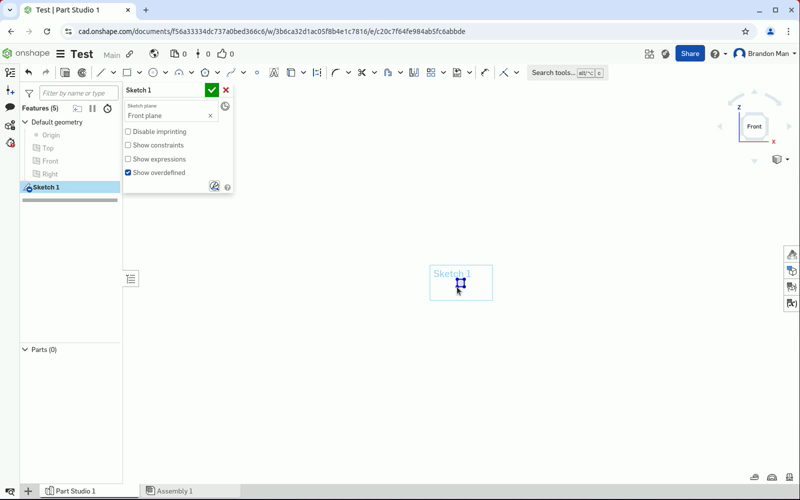
key(l)
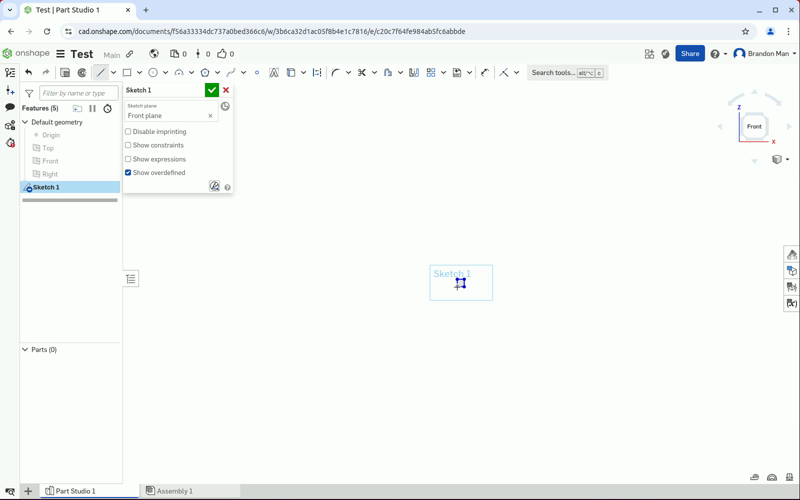
key_down(shift)
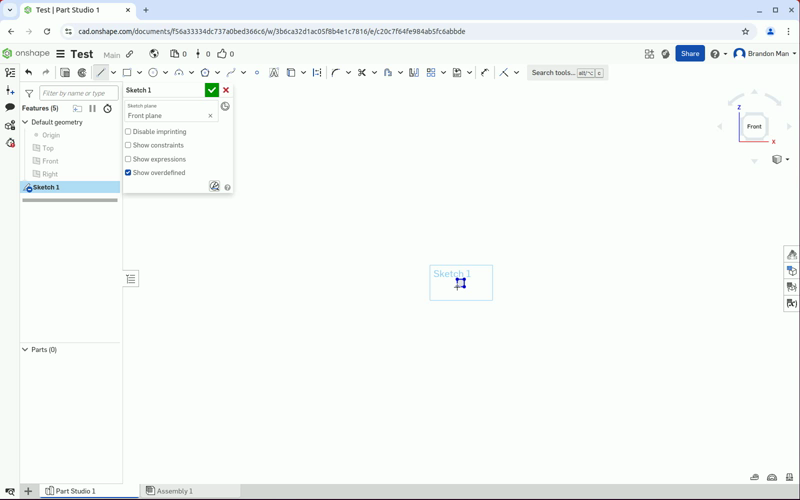
mouse_move(457, 285)
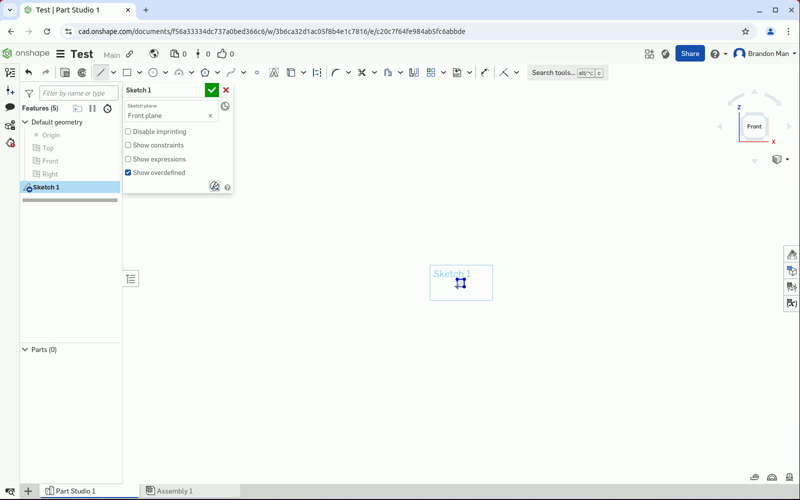
scroll(6)
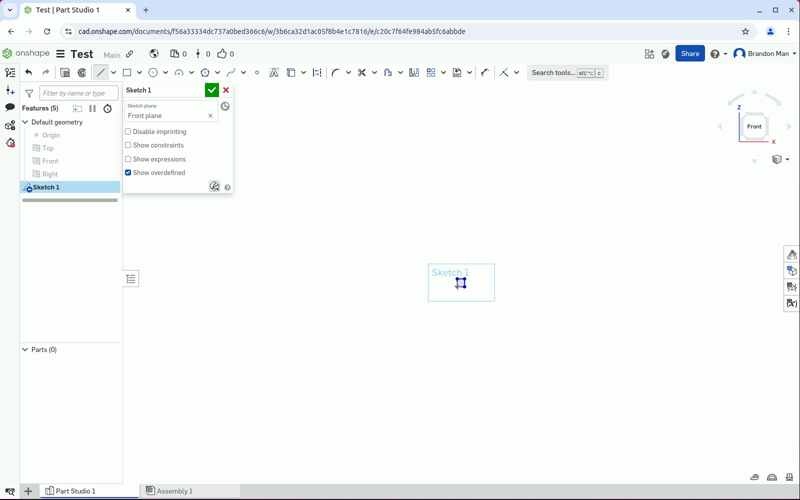
scroll(6)
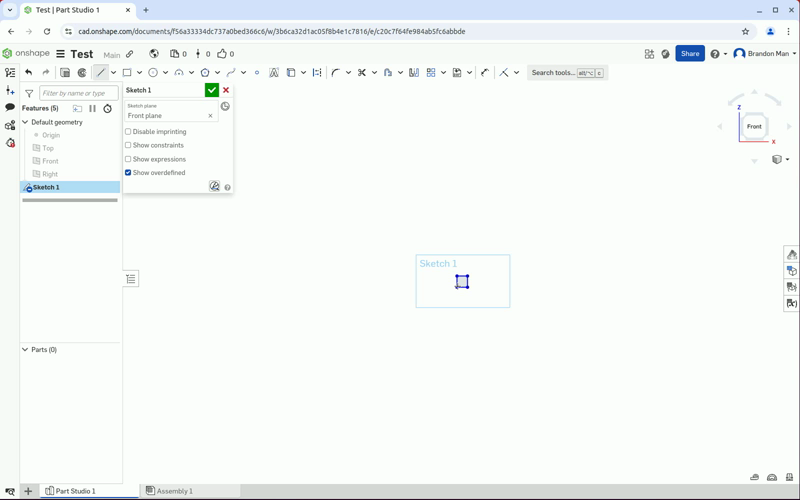
scroll(6)
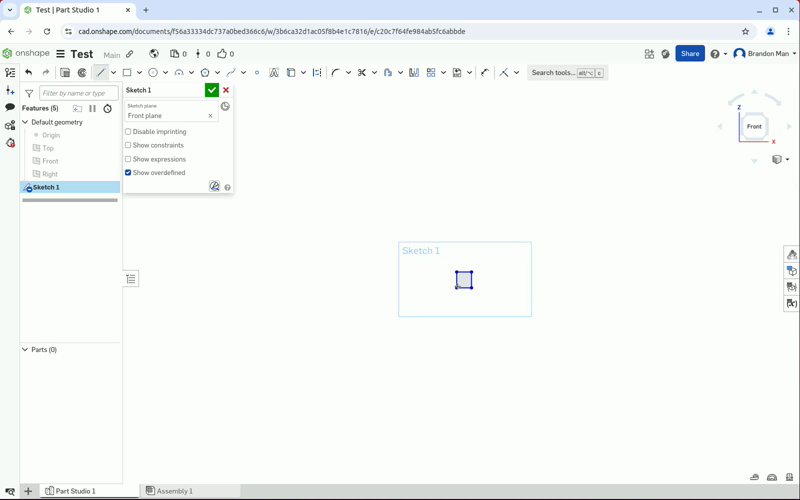
scroll(6)
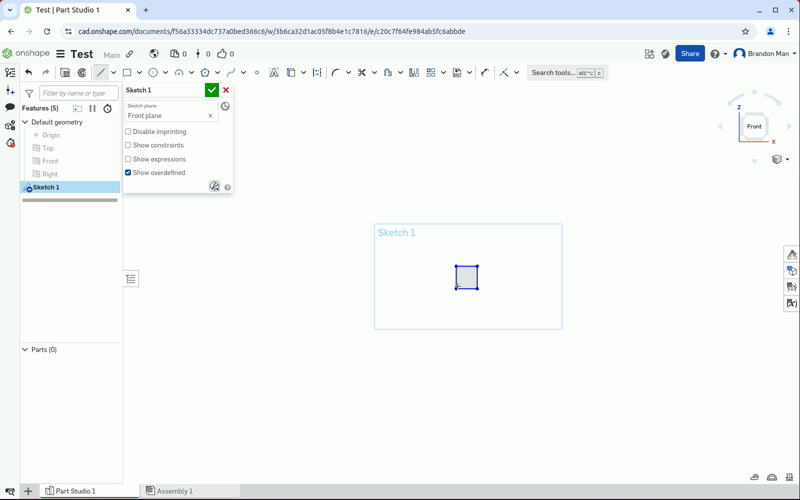
scroll(6)
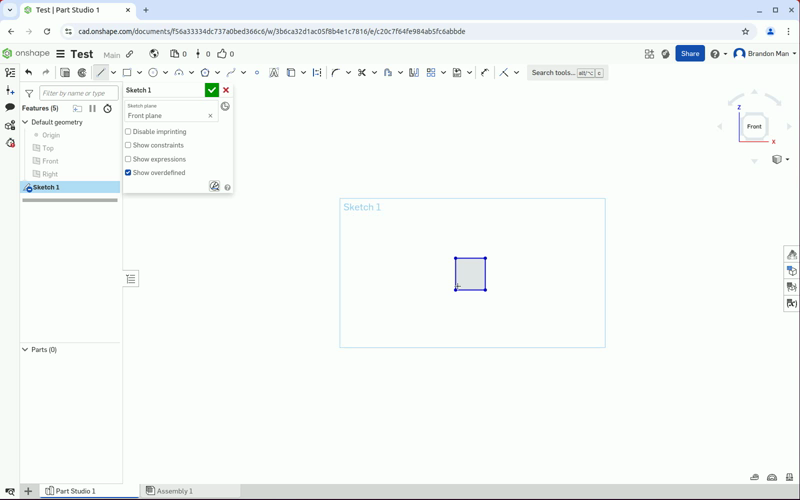
scroll(6)
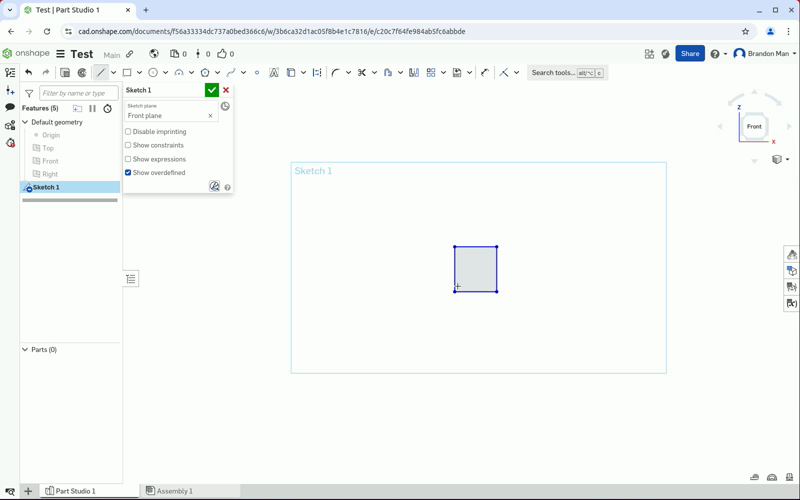
scroll(6)
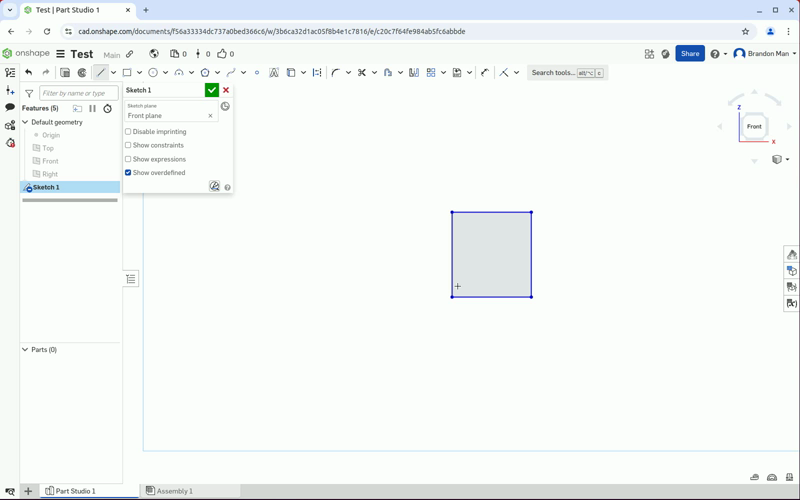
click(457, 285)
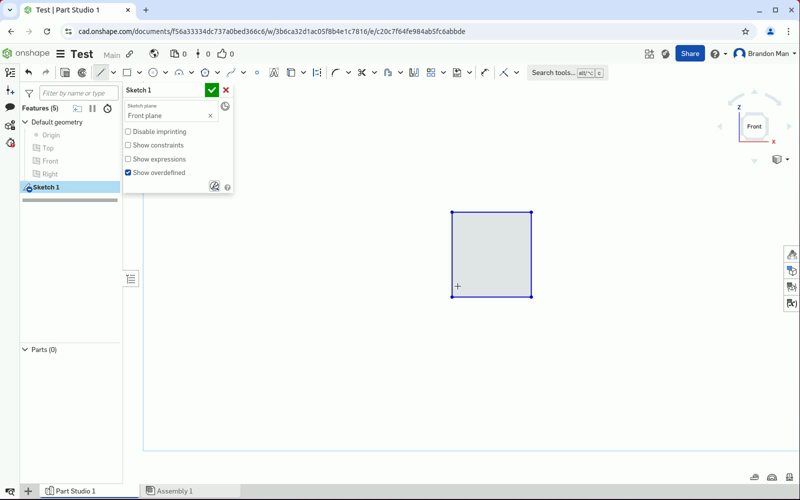
scroll(-6)
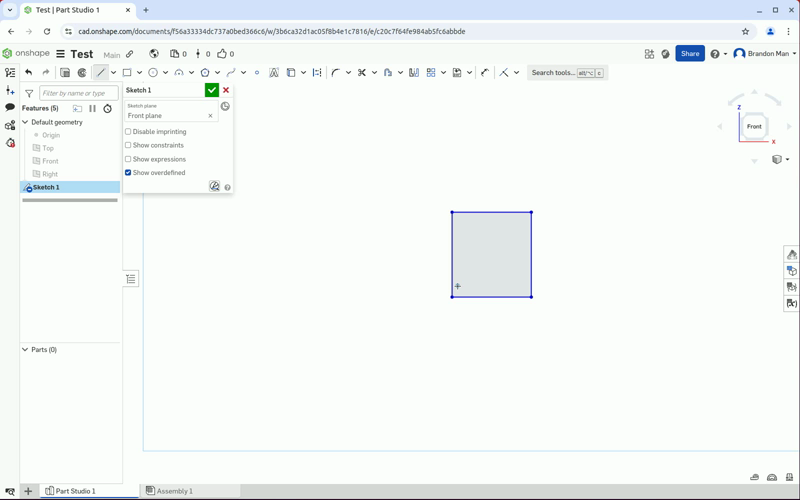
scroll(-6)
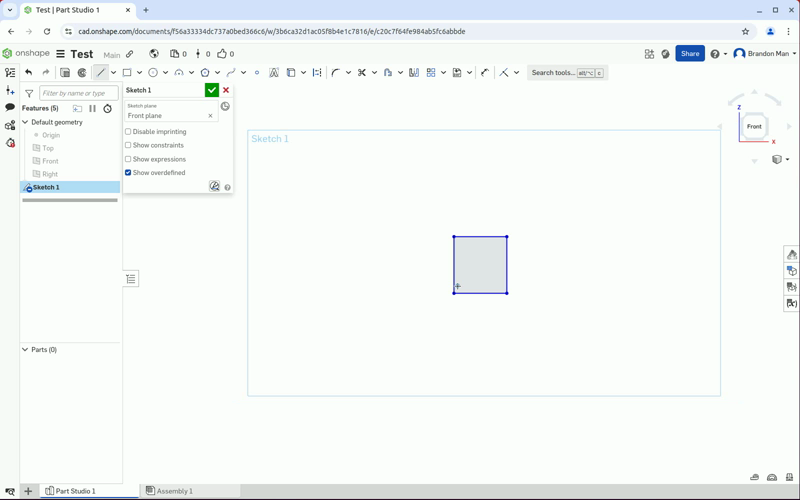
scroll(-6)
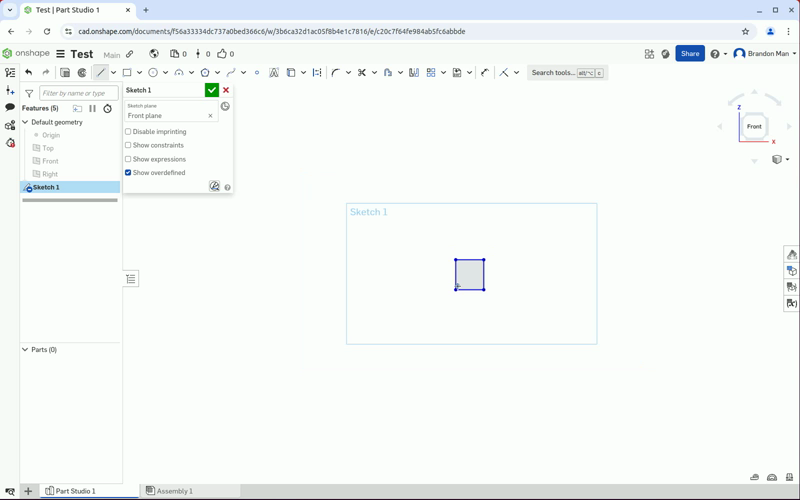
scroll(-6)
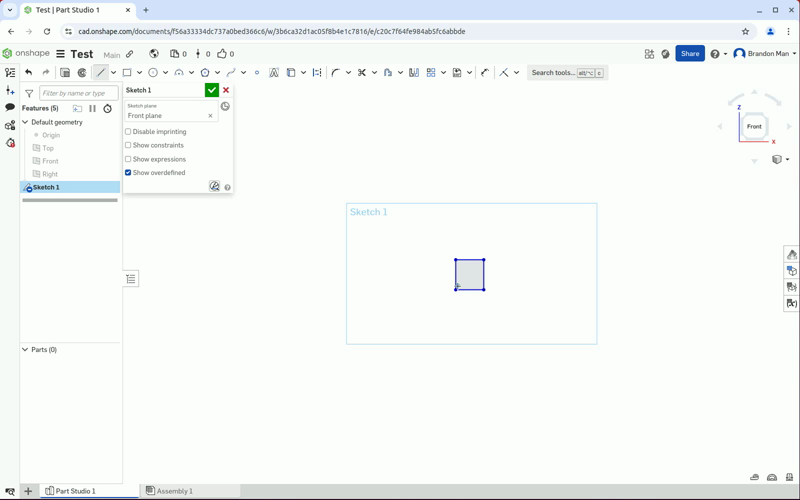
scroll(-6)
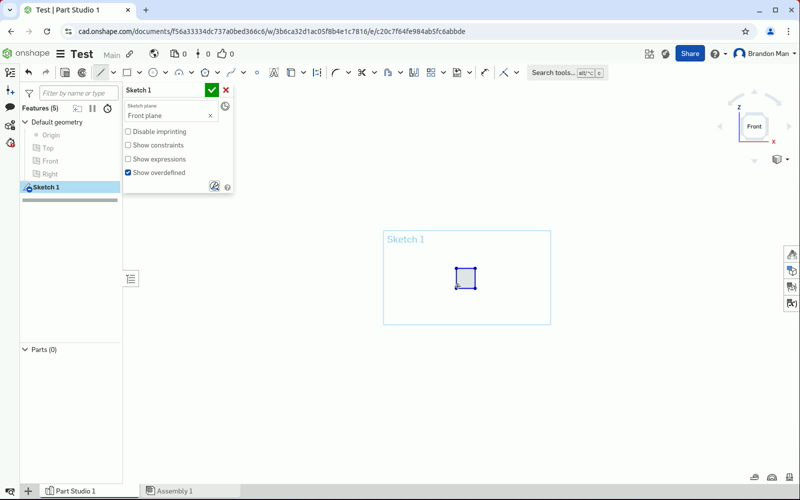
scroll(-6)
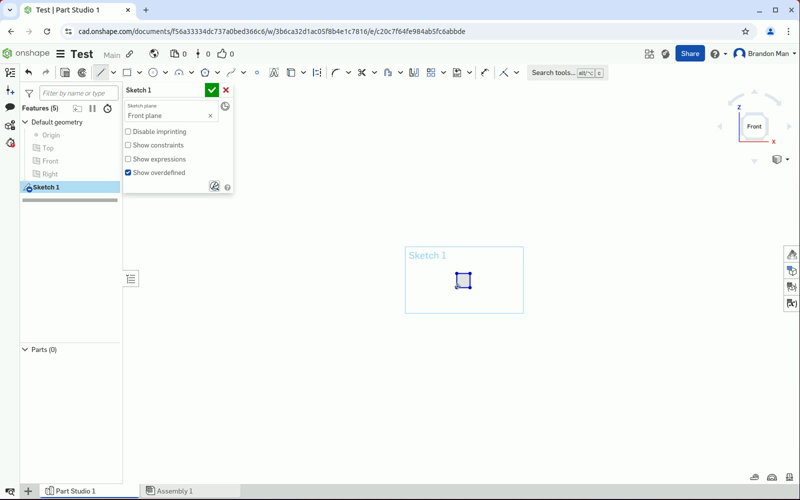
scroll(-6)
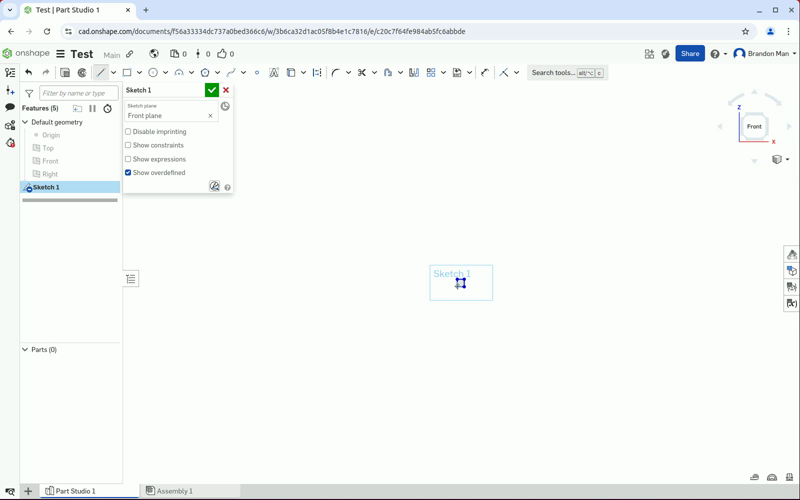
key_up(shift)
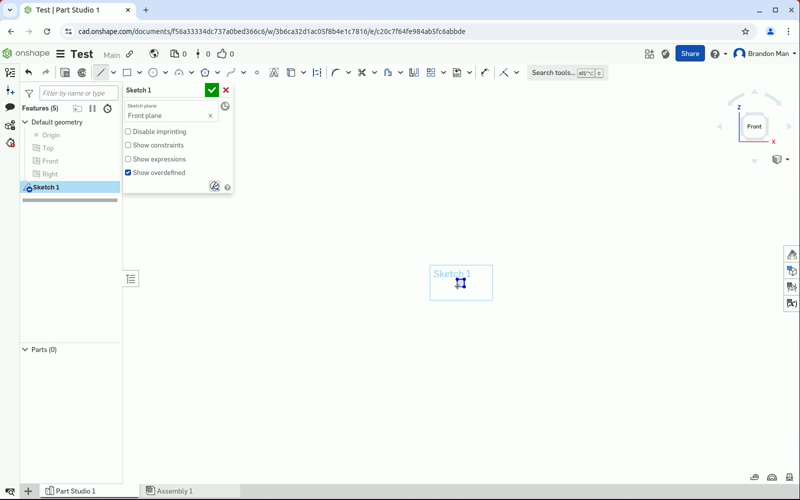
key_down(shift)
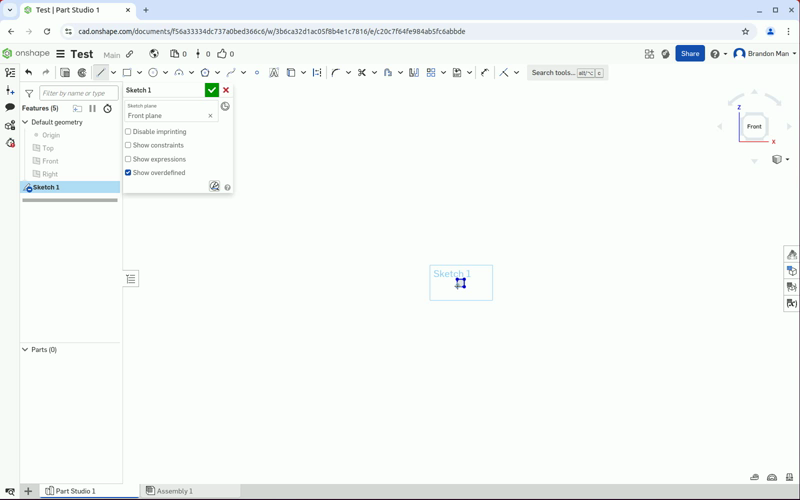
mouse_move(487, 285)
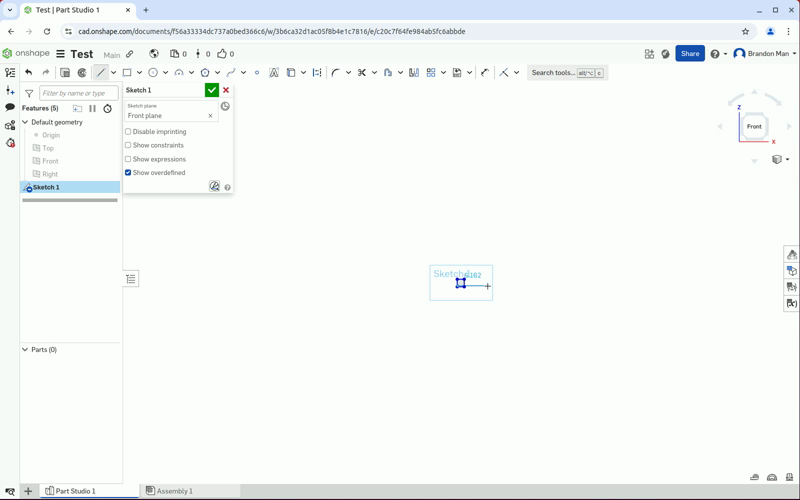
mouse_move(463, 285)
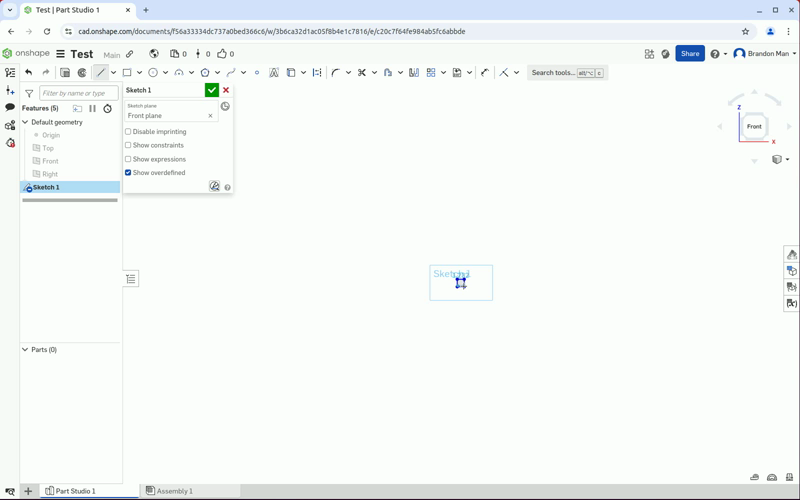
scroll(6)
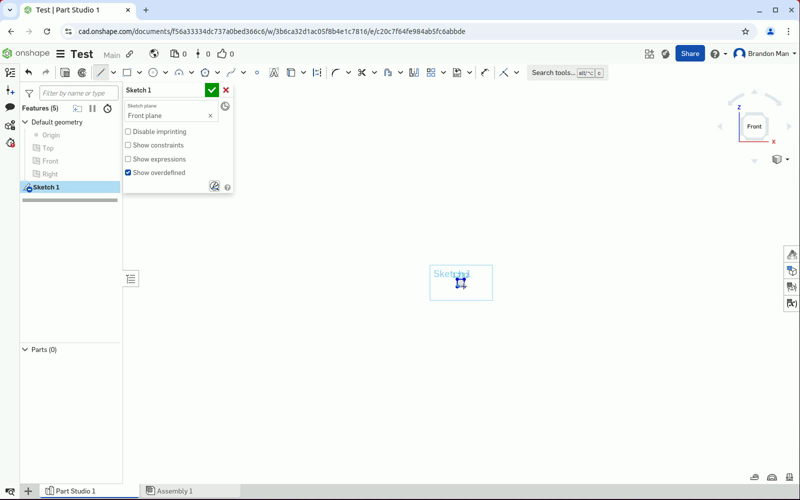
scroll(6)
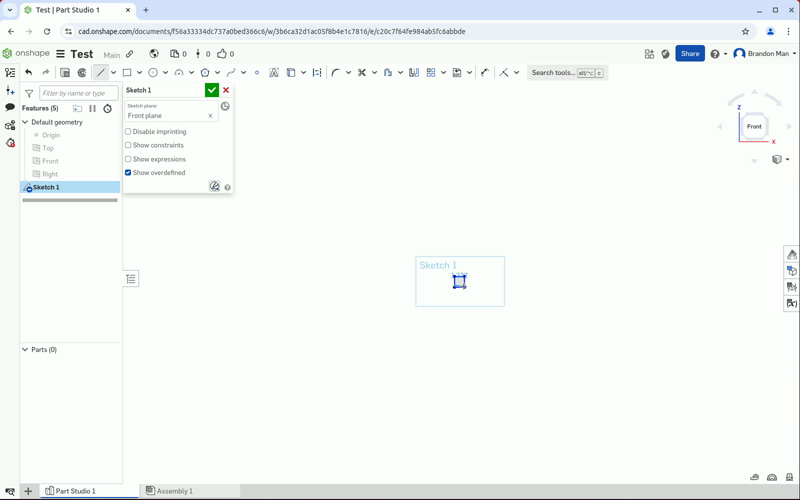
scroll(6)
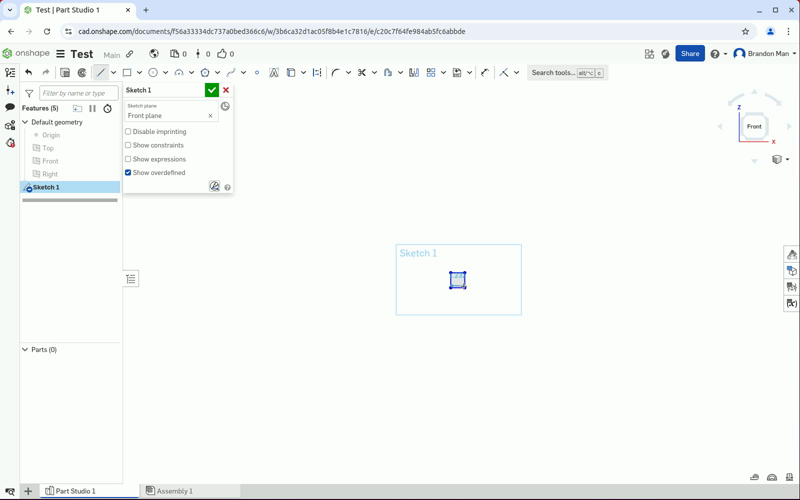
scroll(6)
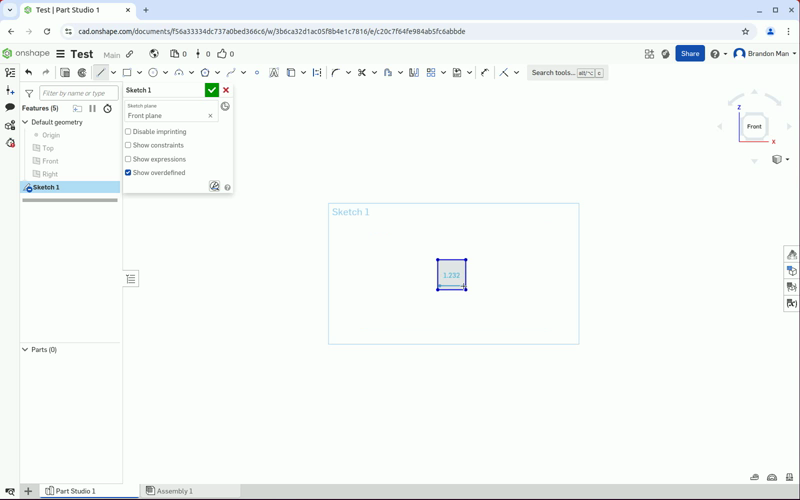
scroll(6)
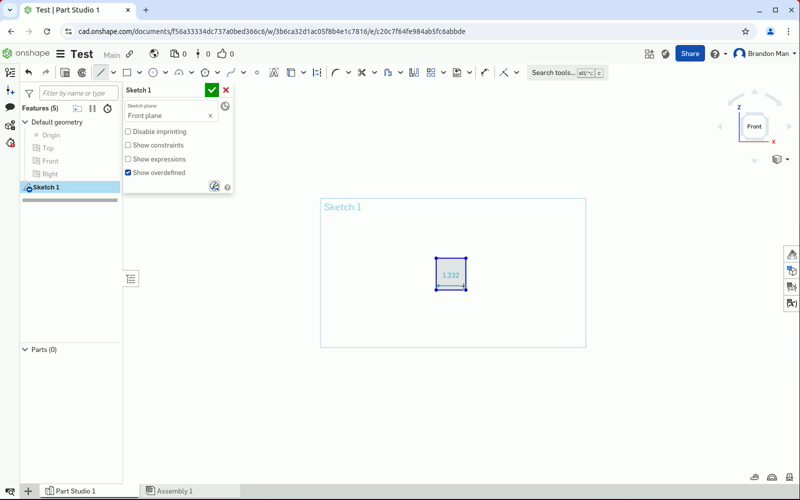
scroll(6)
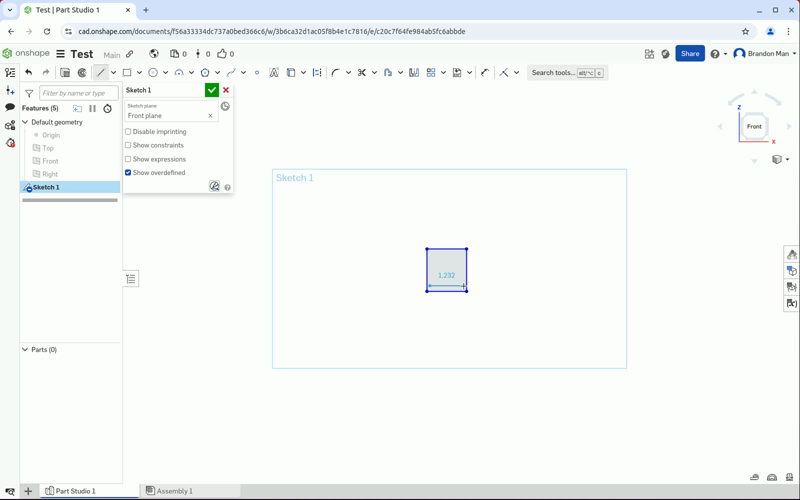
scroll(6)
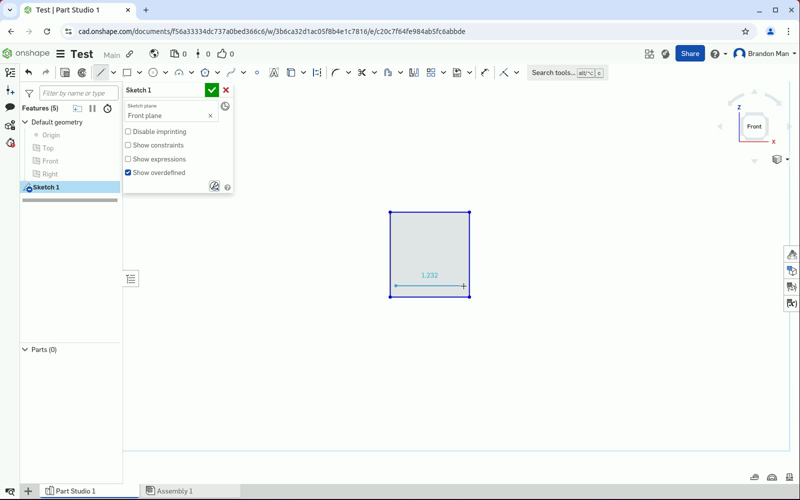
click(463, 285)
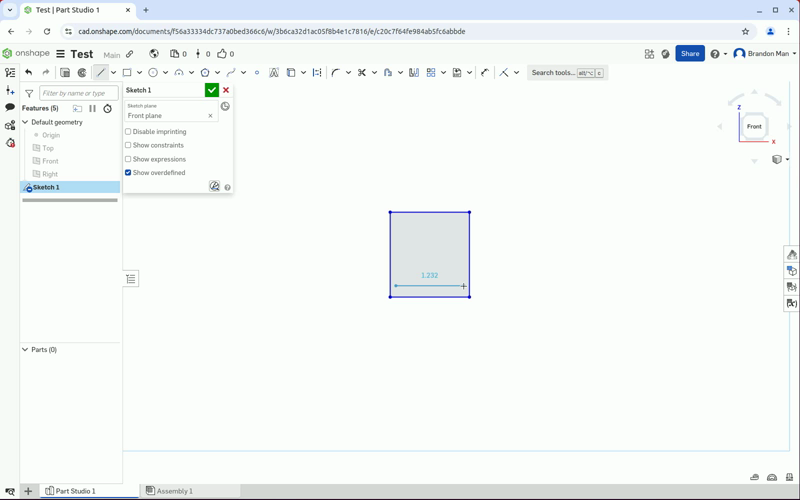
scroll(-6)
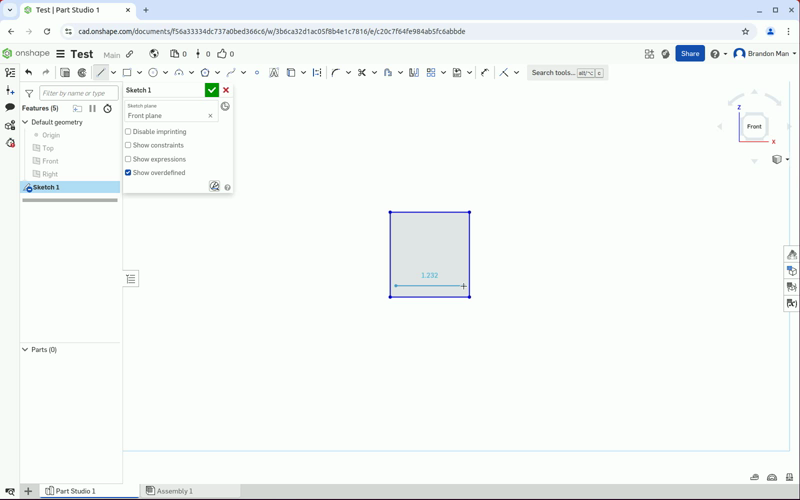
scroll(-6)
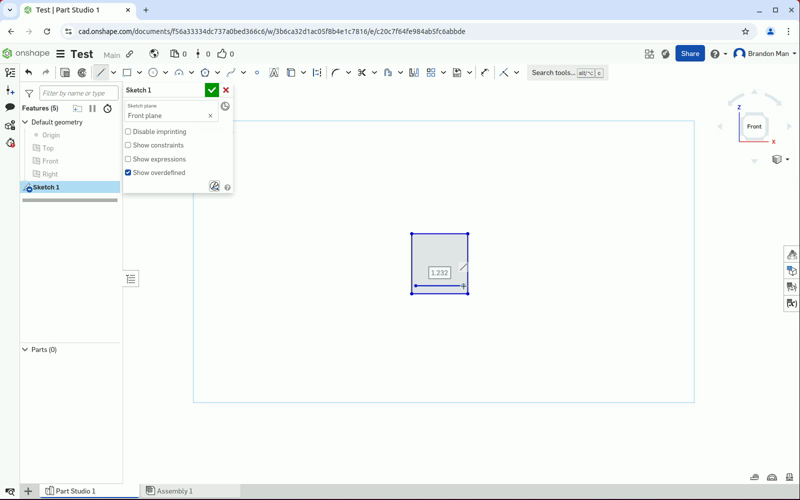
scroll(-6)
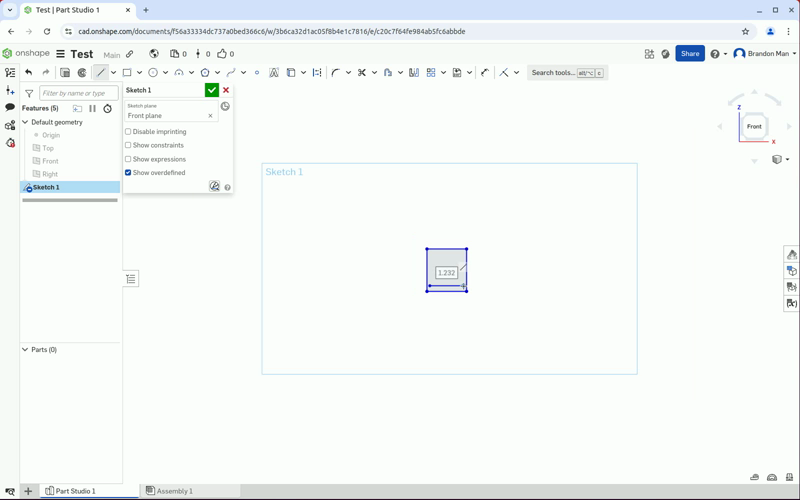
scroll(-6)
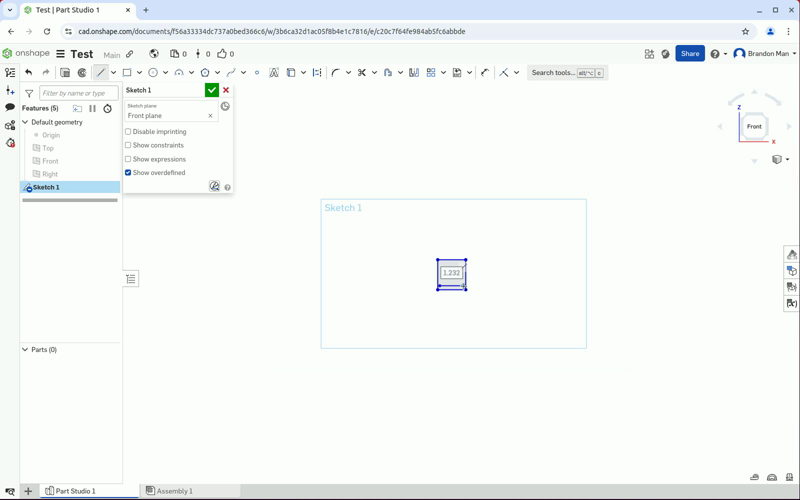
scroll(-6)
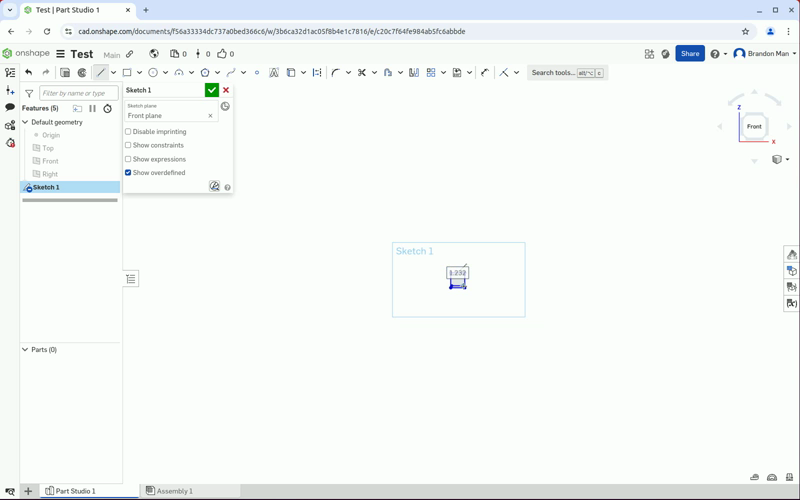
scroll(-6)
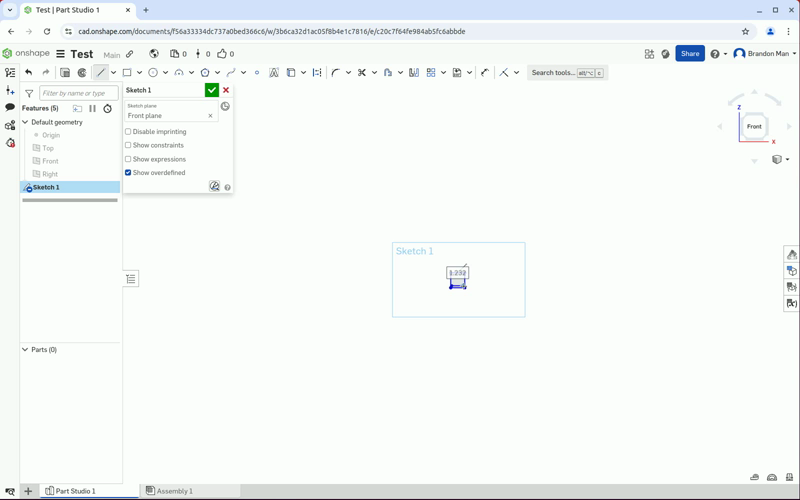
scroll(-6)
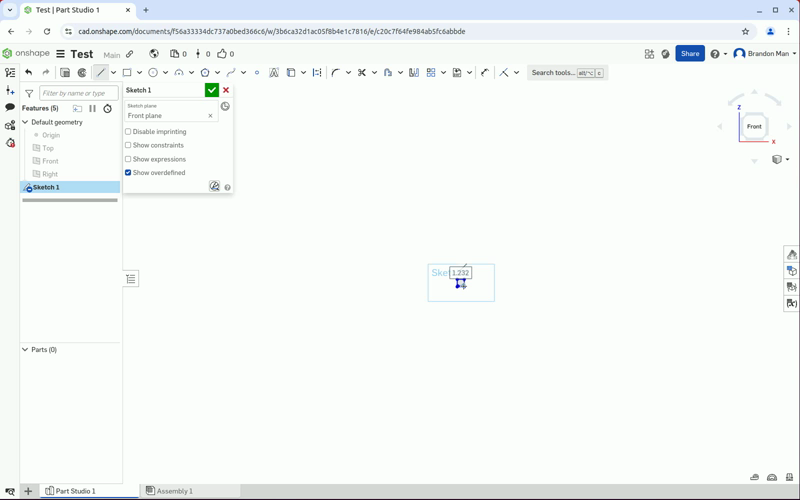
key_up(shift)
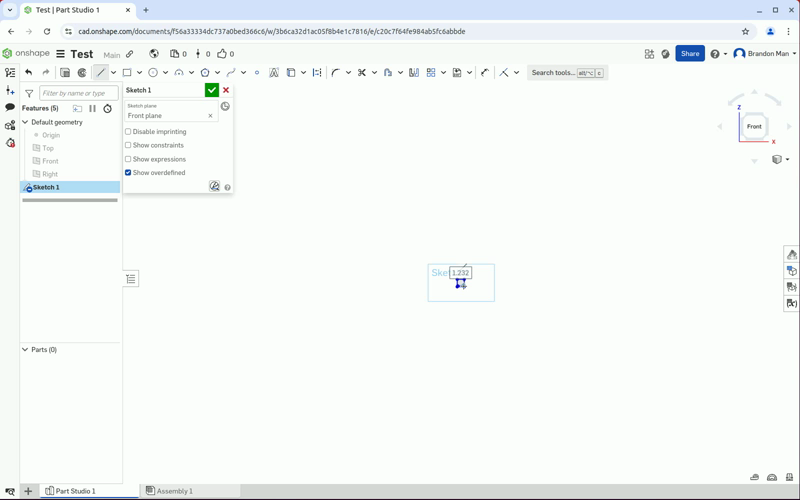
key_down(shift)
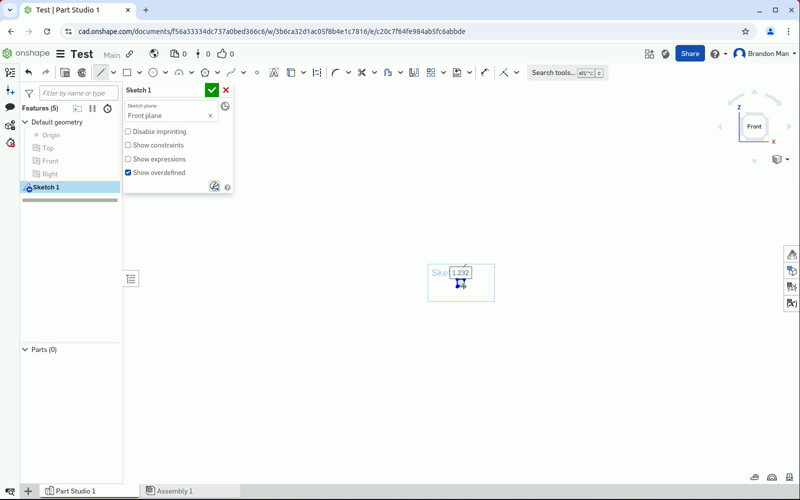
mouse_move(493, 285)
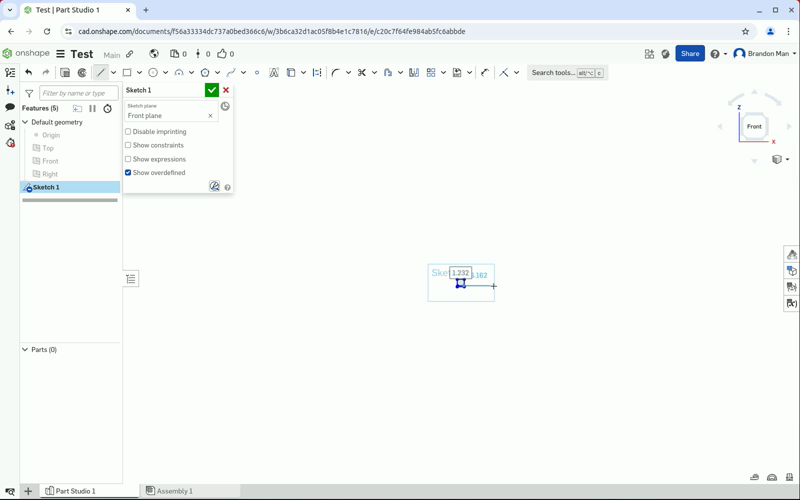
mouse_move(463, 279)
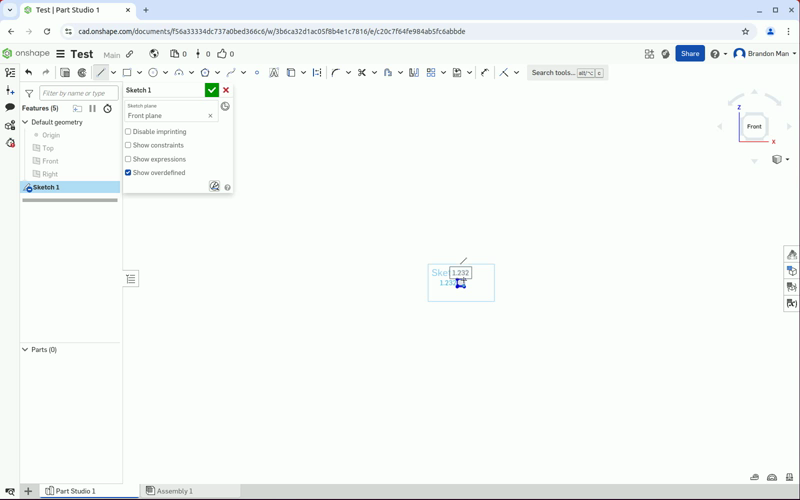
scroll(6)
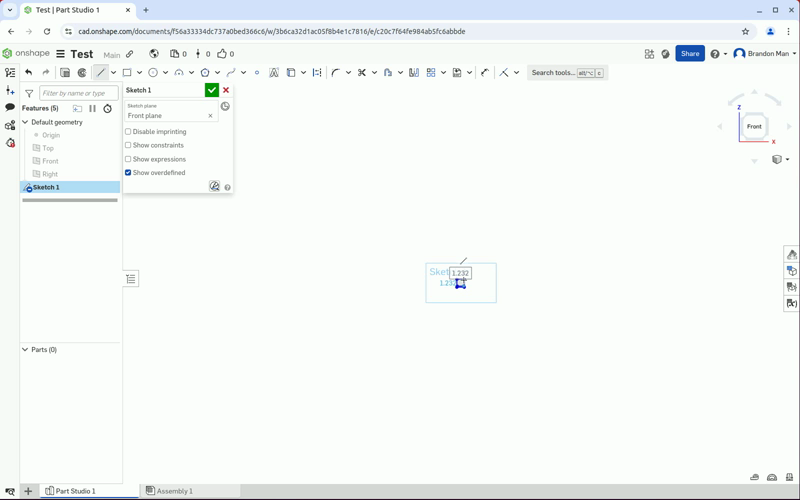
scroll(6)
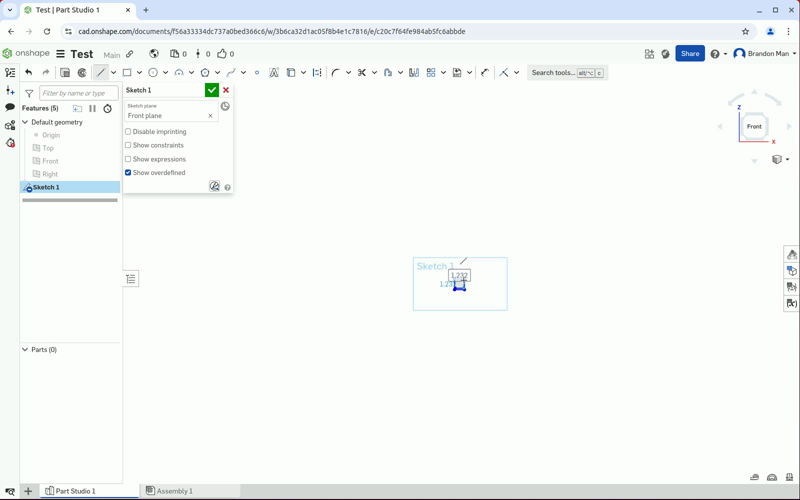
scroll(6)
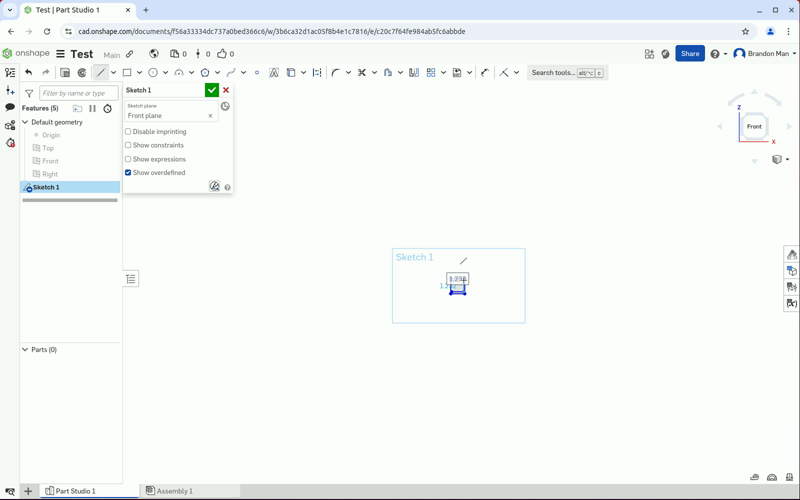
scroll(6)
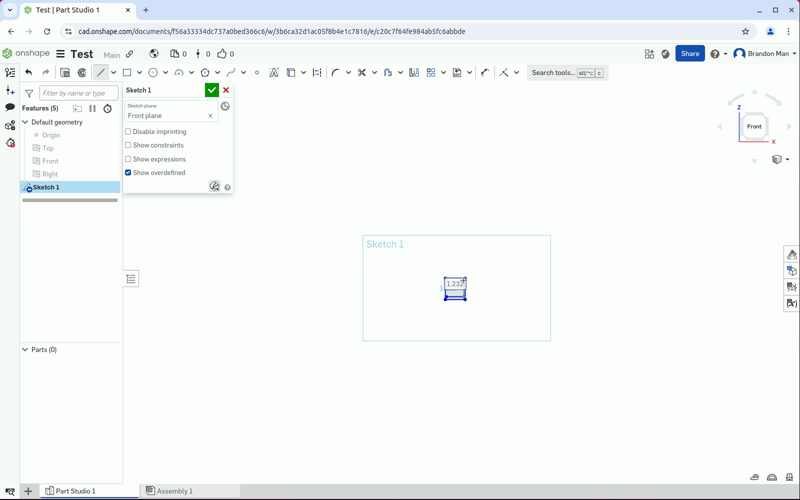
scroll(6)
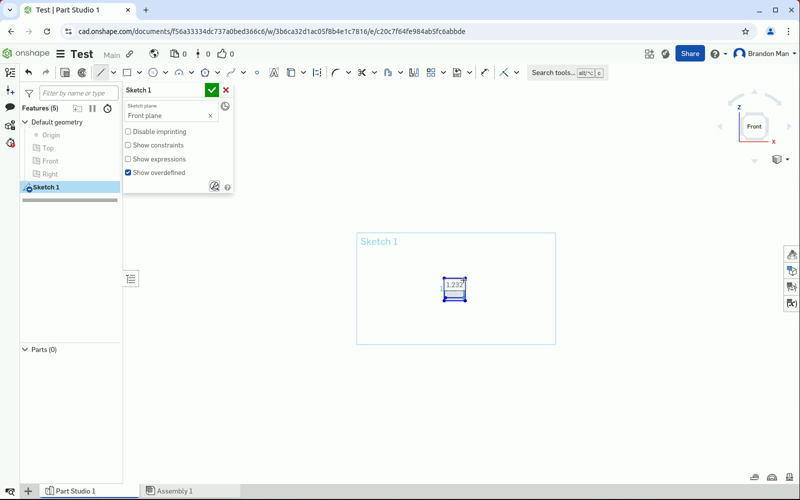
scroll(6)
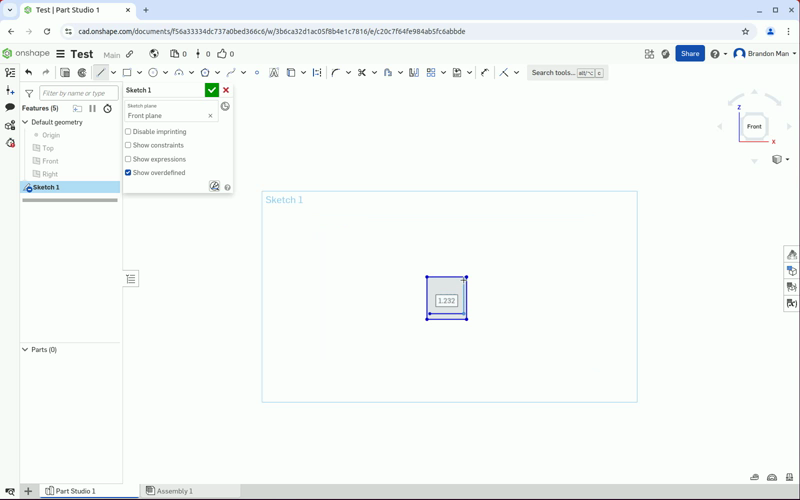
scroll(6)
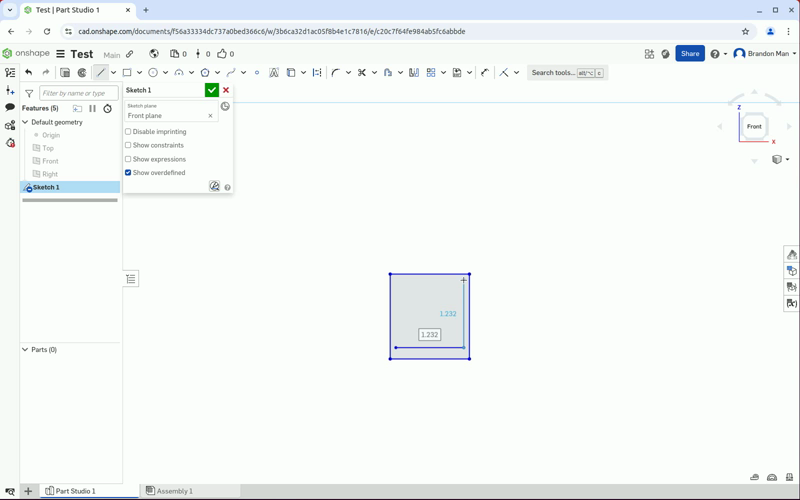
click(463, 279)
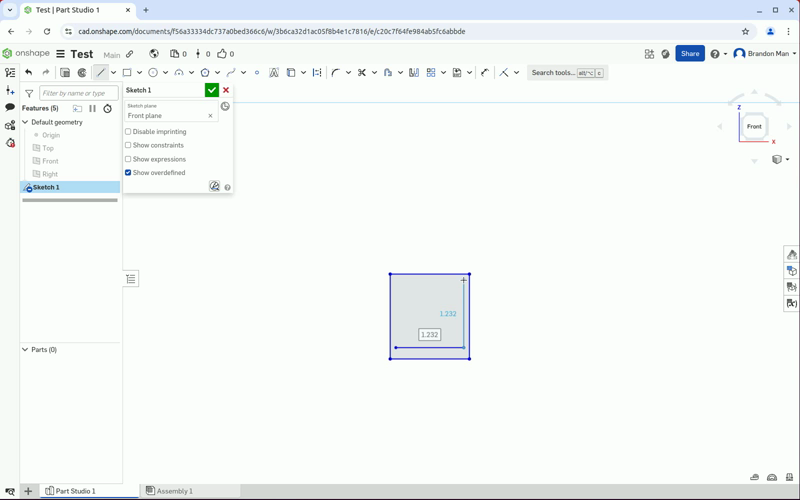
scroll(-6)
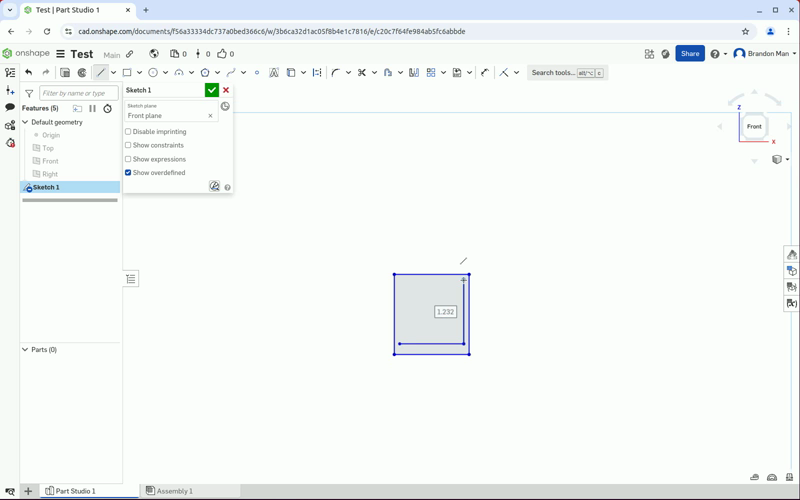
scroll(-6)
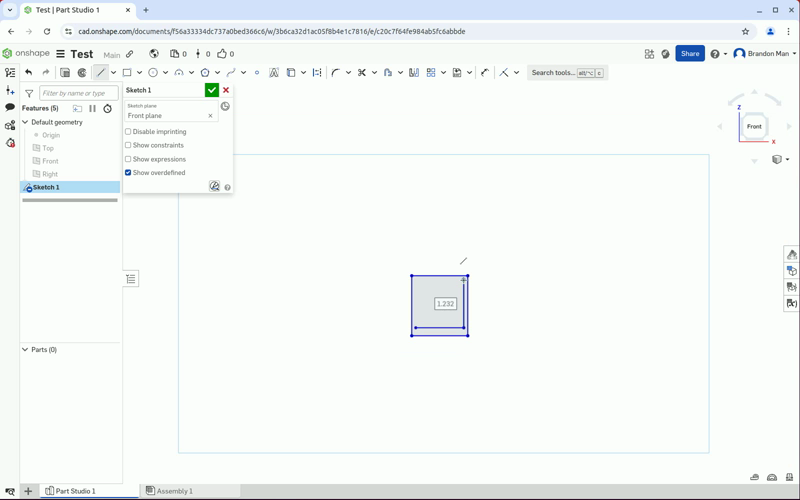
scroll(-6)
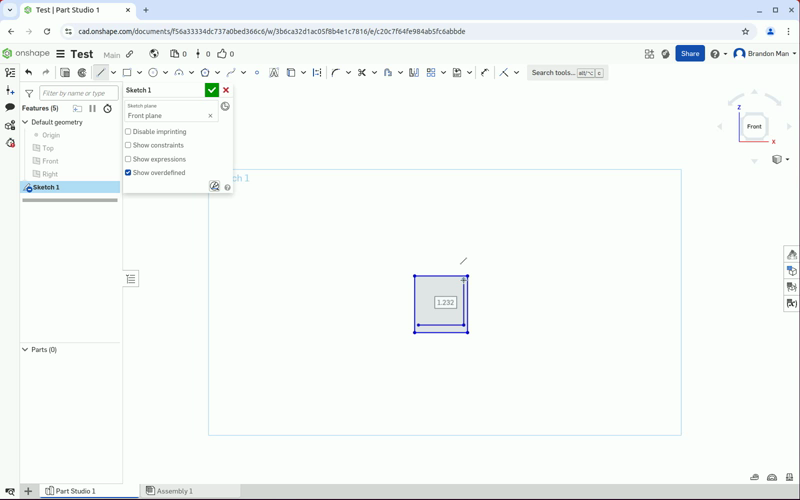
scroll(-6)
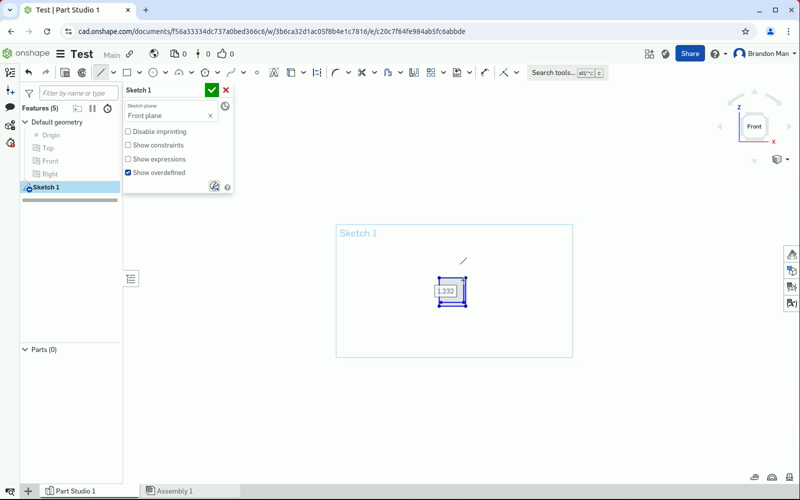
scroll(-6)
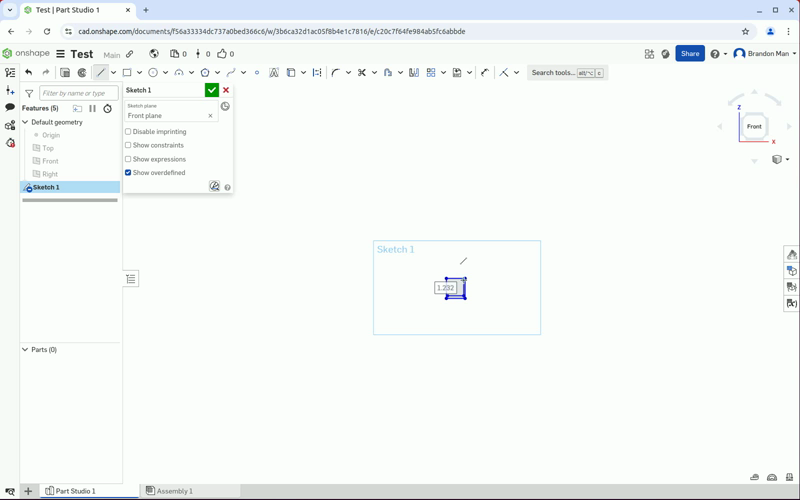
scroll(-6)
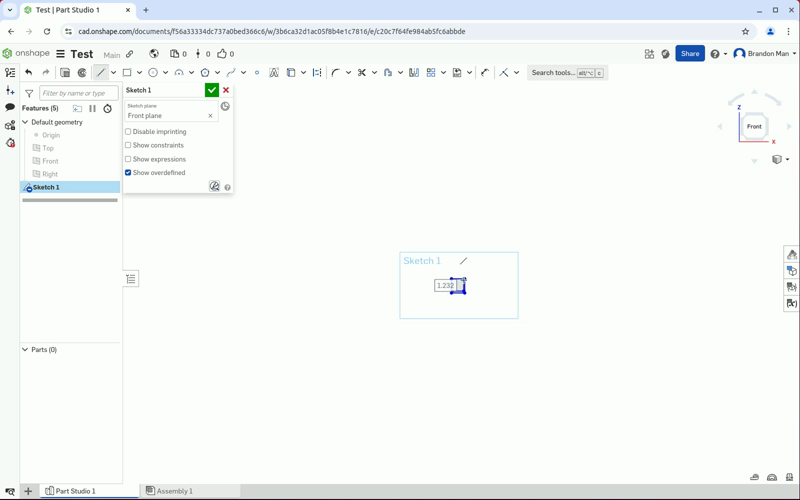
scroll(-6)
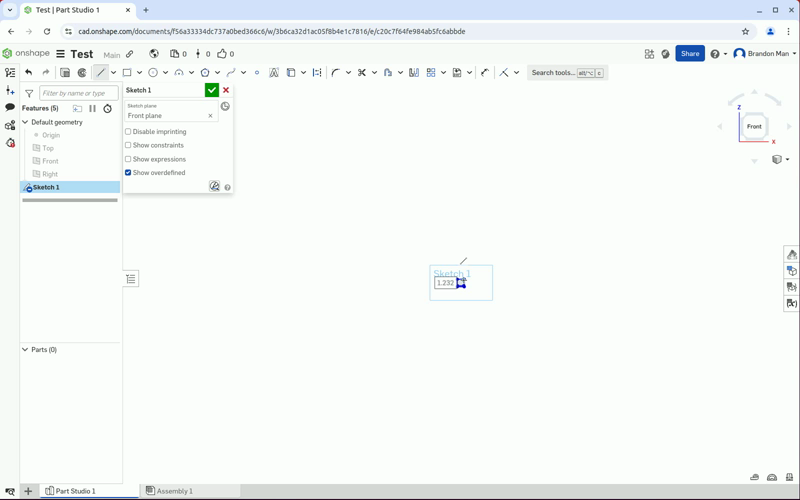
key_up(shift)
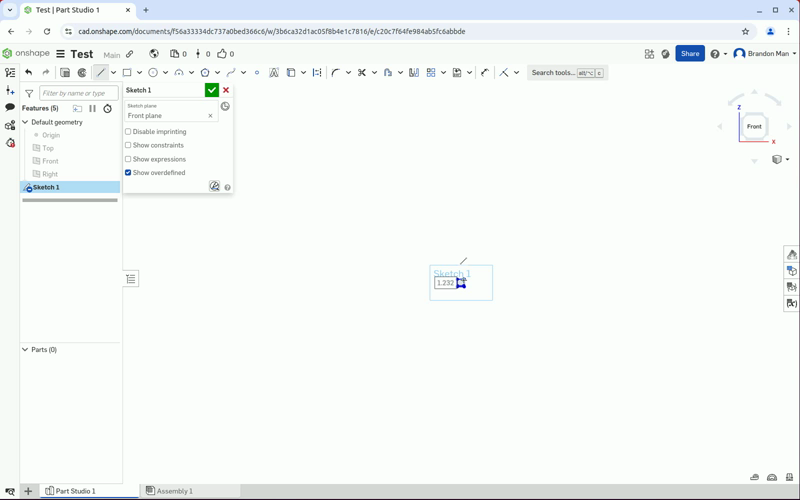
key_down(shift)
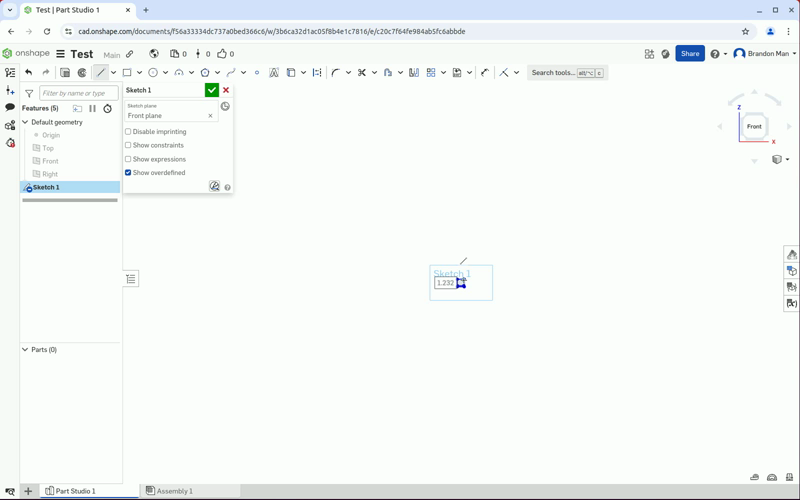
mouse_move(493, 279)
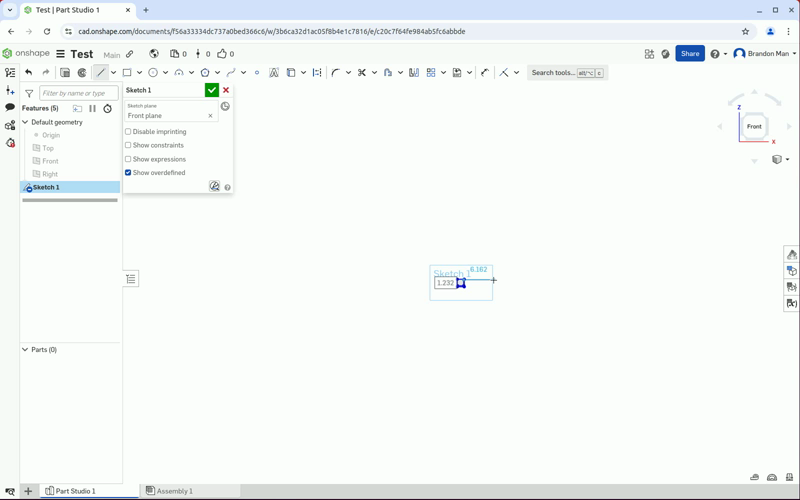
mouse_move(457, 279)
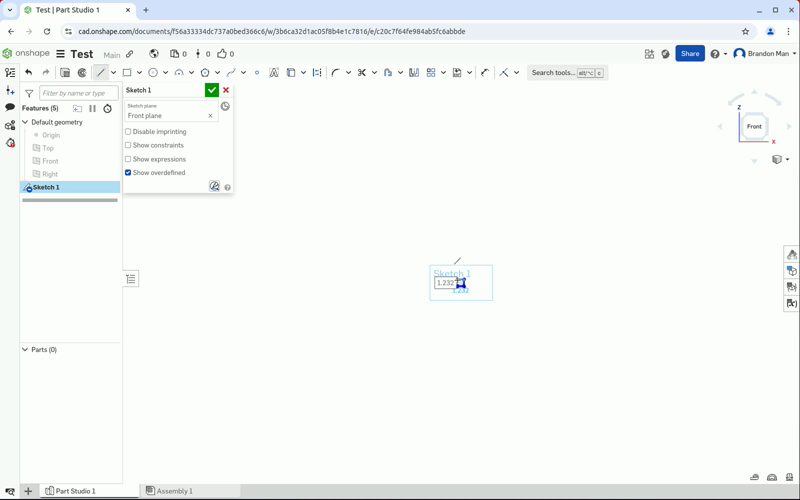
scroll(6)
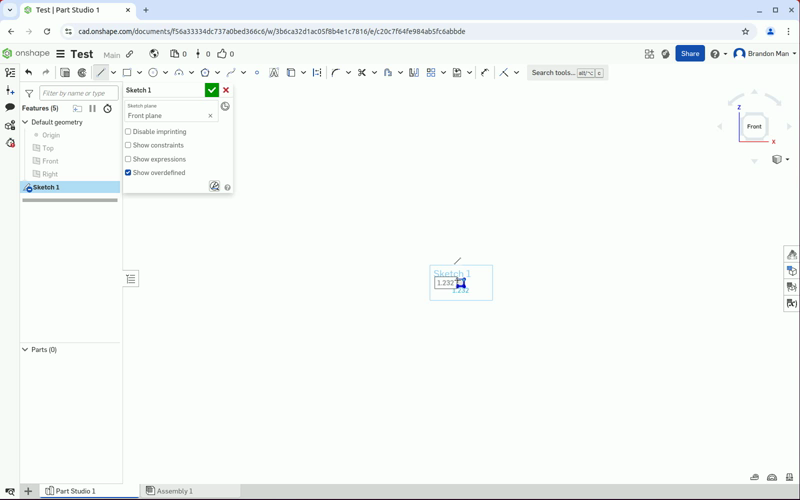
scroll(6)
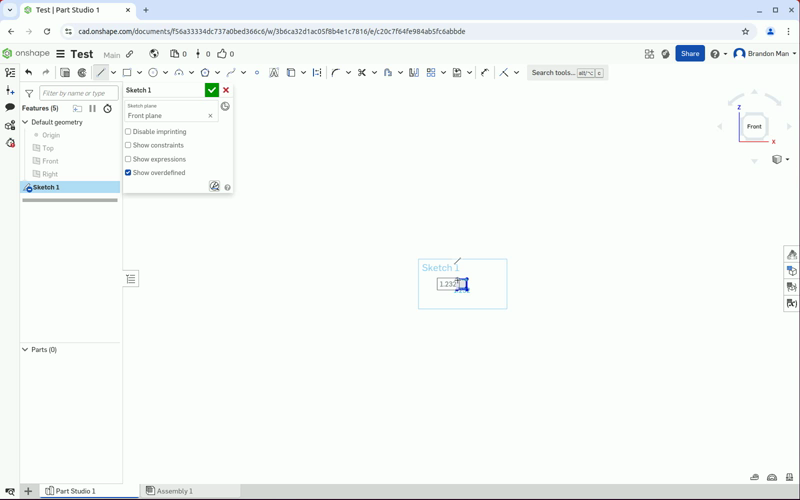
scroll(6)
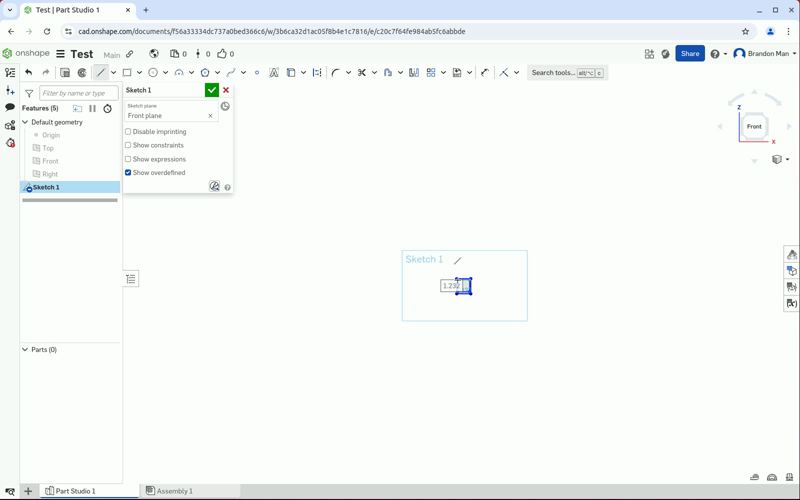
scroll(6)
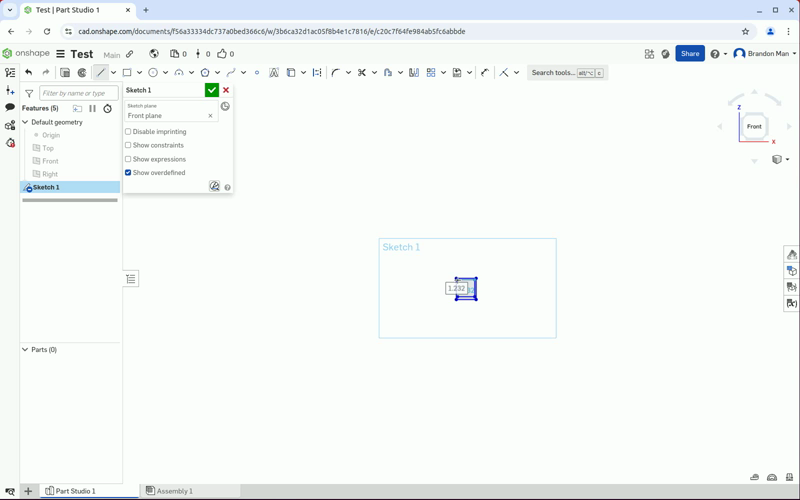
scroll(6)
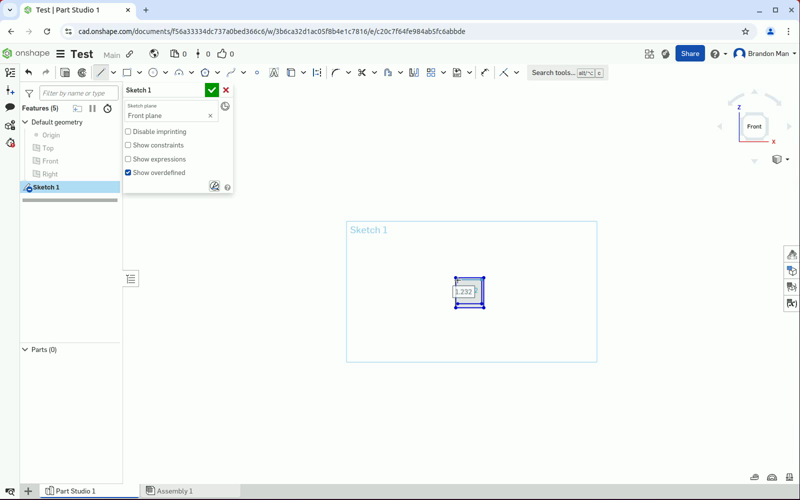
scroll(6)
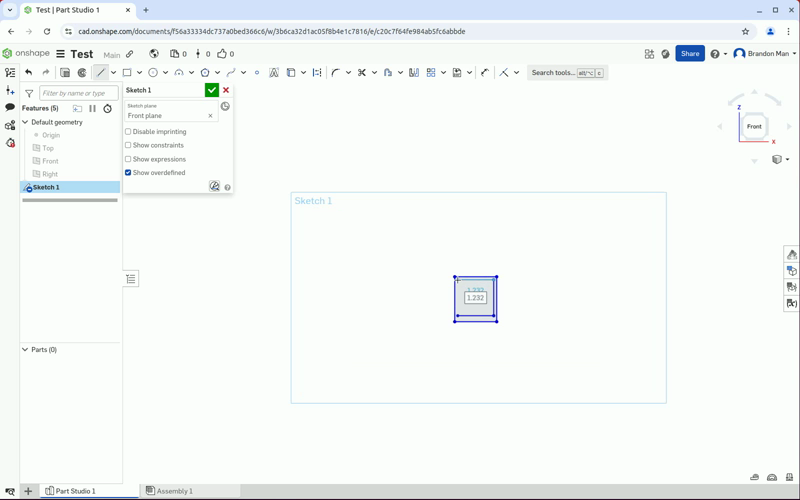
scroll(6)
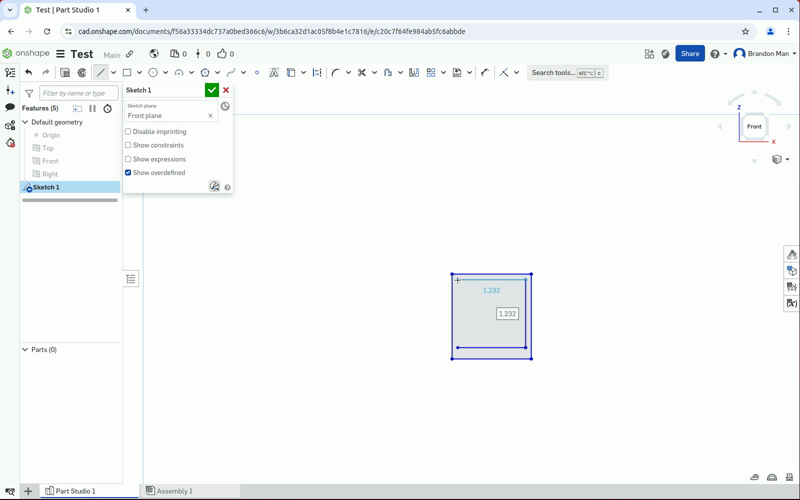
click(457, 279)
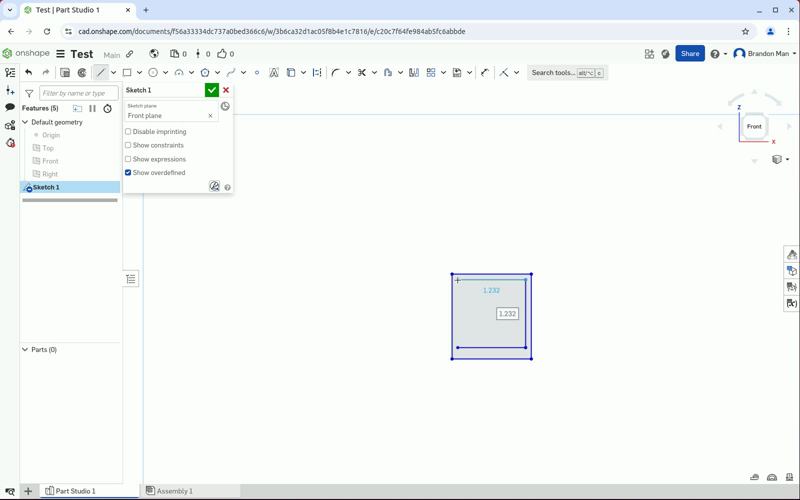
scroll(-6)
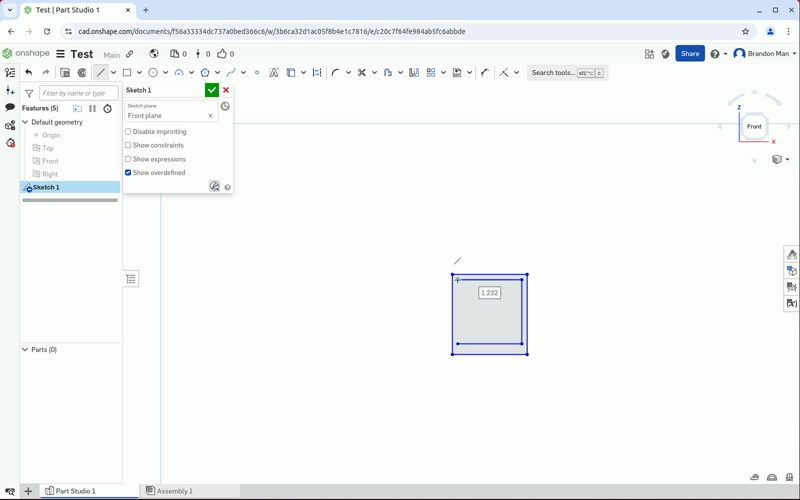
scroll(-6)
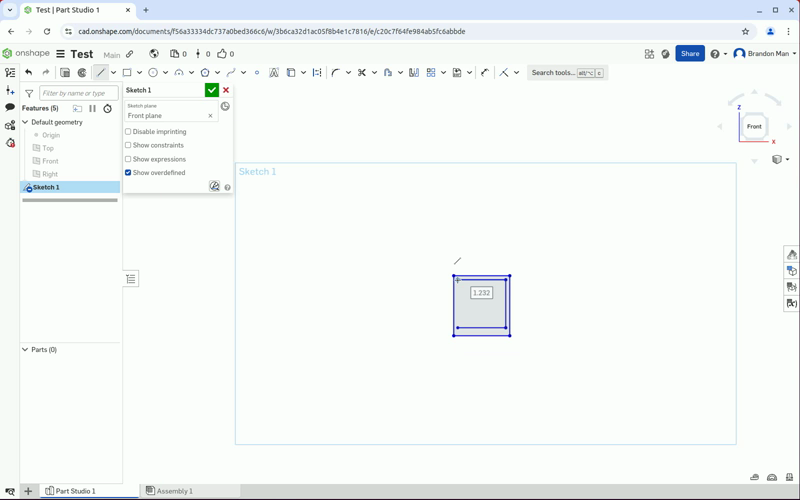
scroll(-6)
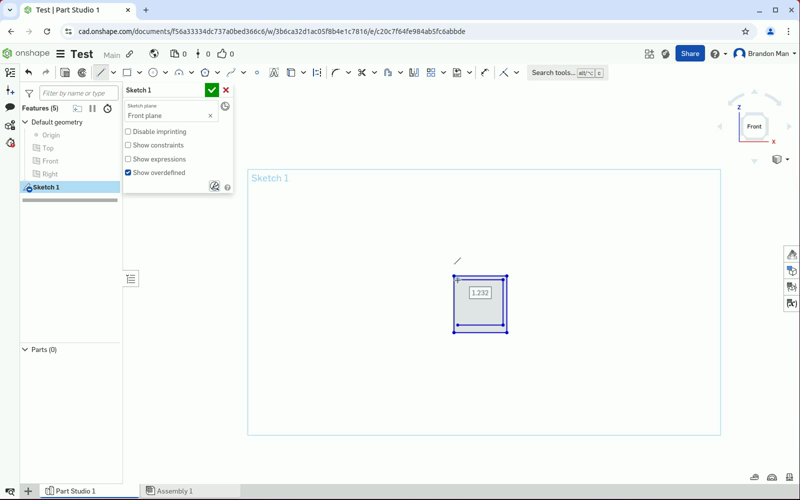
scroll(-6)
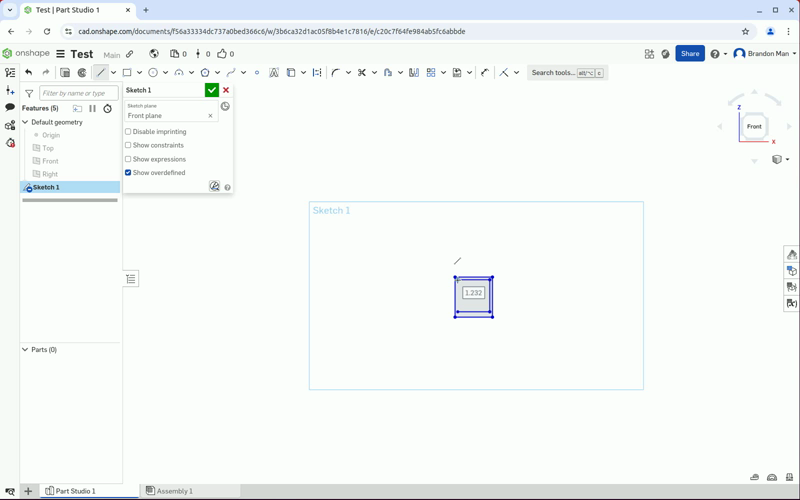
scroll(-6)
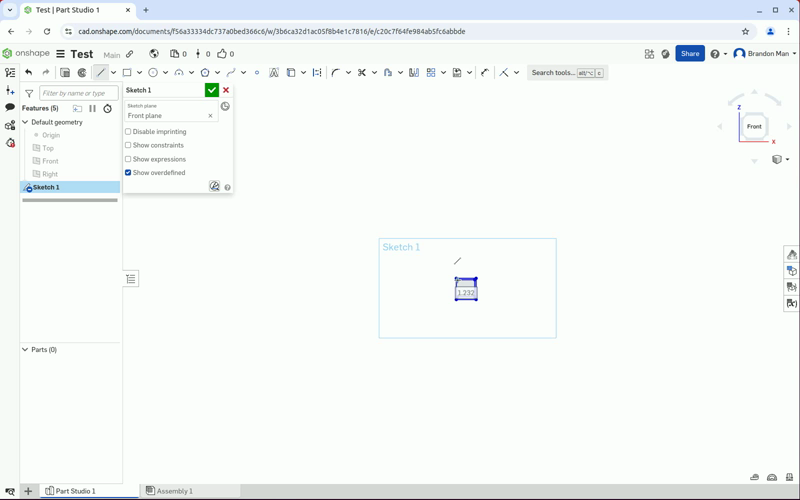
scroll(-6)
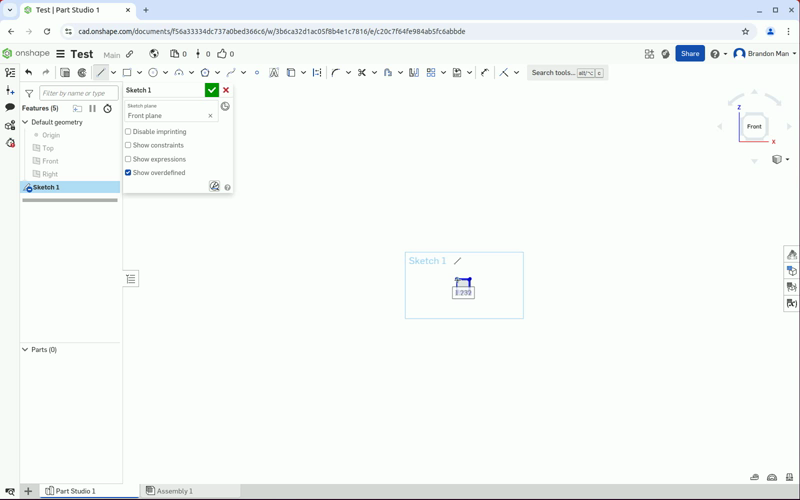
scroll(-6)
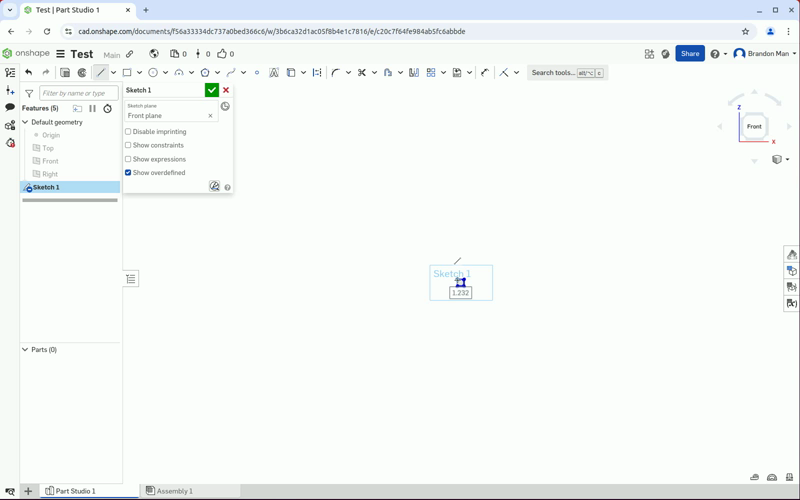
key_up(shift)
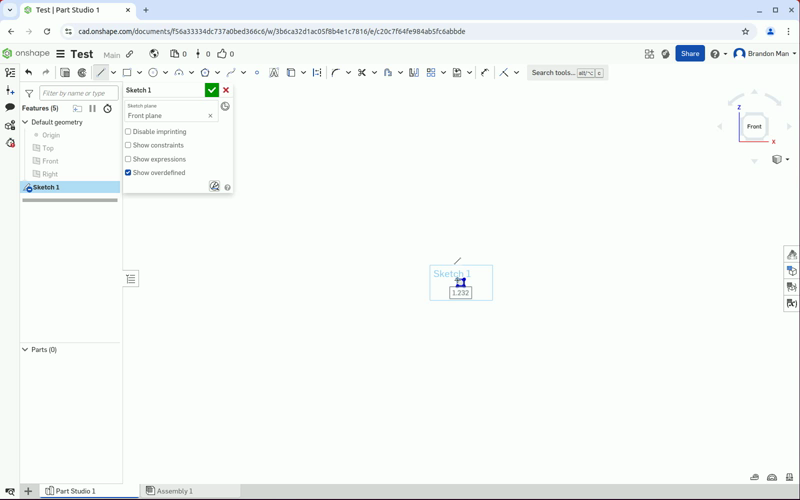
mouse_move(487, 279)
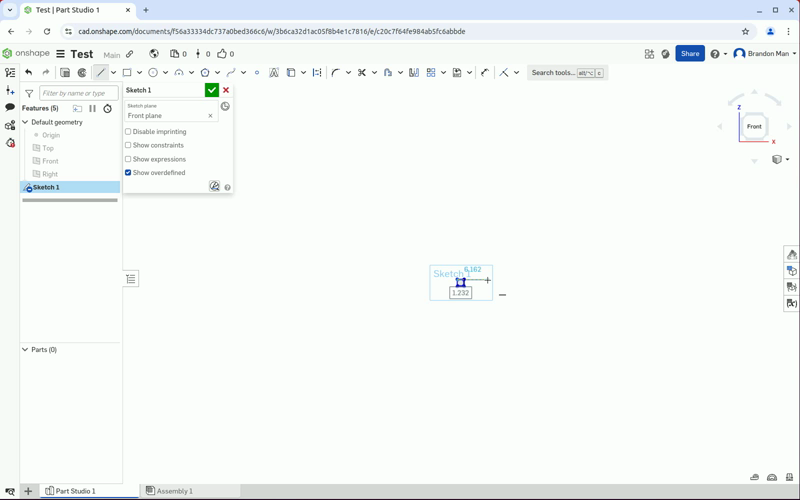
key_down(shift)
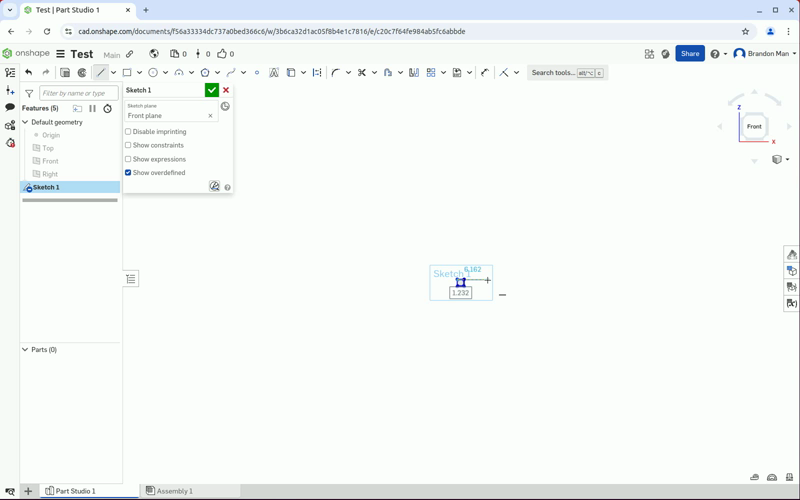
mouse_move(457, 285)
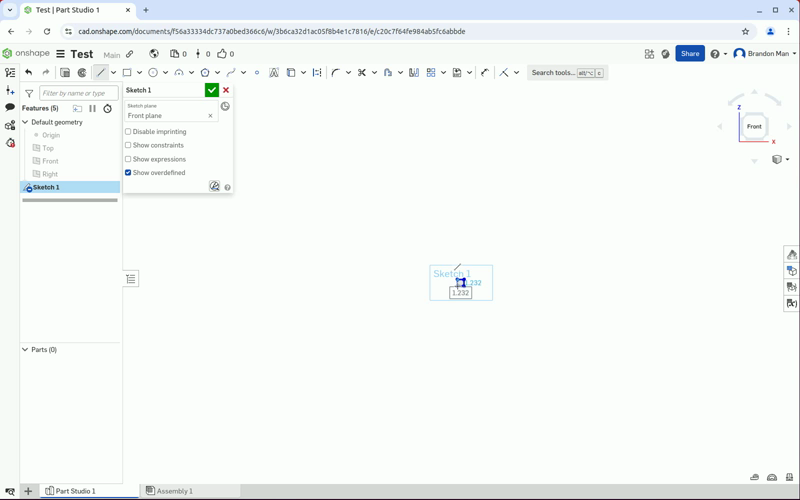
scroll(6)
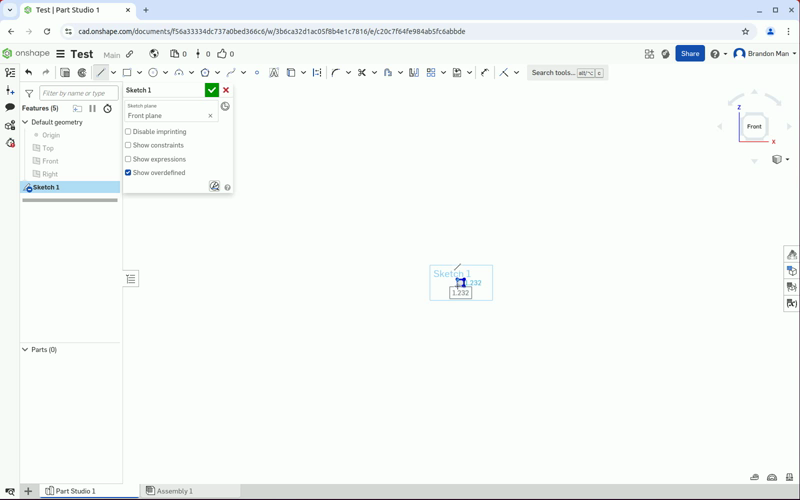
scroll(6)
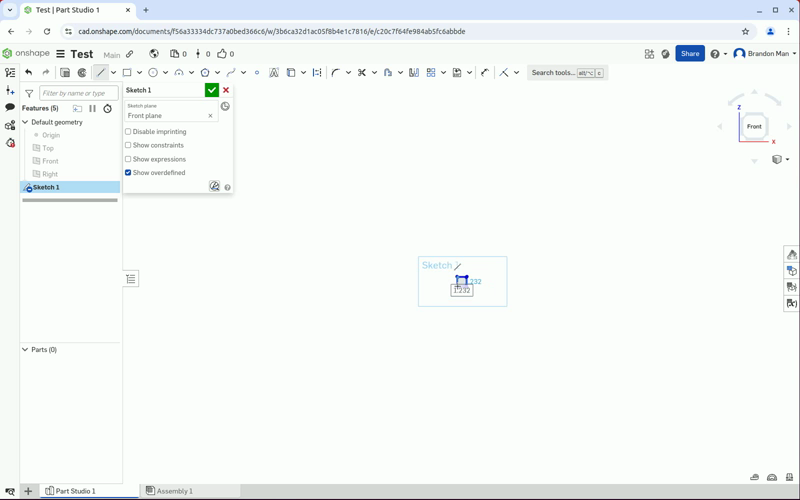
scroll(6)
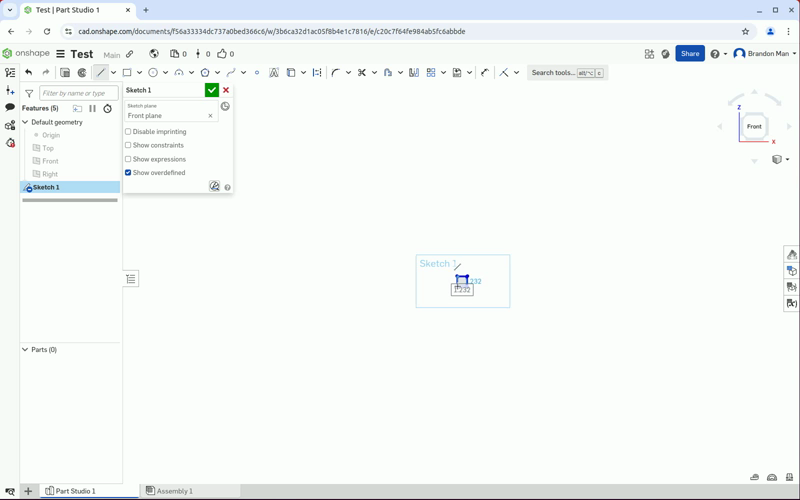
scroll(6)
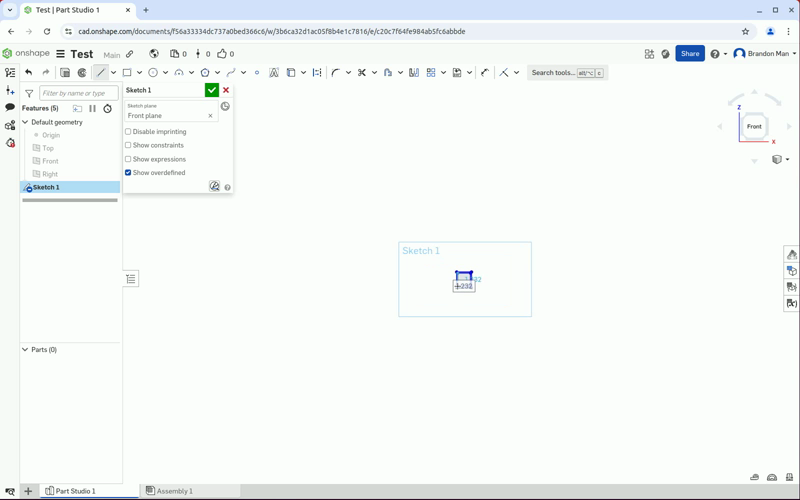
scroll(6)
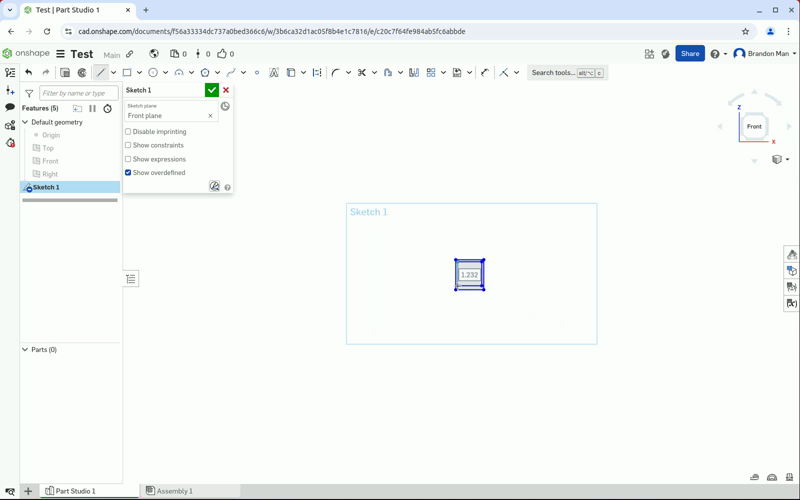
scroll(6)
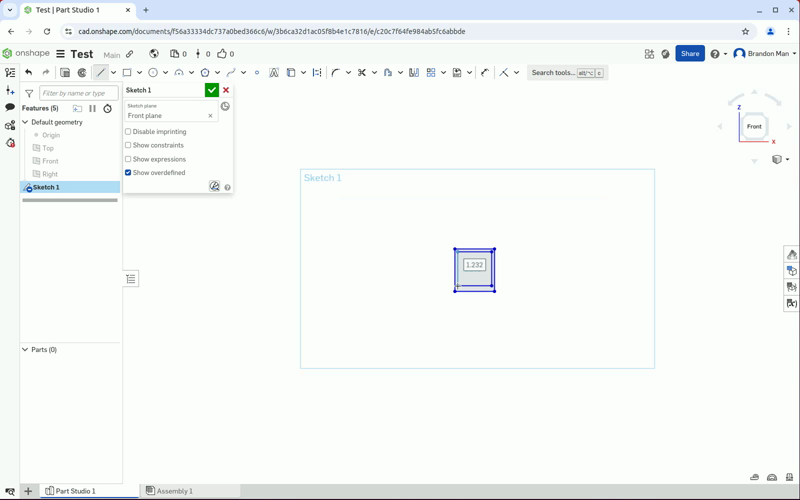
scroll(6)
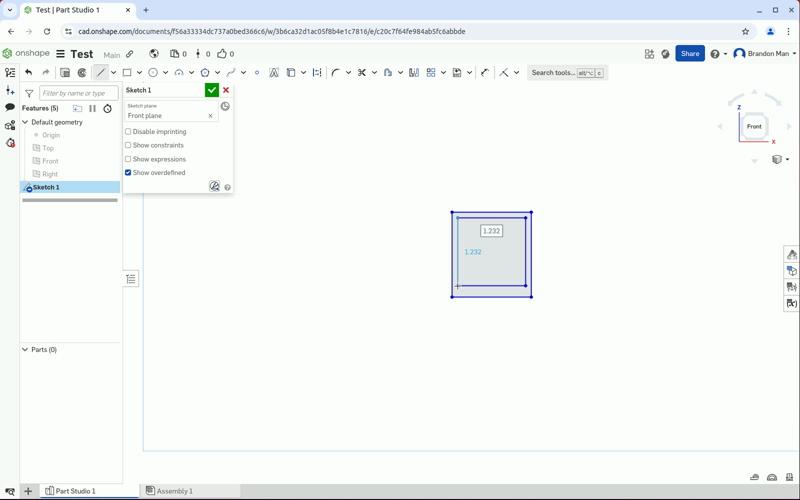
key_up(shift)
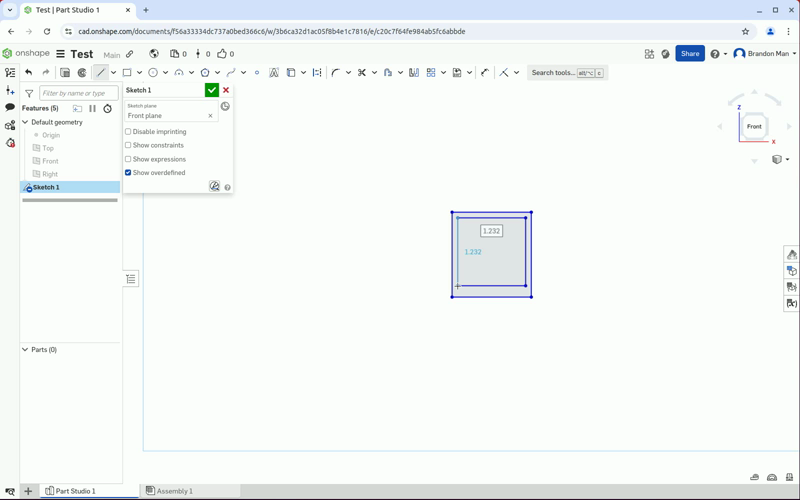
click(457, 285)
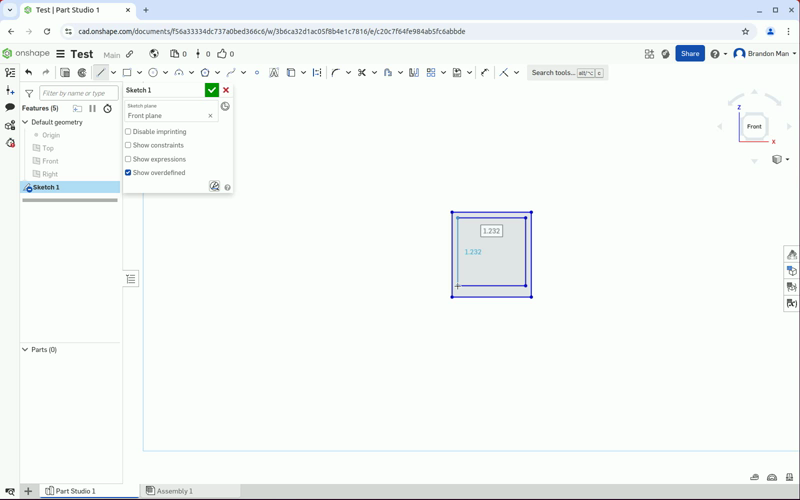
scroll(-6)
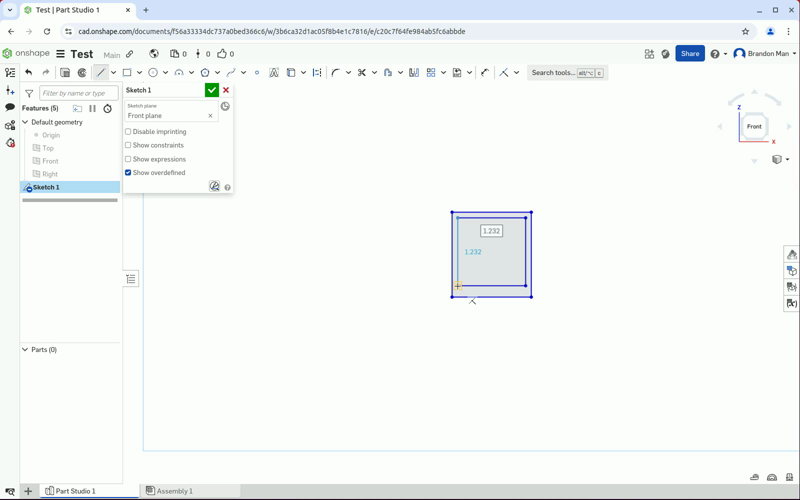
scroll(-6)
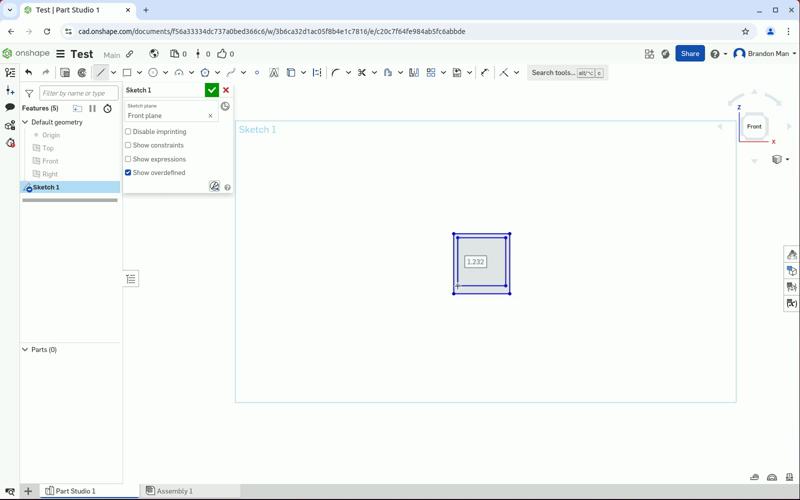
scroll(-6)
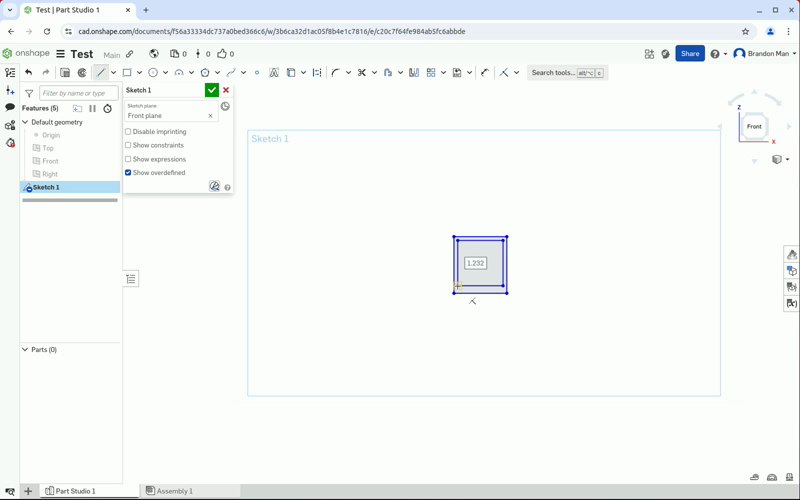
scroll(-6)
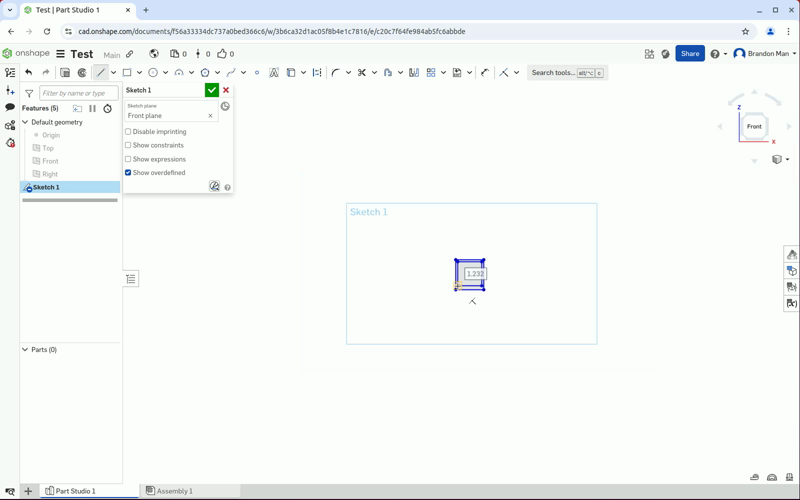
scroll(-6)
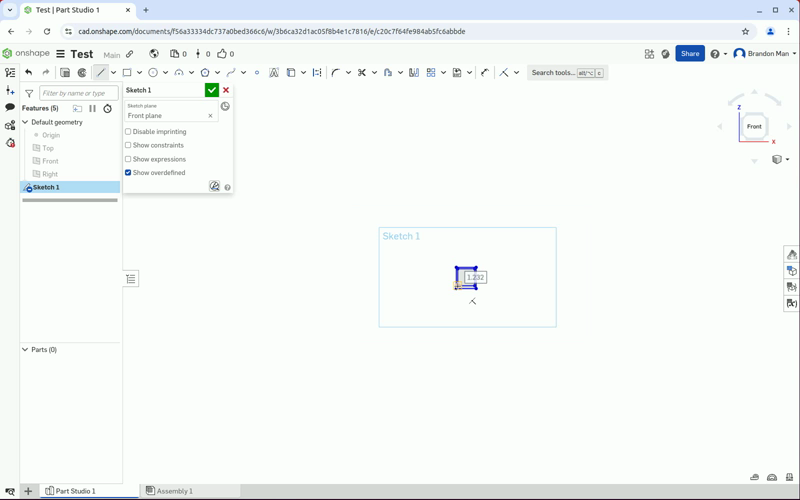
scroll(-6)
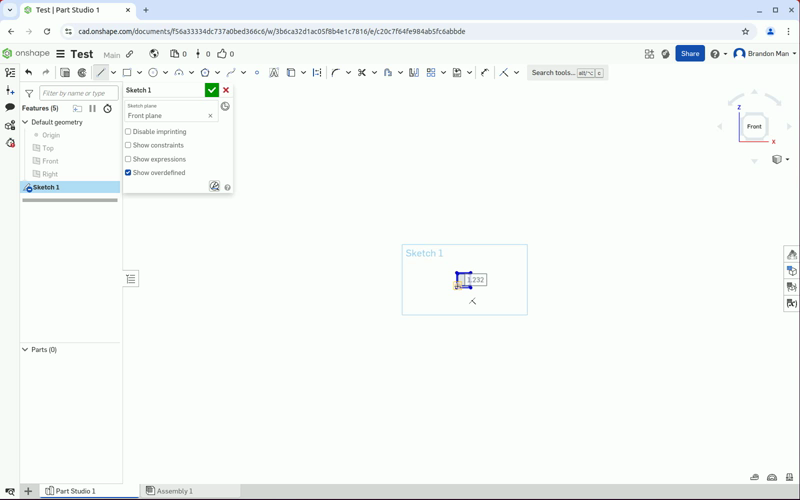
scroll(-6)
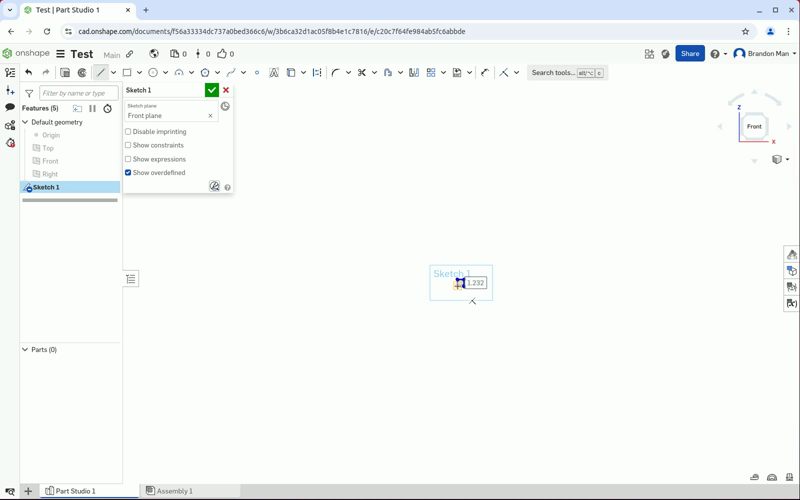
key(esc)
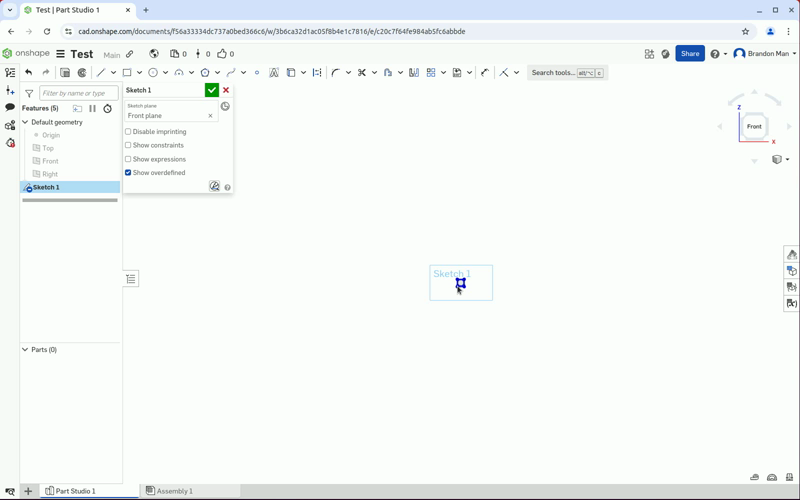
mouse_move(464, 286)
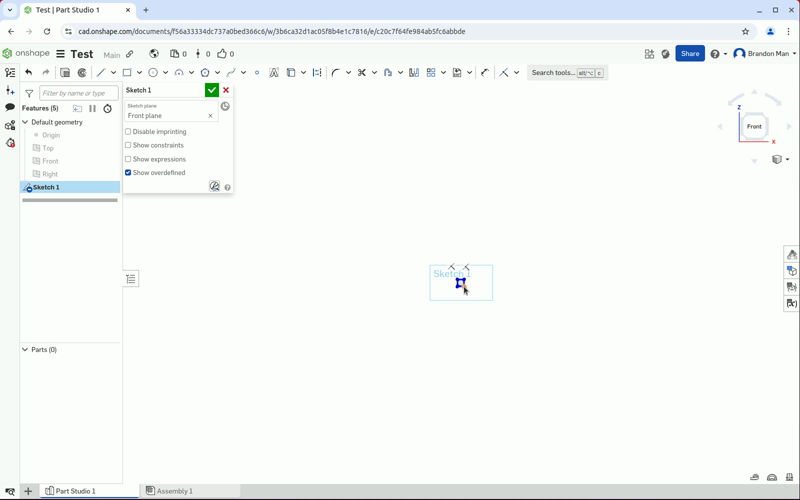
scroll(6)
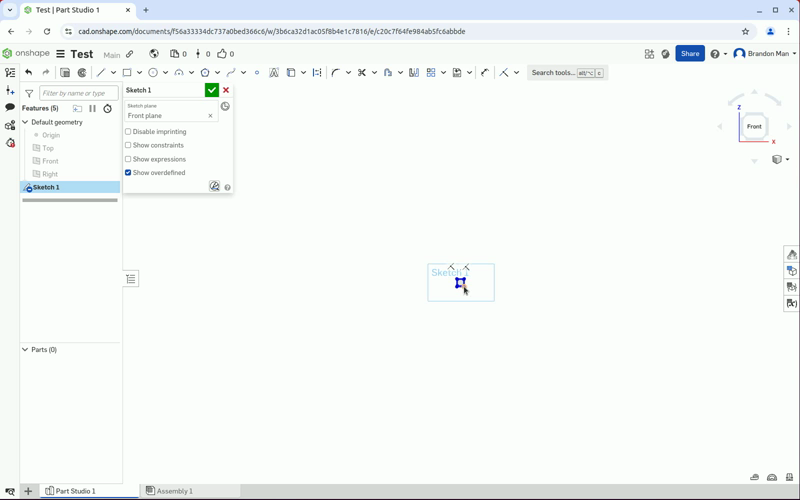
scroll(6)
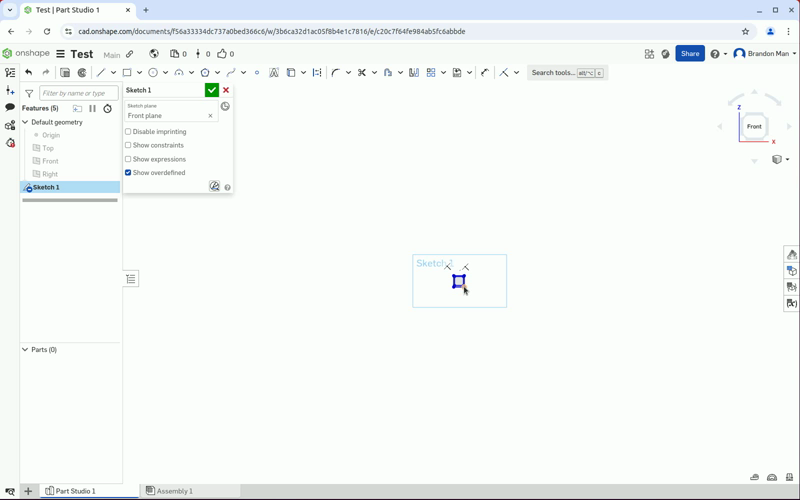
scroll(6)
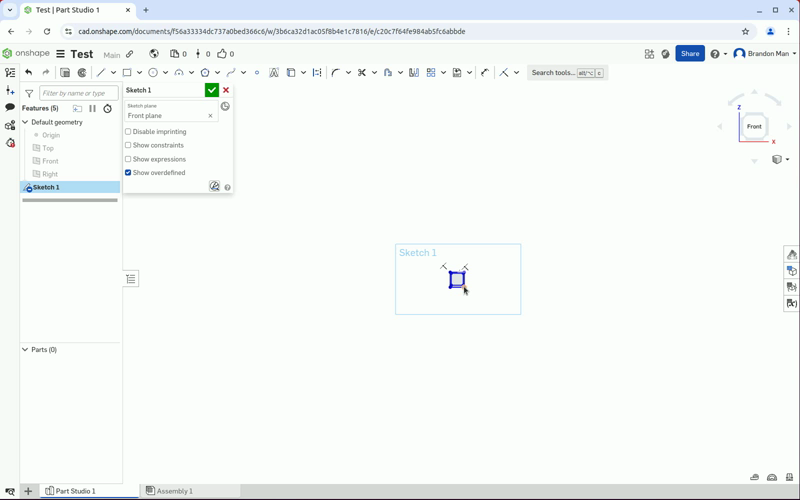
scroll(6)
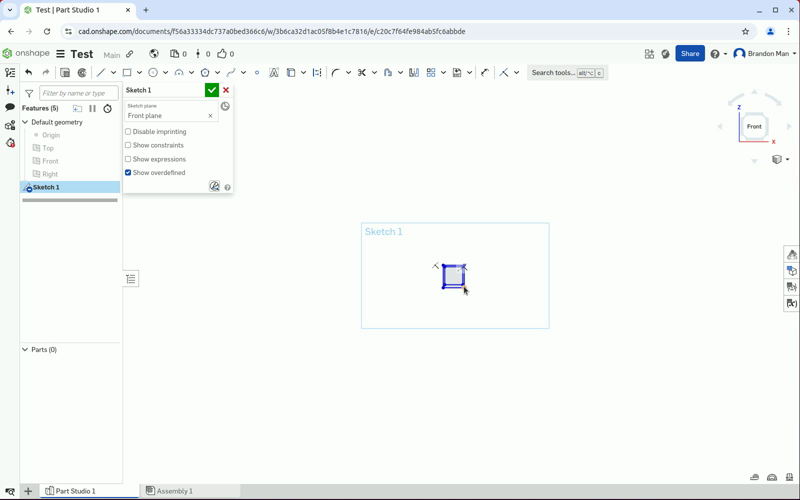
scroll(6)
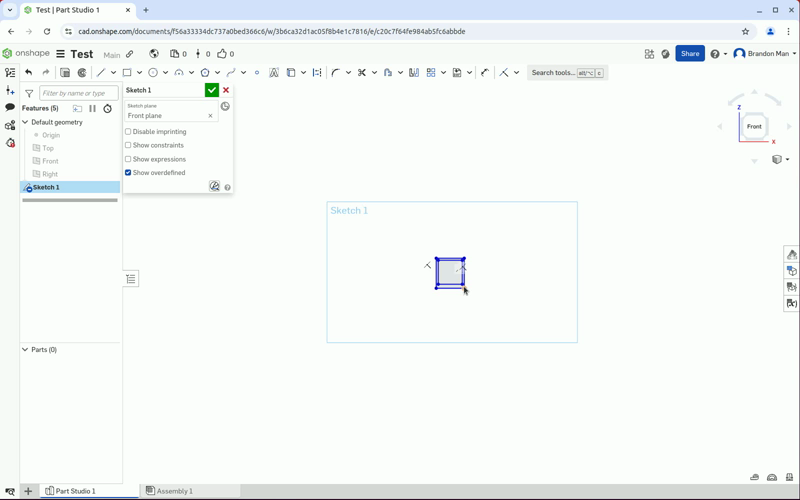
scroll(6)
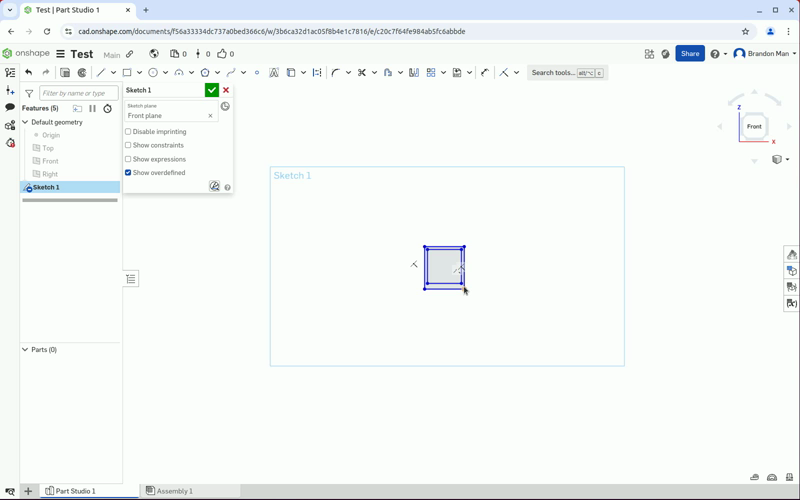
scroll(6)
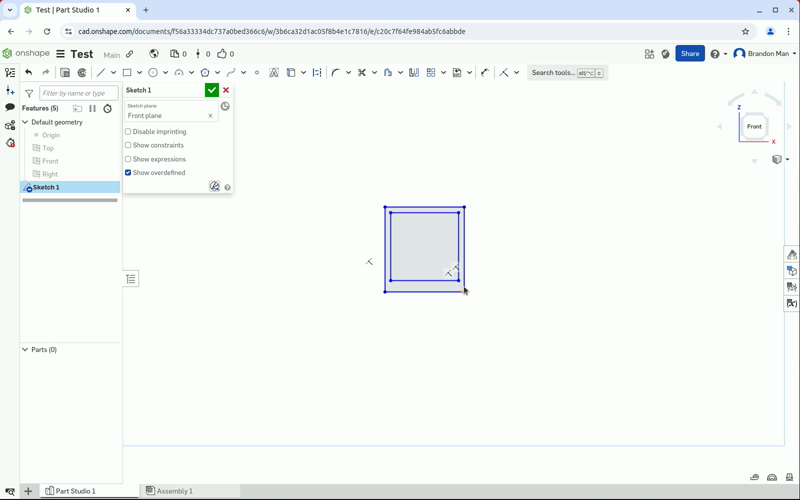
click(464, 286)
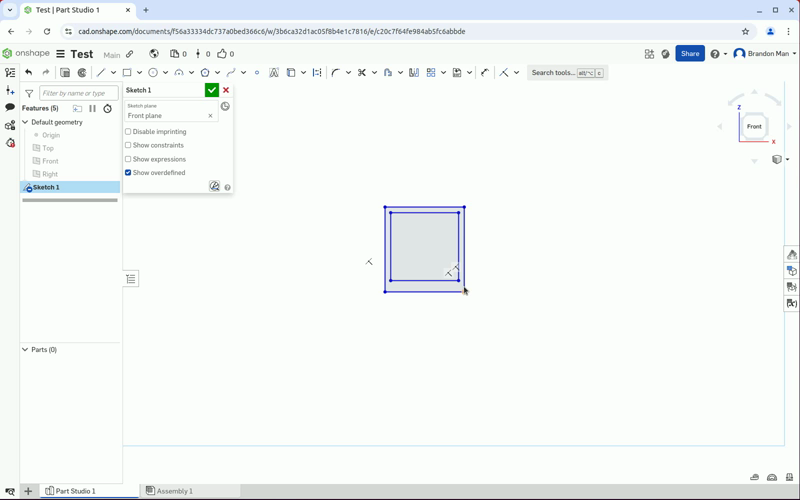
scroll(-6)
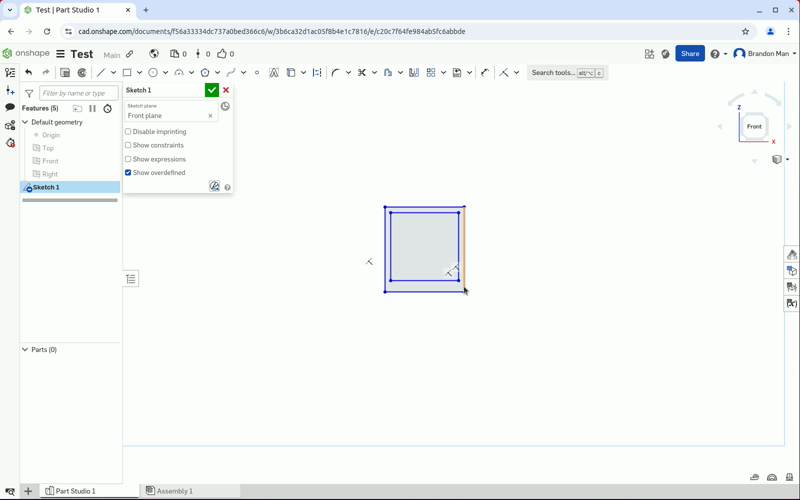
scroll(-6)
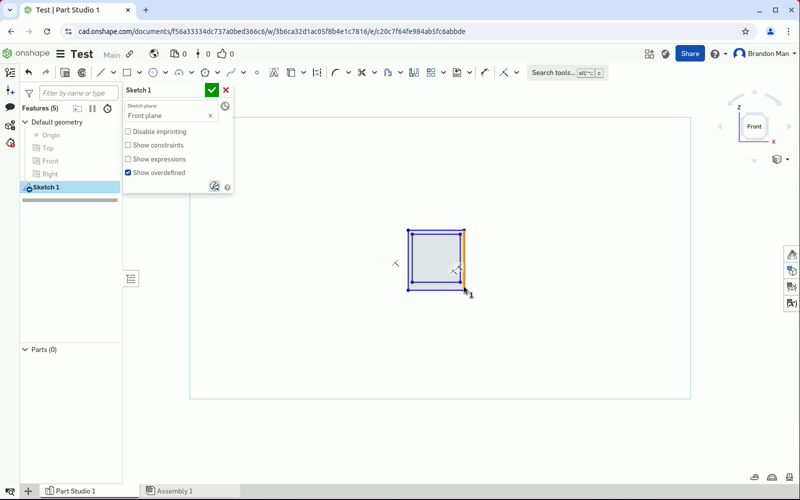
scroll(-6)
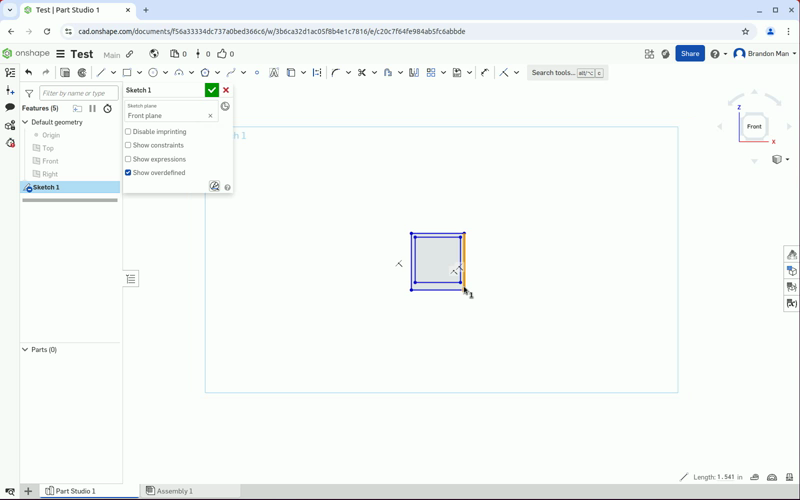
scroll(-6)
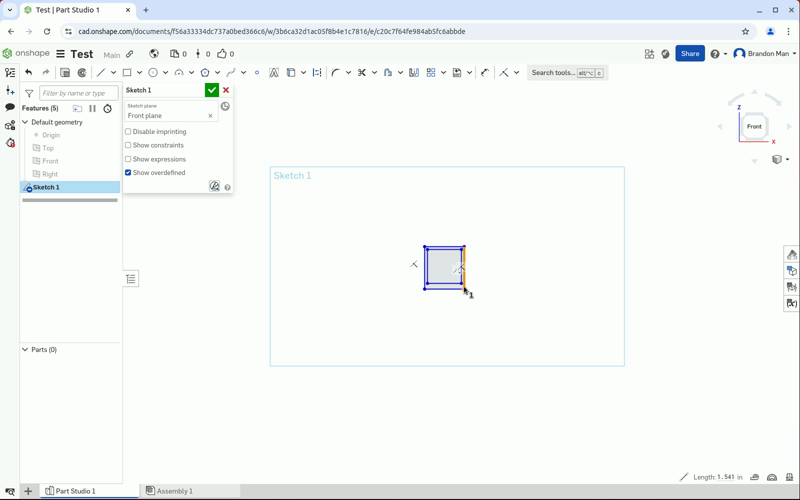
scroll(-6)
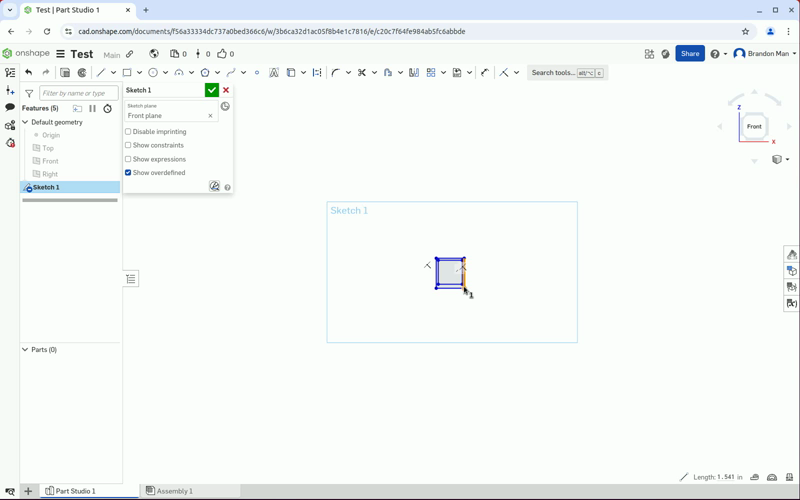
scroll(-6)
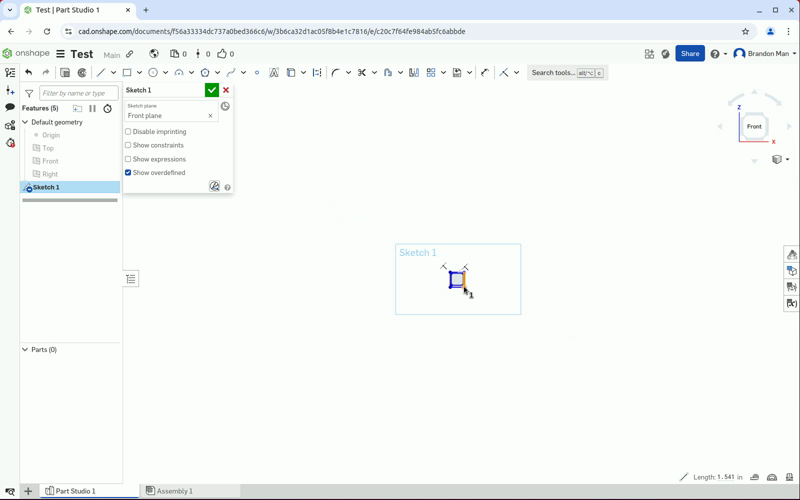
scroll(-6)
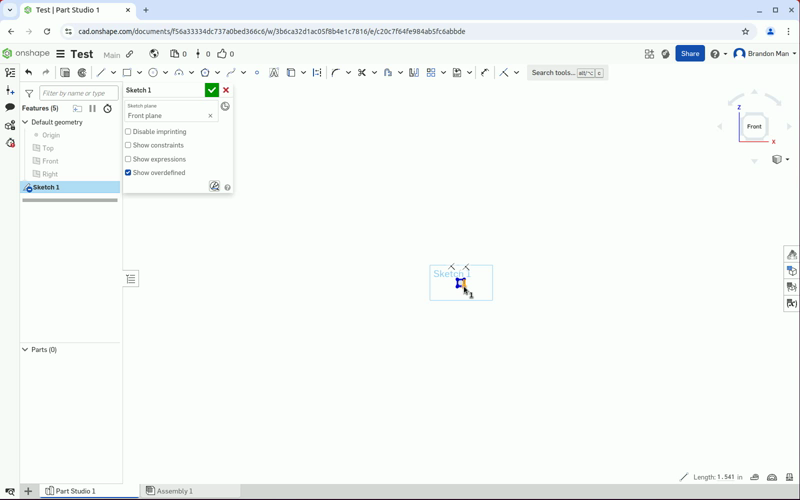
mouse_move(73, 352)
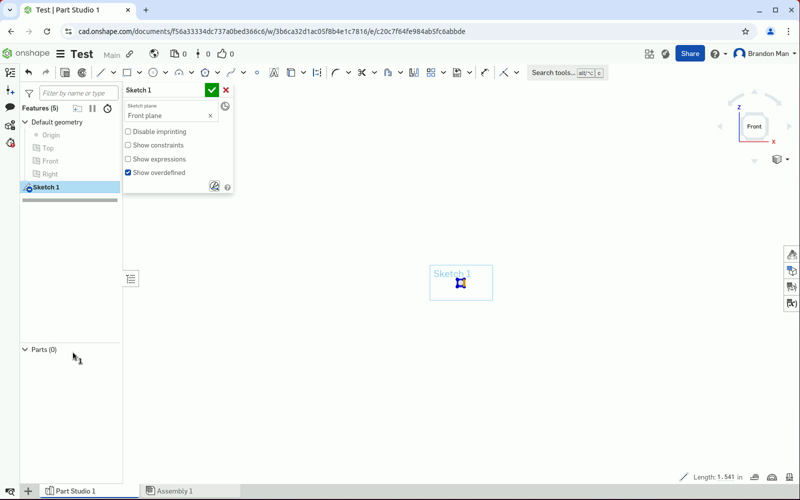
key(shift+y)
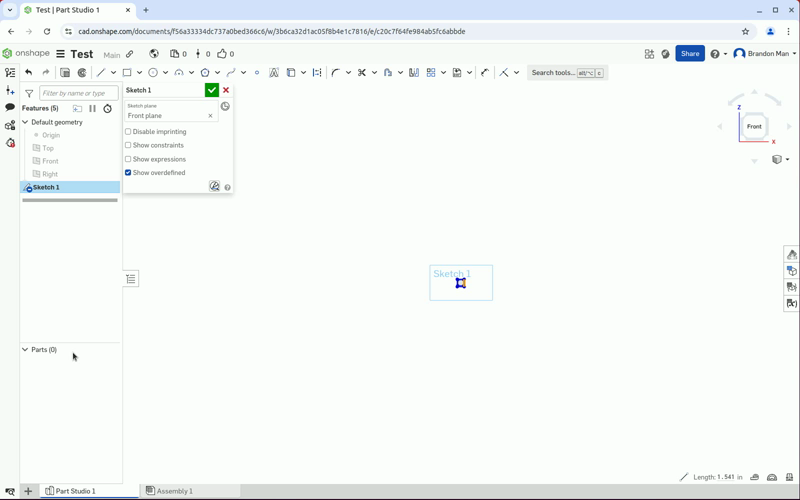
key(shift+e)
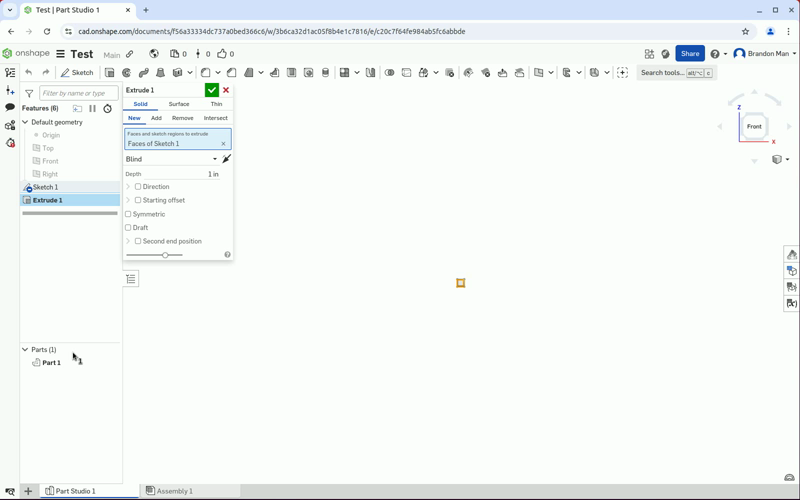
mouse_move(143, 106)
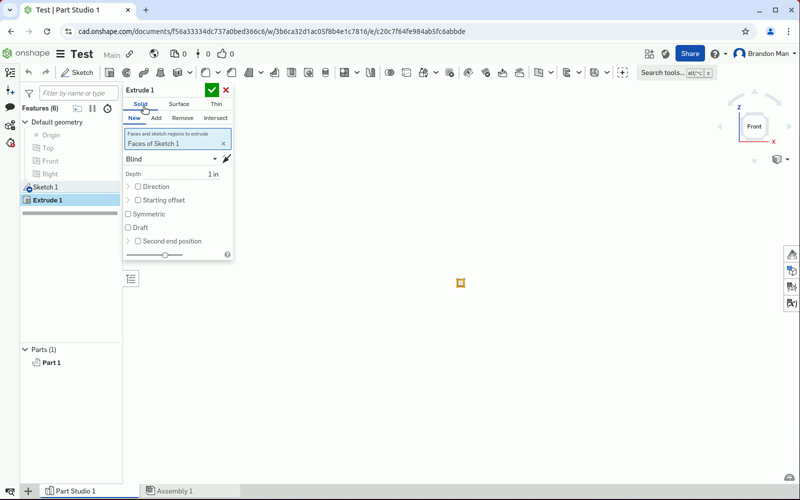
click(143, 106)
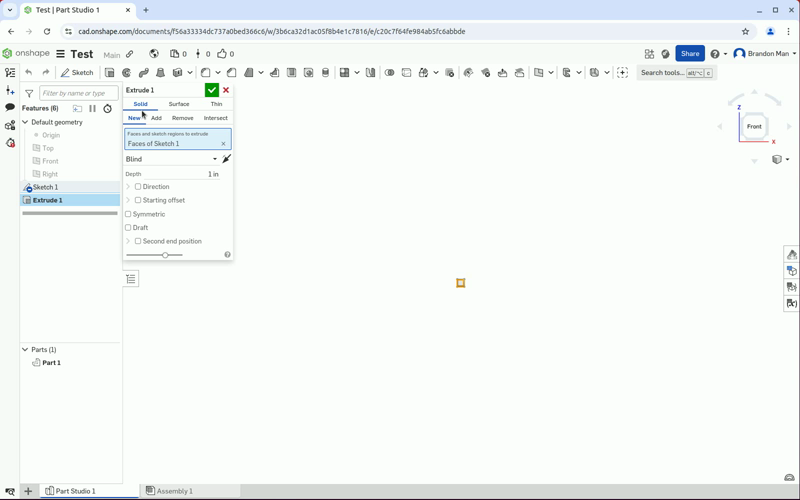
mouse_move(137, 120)
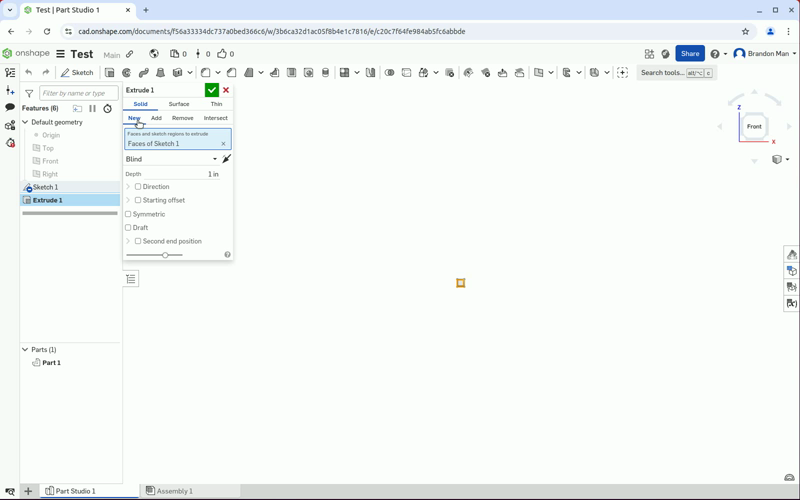
click(137, 120)
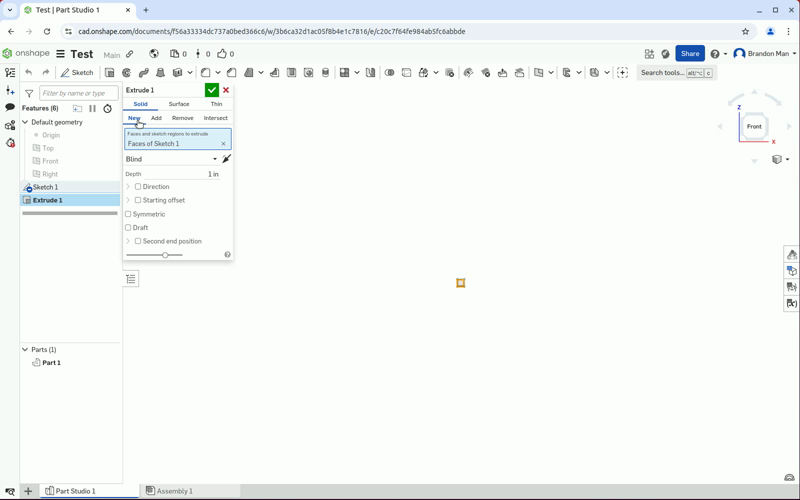
key(tab, 4)
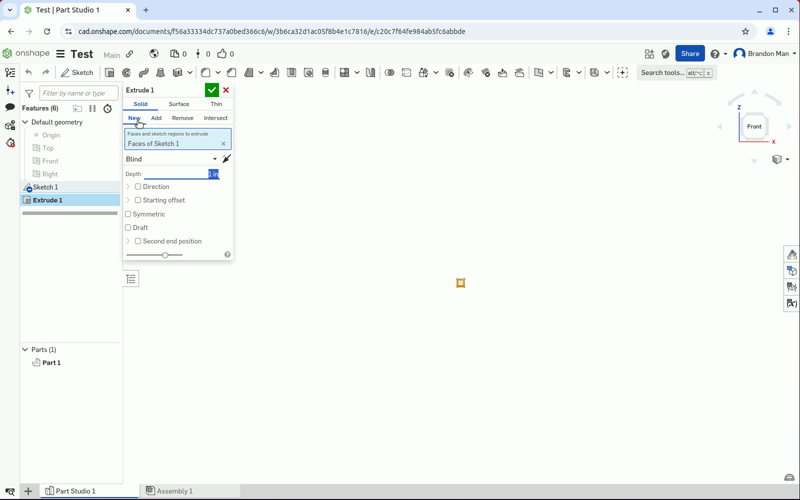
text(23.108)
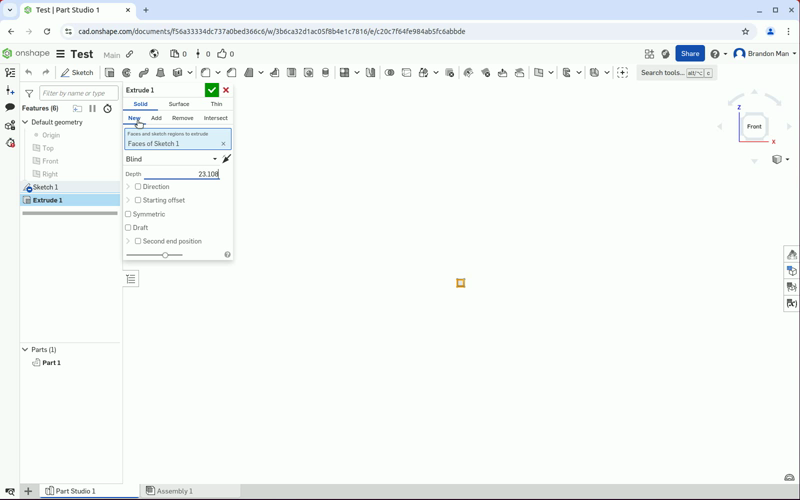
key(enter)
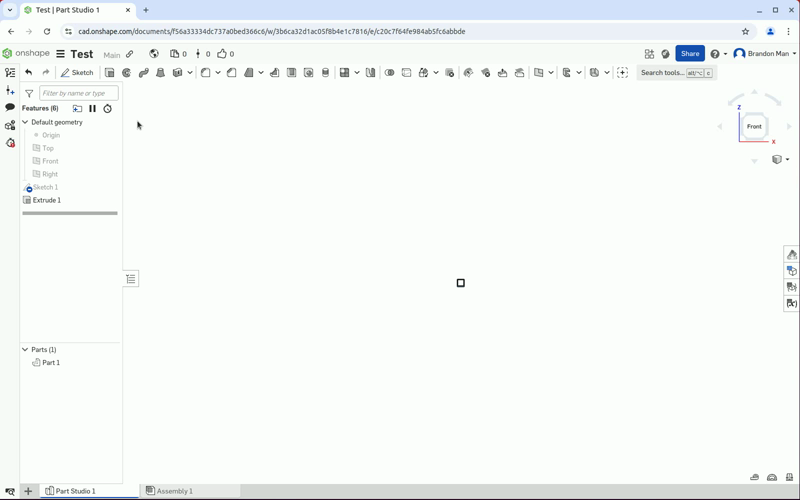
key(shift+h)
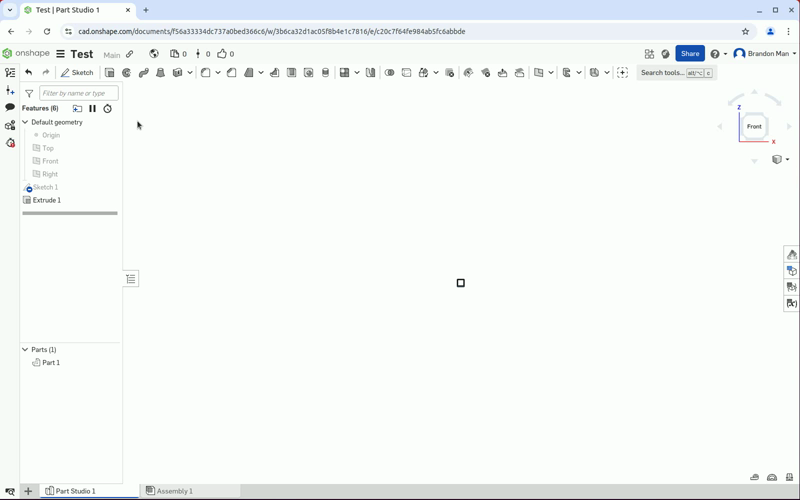
key(shift+h)
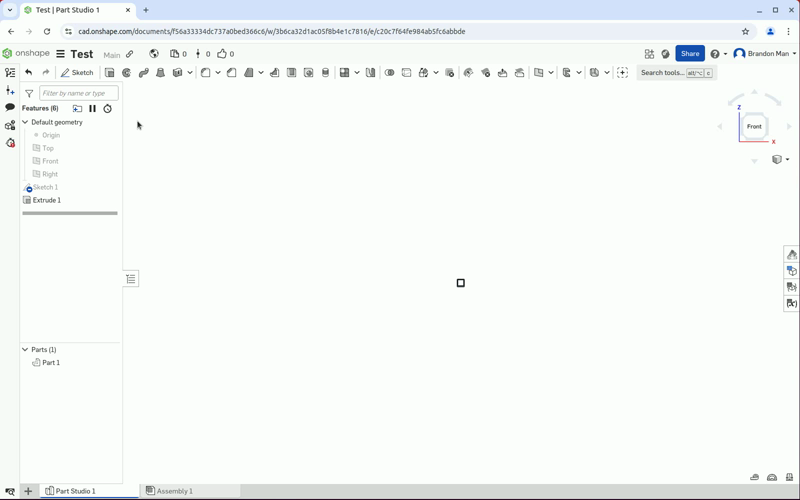
mouse_move(73, 189)
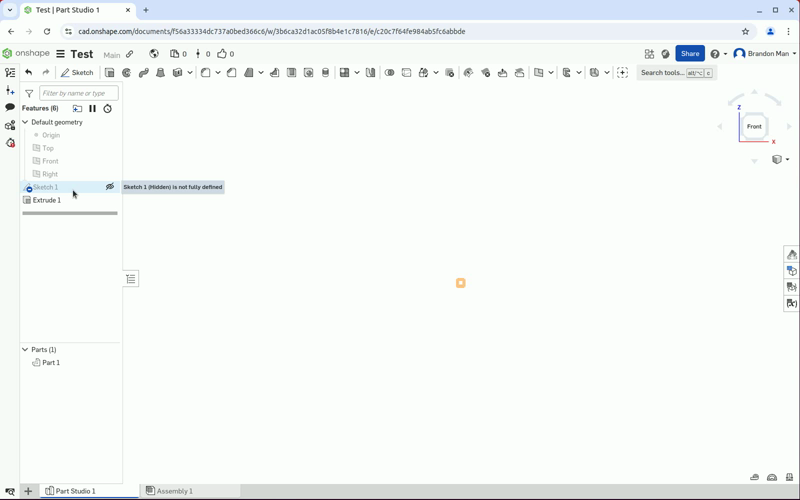
click(73, 189)
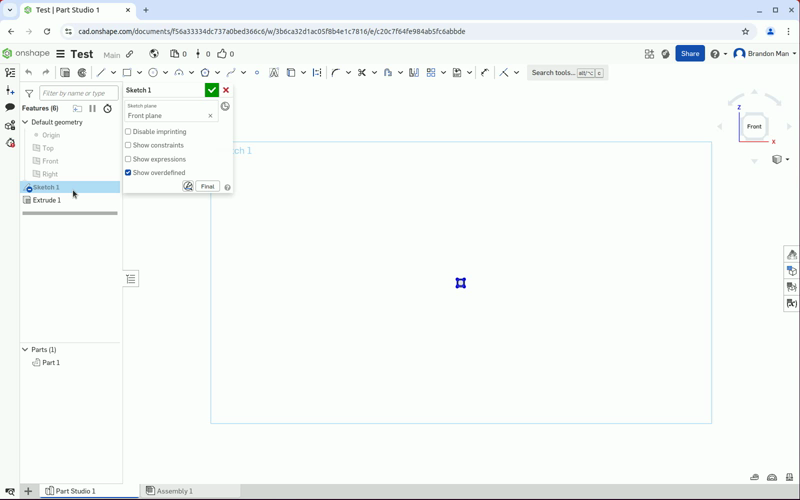
mouse_move(229, 92)
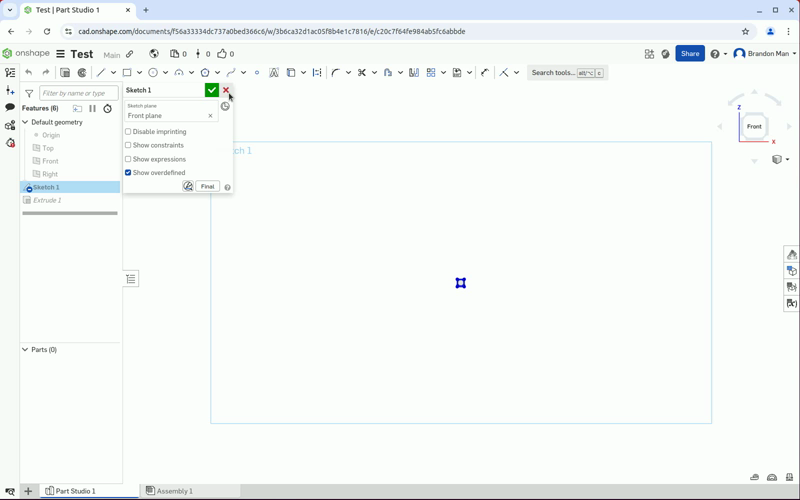
click(229, 92)
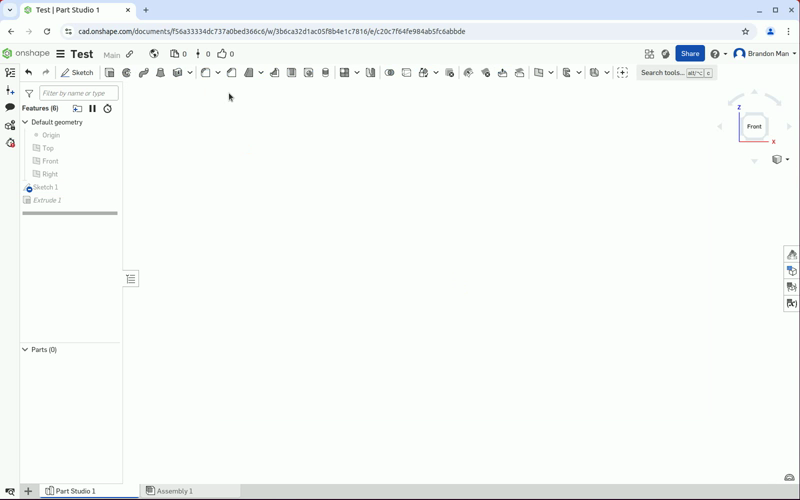
mouse_move(73, 352)
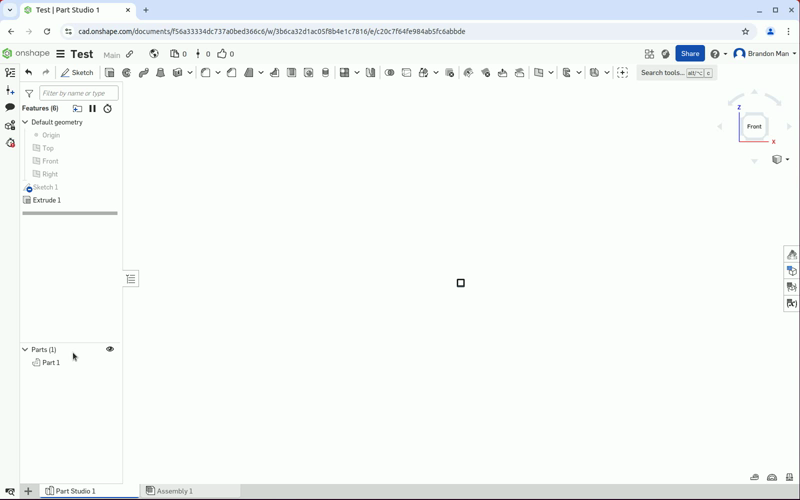
key(y)
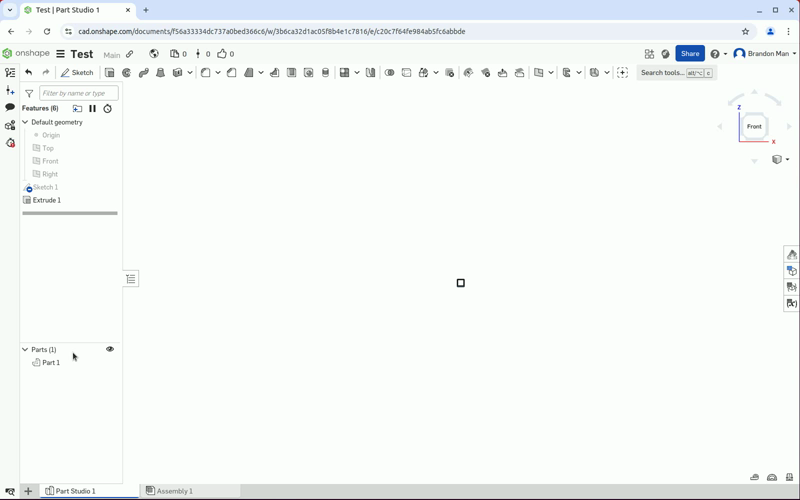
key(shift+p)
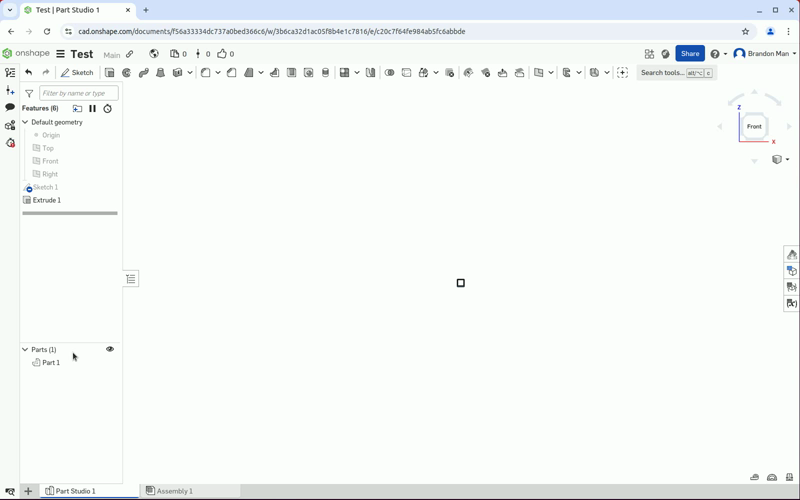
key(space)
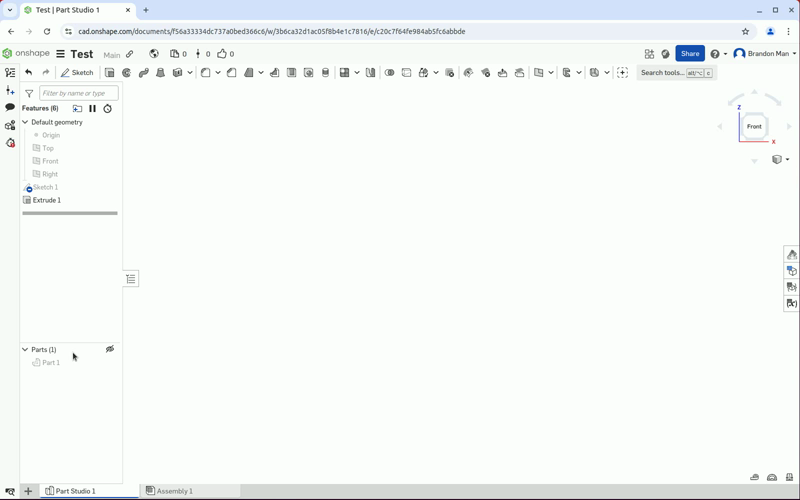
key_down(shift)
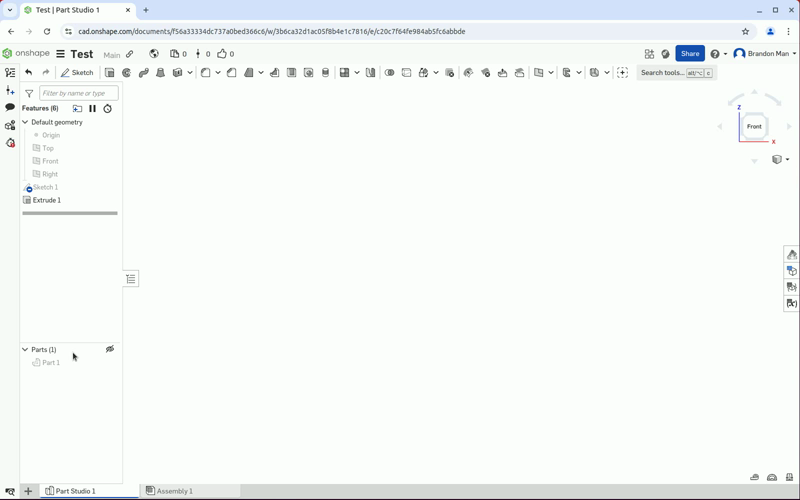
key(down)
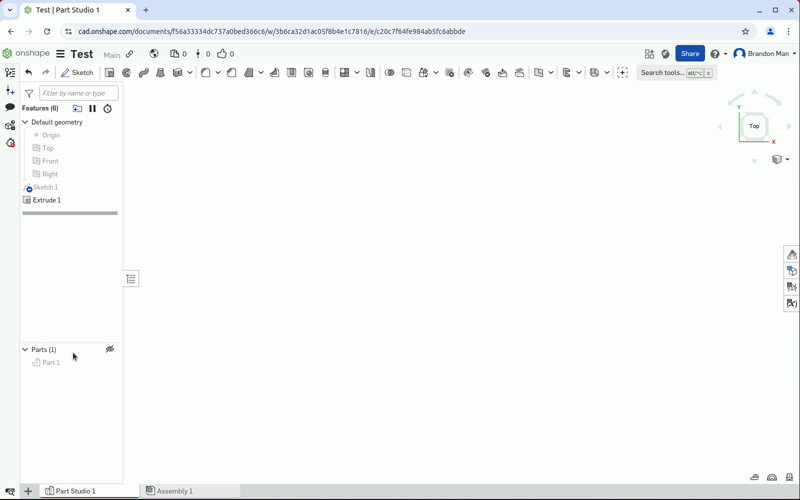
key_up(shift)
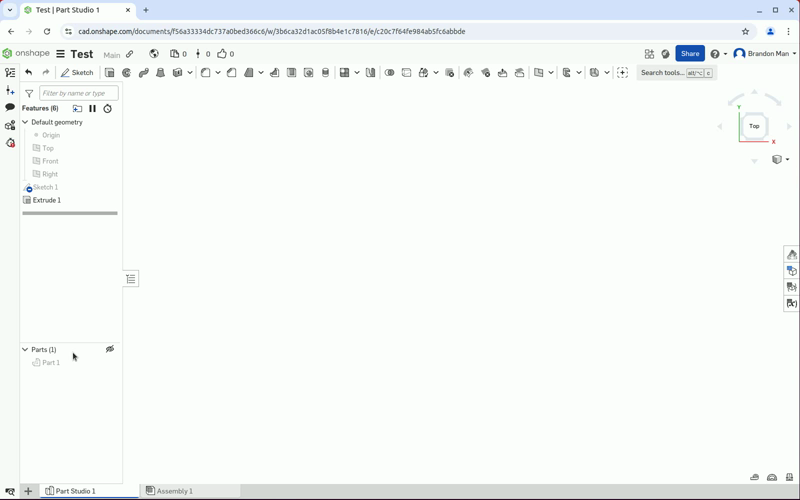
mouse_move(73, 352)
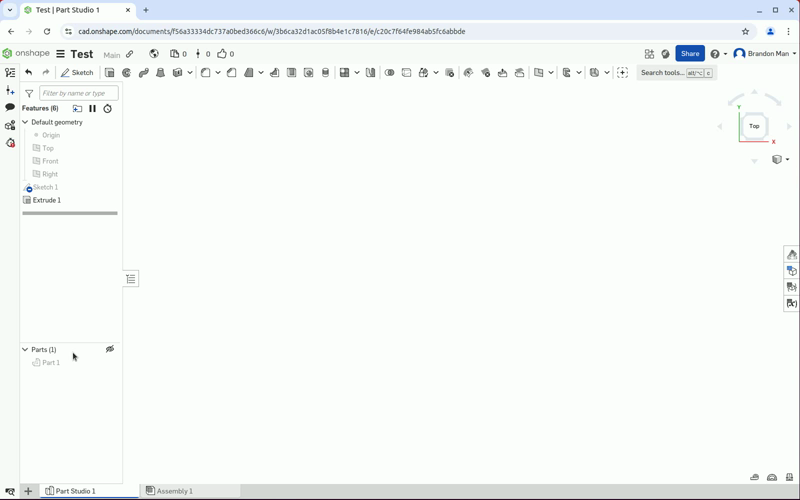
key(shift+y)
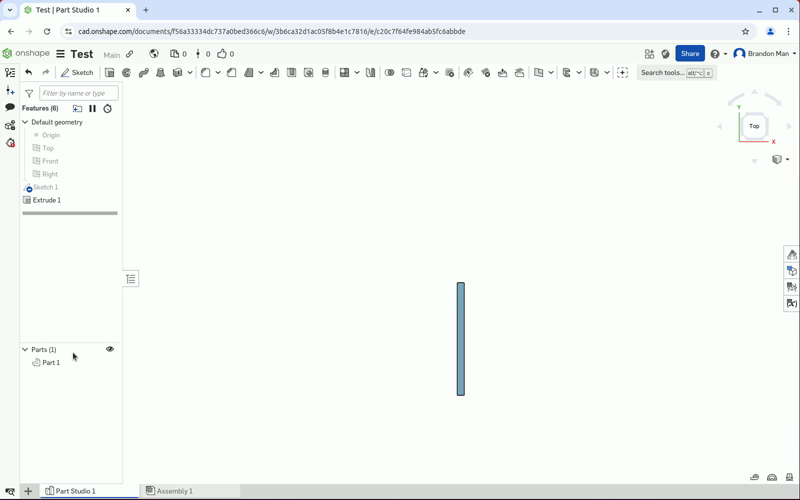
mouse_move(541, 75)
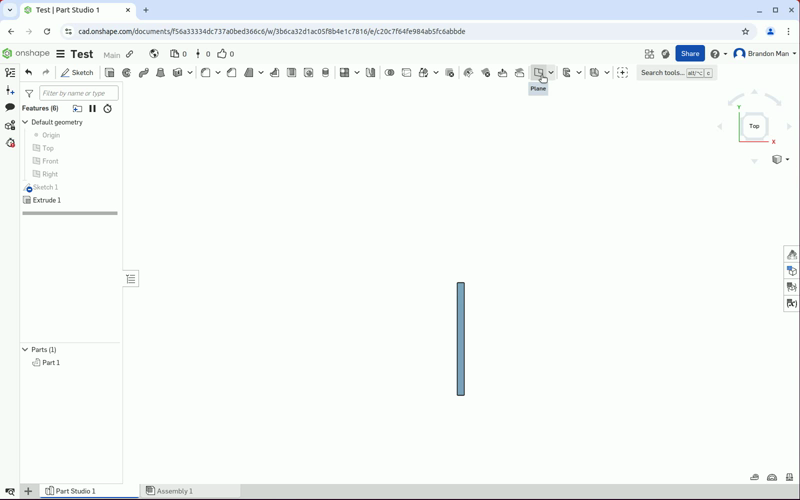
click(541, 75)
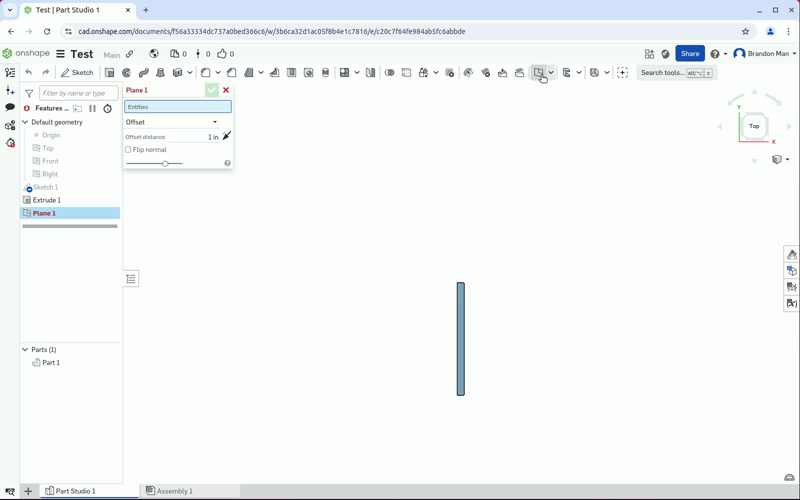
mouse_move(73, 150)
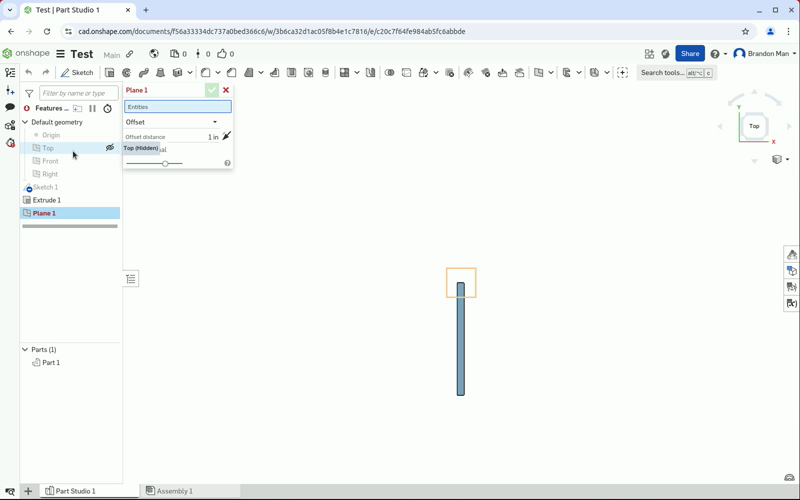
click(73, 150)
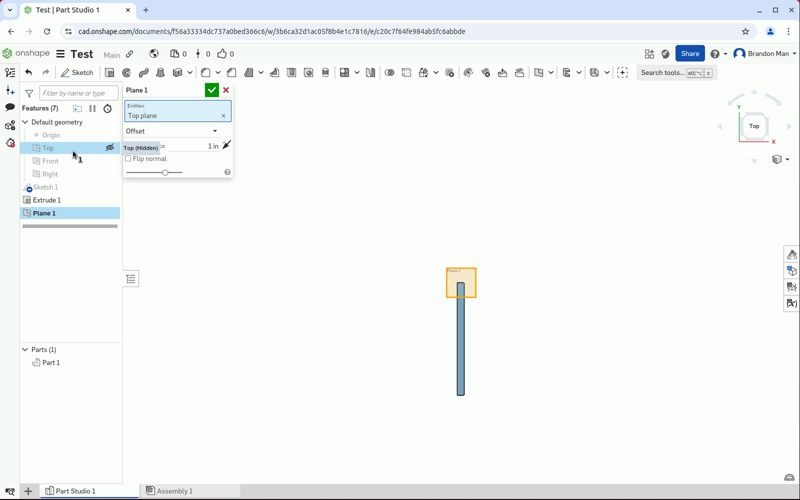
key(tab, 2)
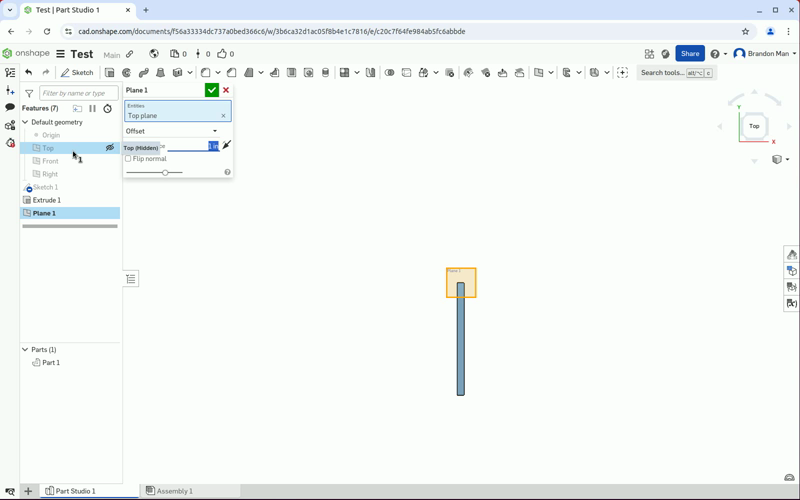
text(0.709)
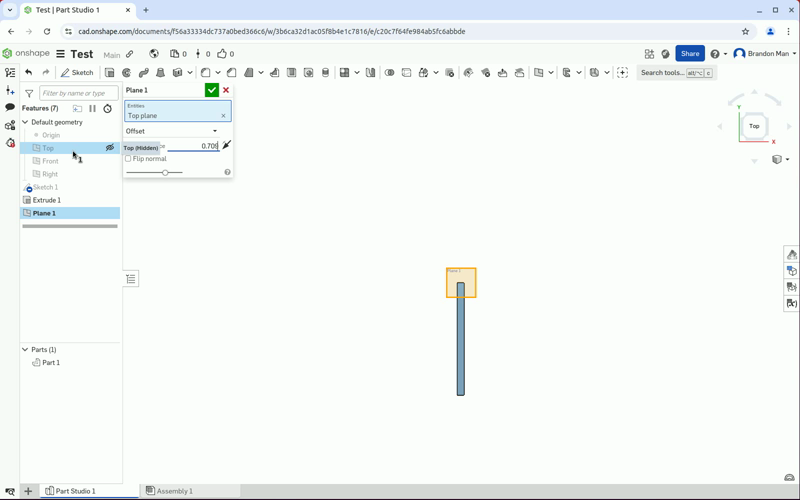
key(enter, 2)
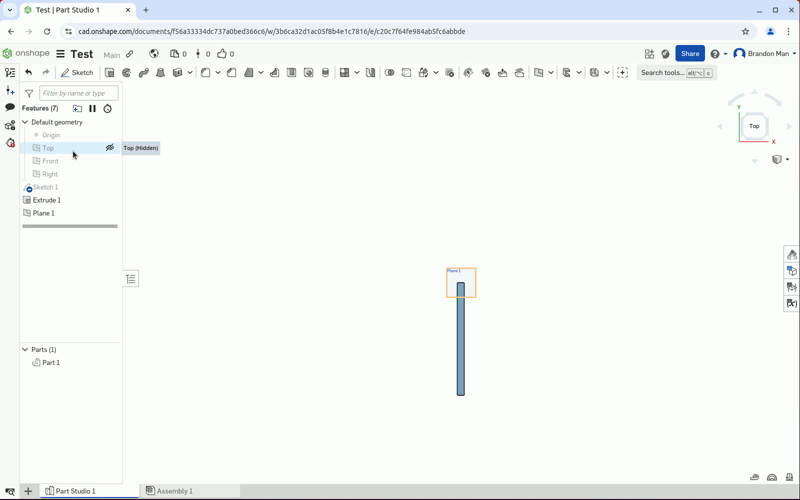
key(shift+s)
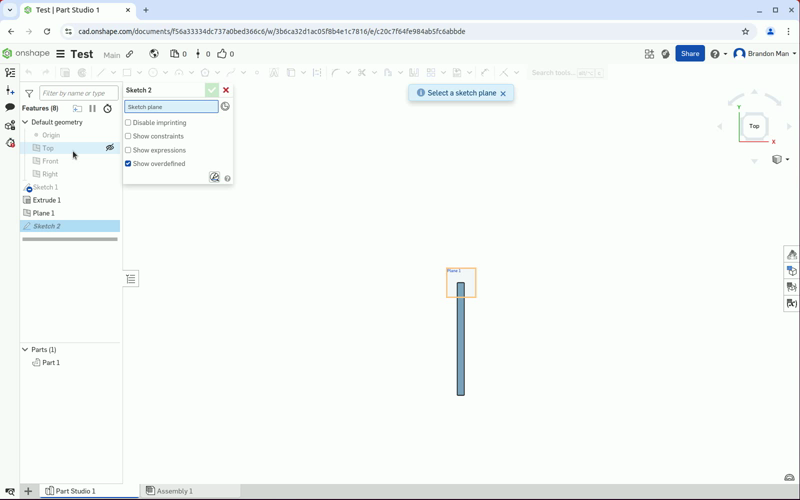
mouse_move(73, 215)
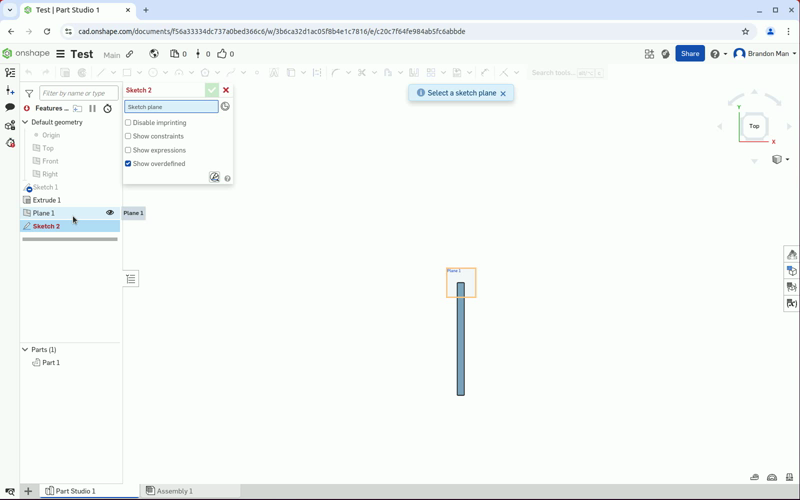
click(73, 215)
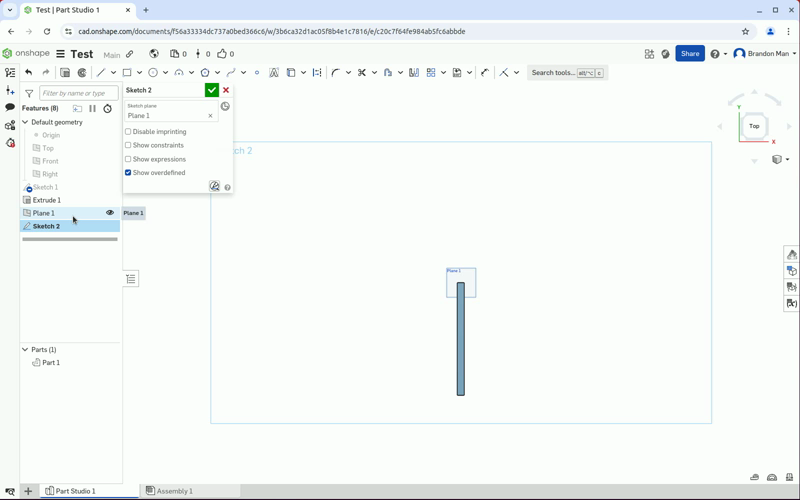
mouse_move(73, 352)
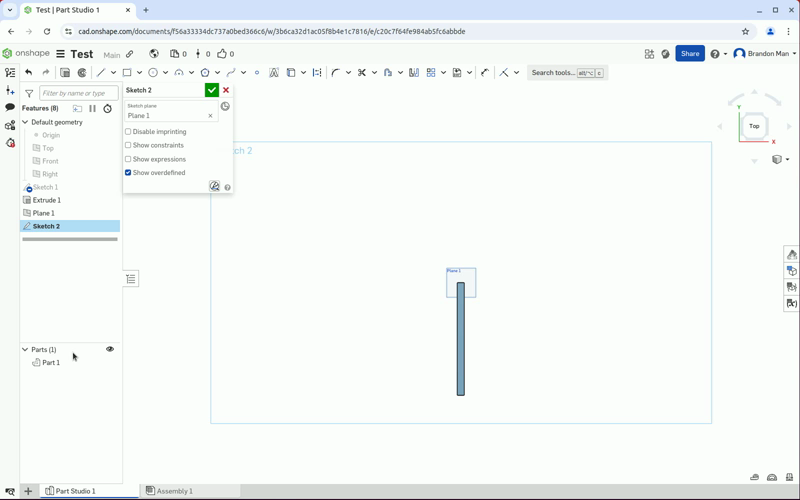
key(y)
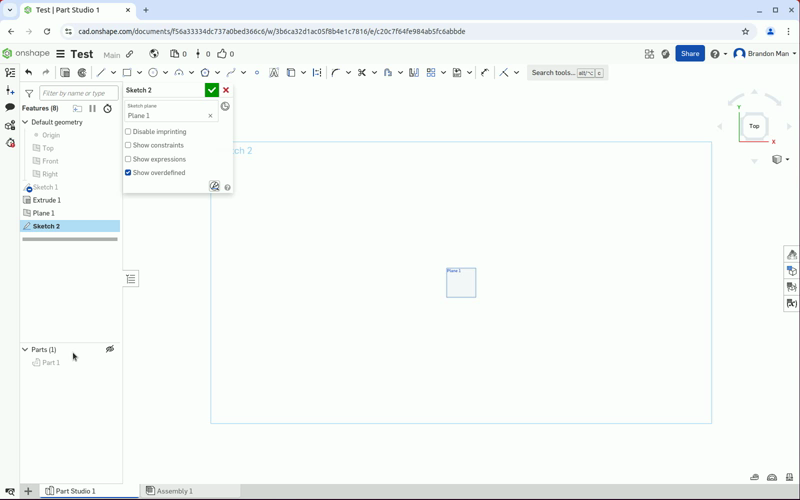
key(c)
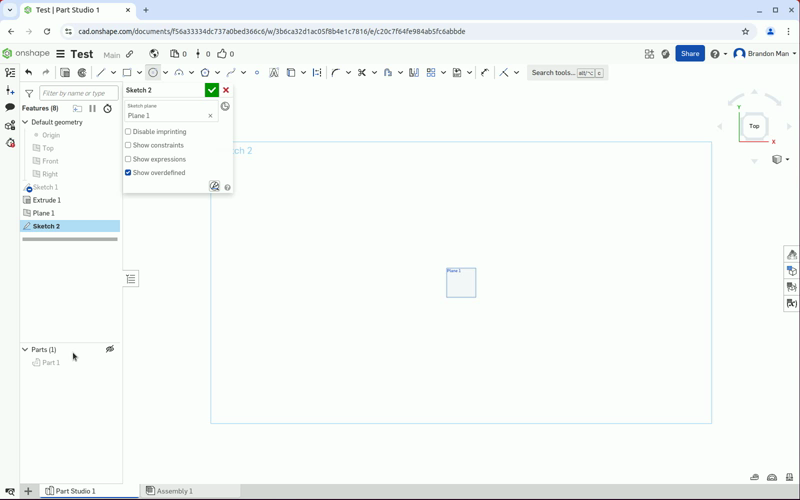
key_down(shift)
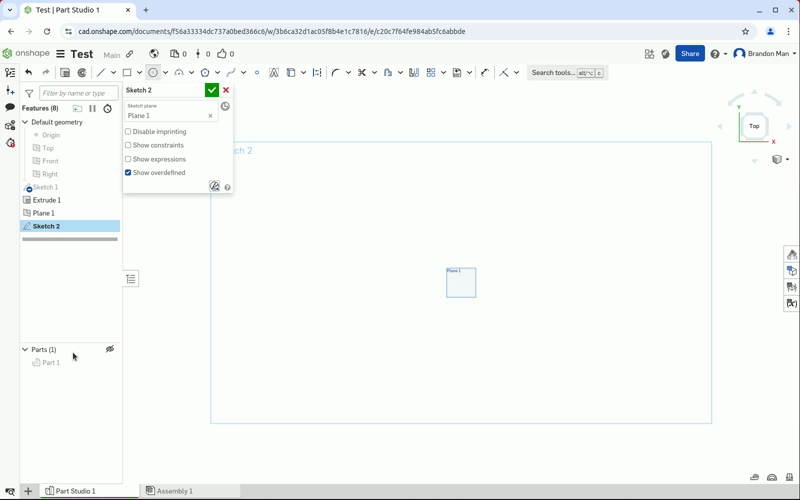
mouse_move(460, 360)
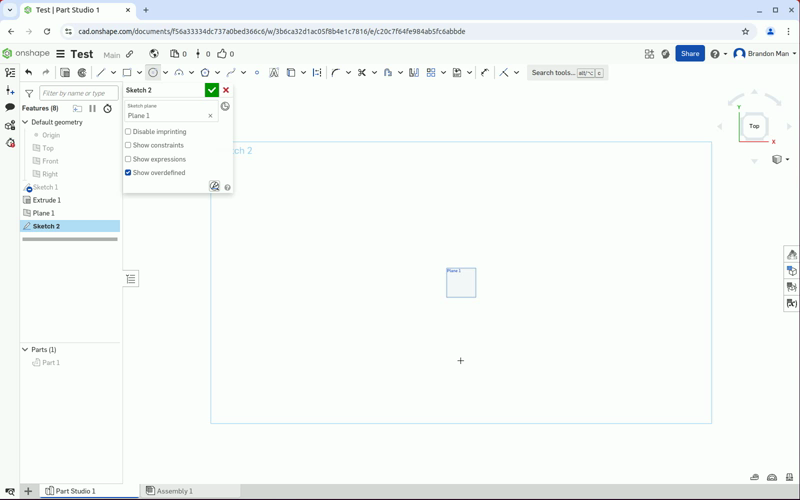
click(460, 360)
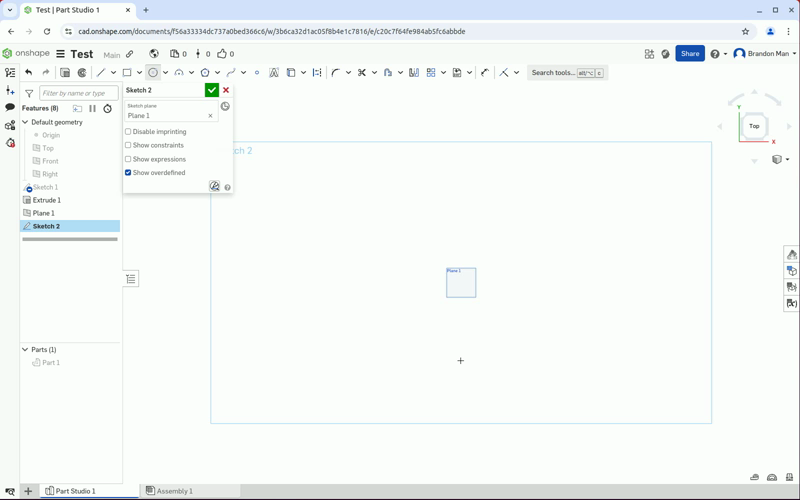
key_up(shift)
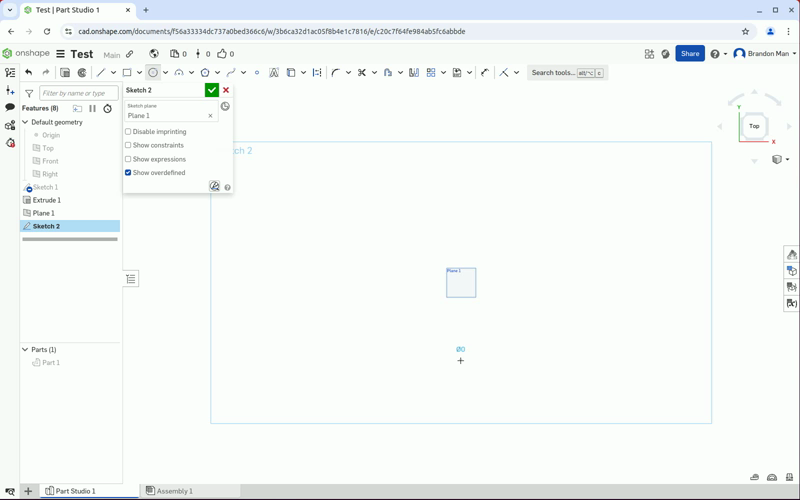
mouse_move(461, 360)
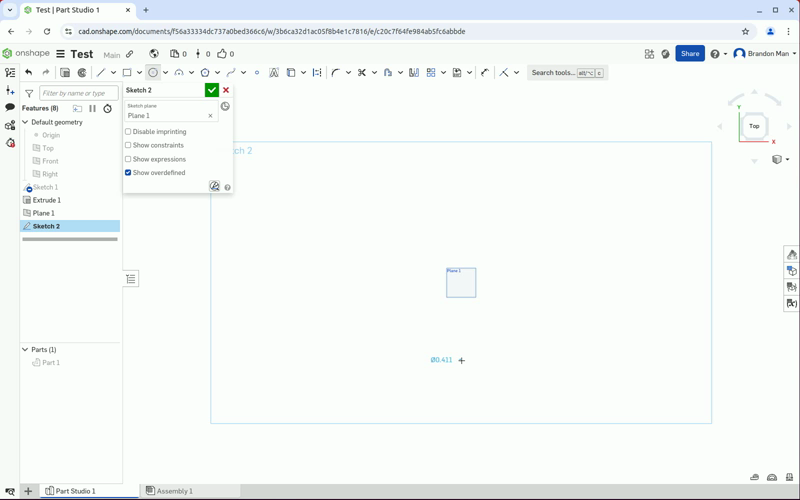
scroll(6)
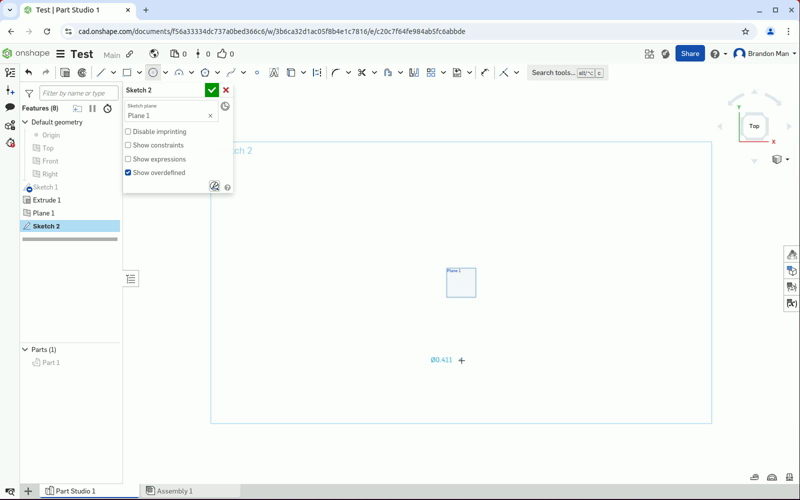
scroll(6)
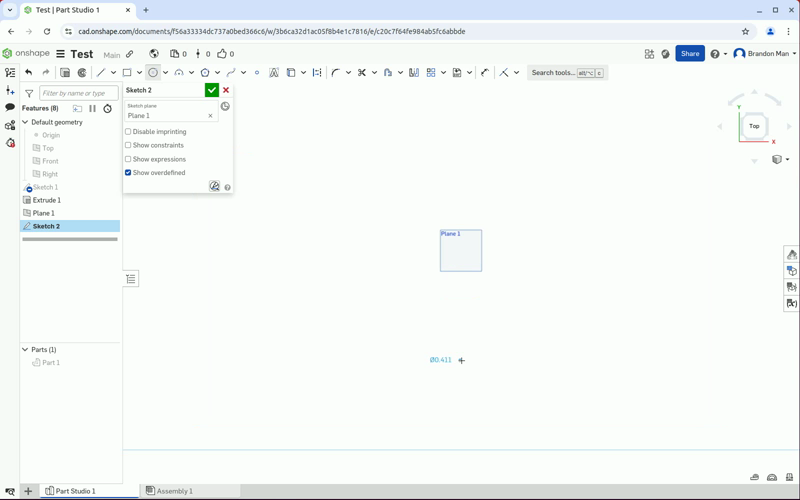
scroll(6)
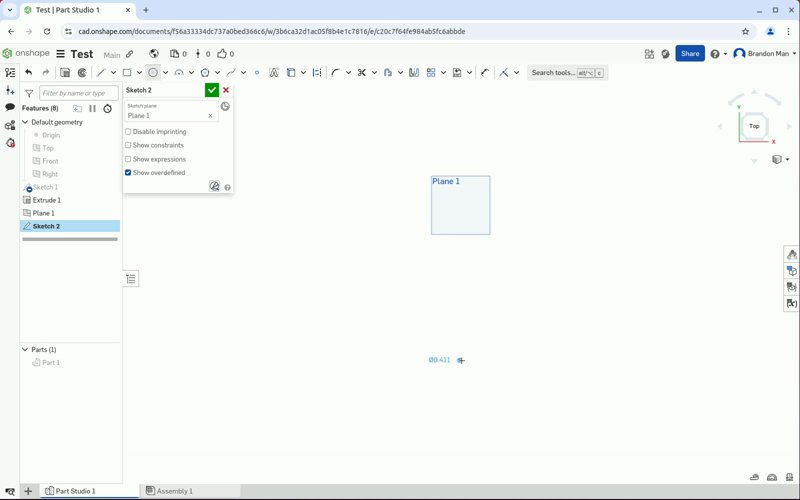
scroll(6)
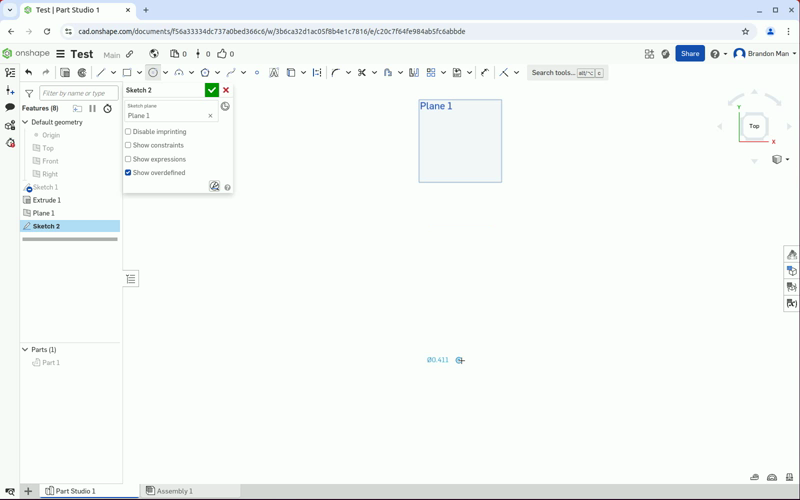
scroll(6)
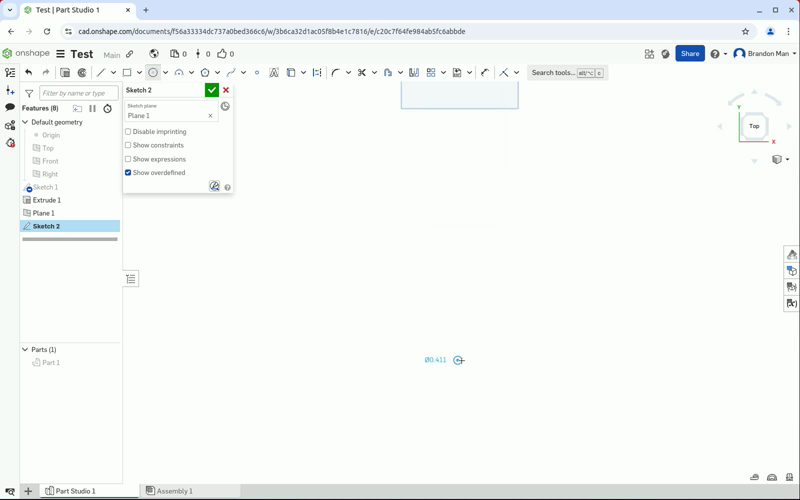
scroll(6)
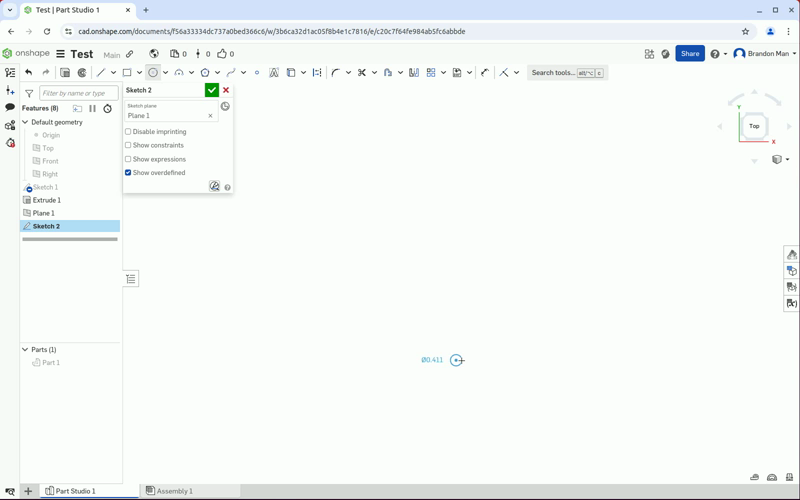
scroll(6)
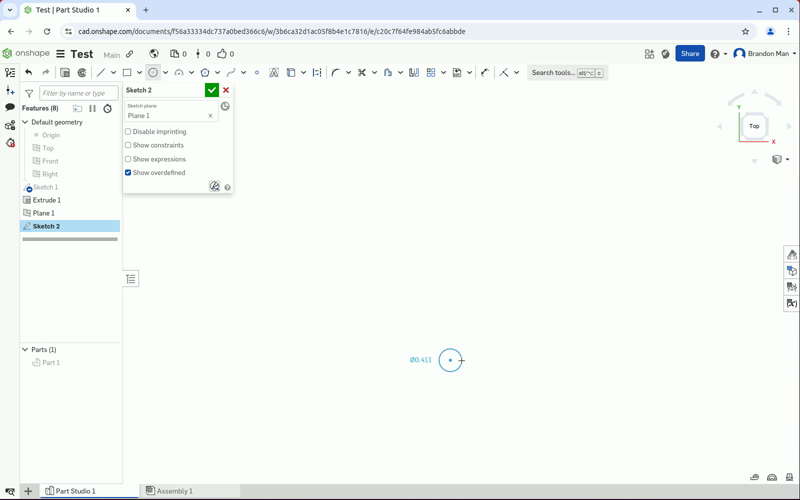
click(461, 360)
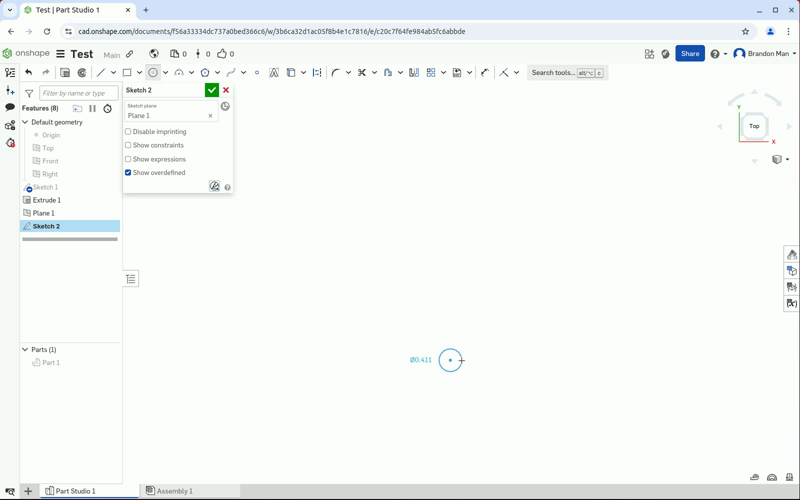
scroll(-6)
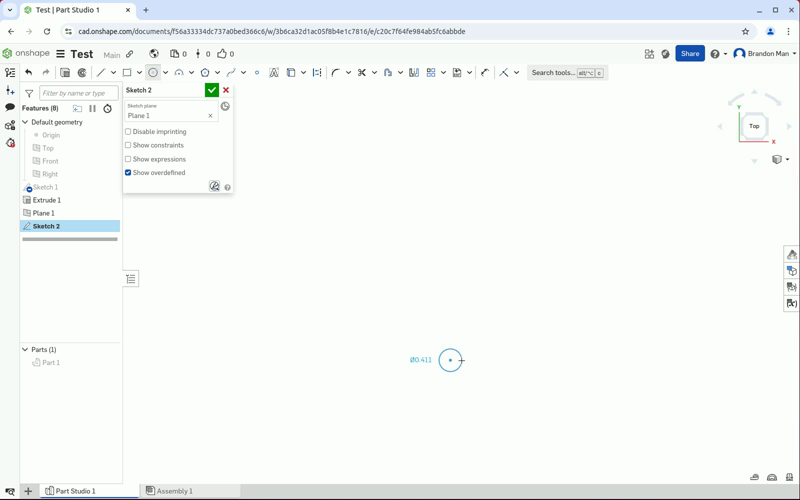
scroll(-6)
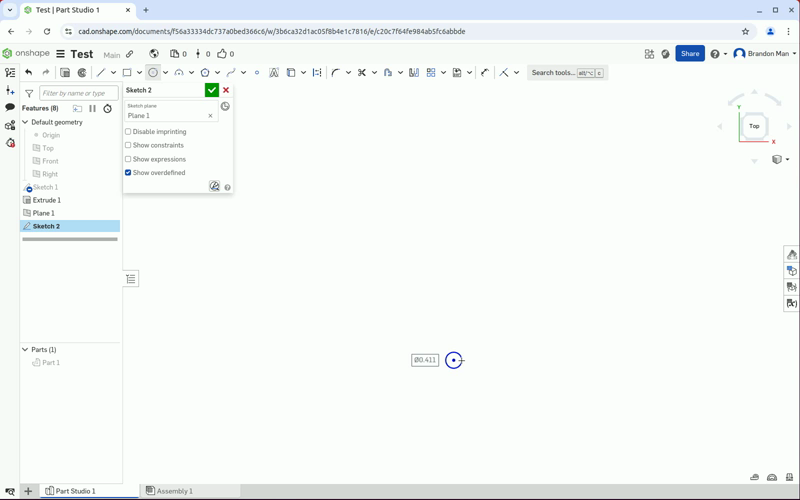
scroll(-6)
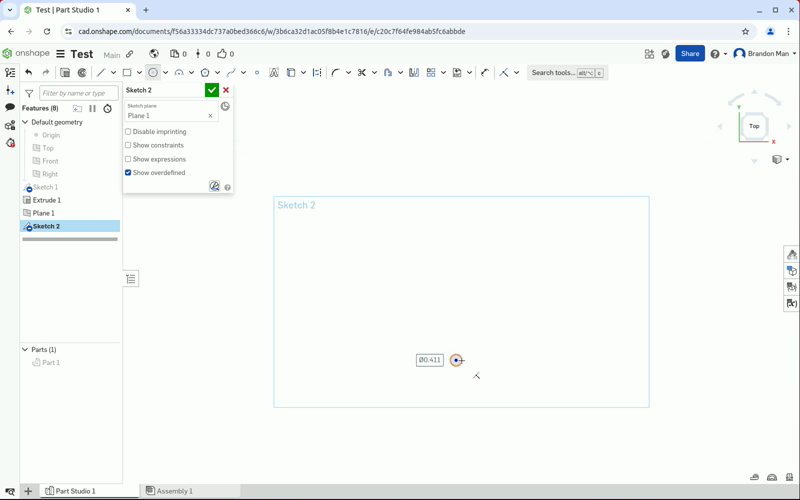
scroll(-6)
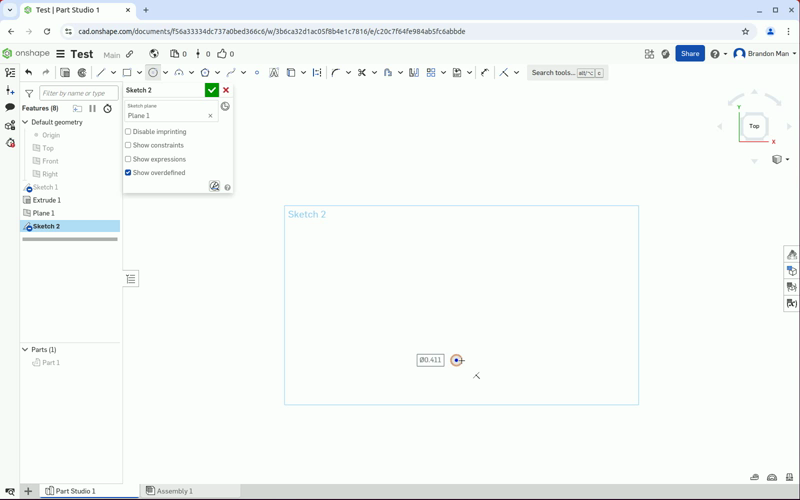
scroll(-6)
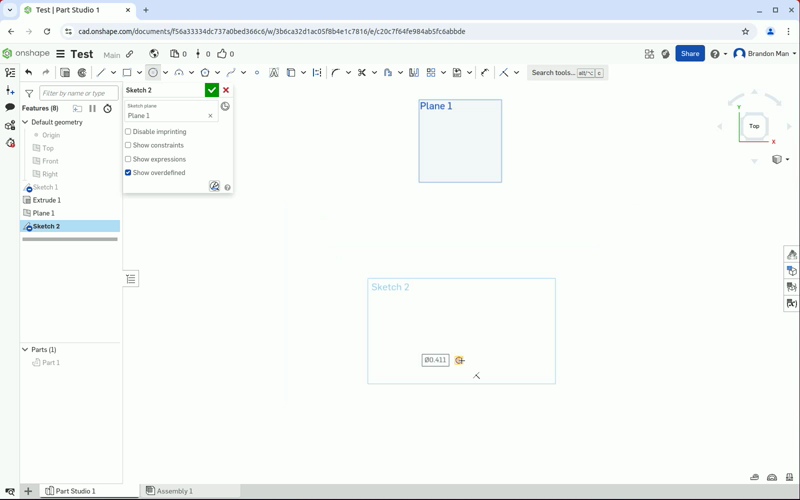
scroll(-6)
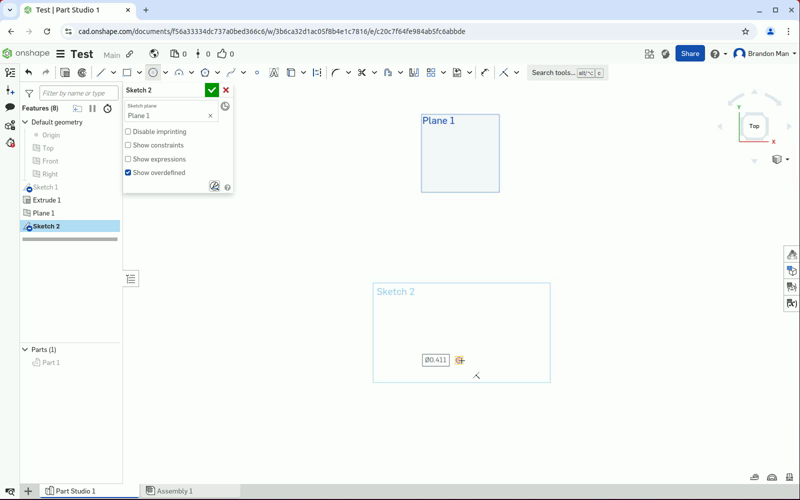
scroll(-6)
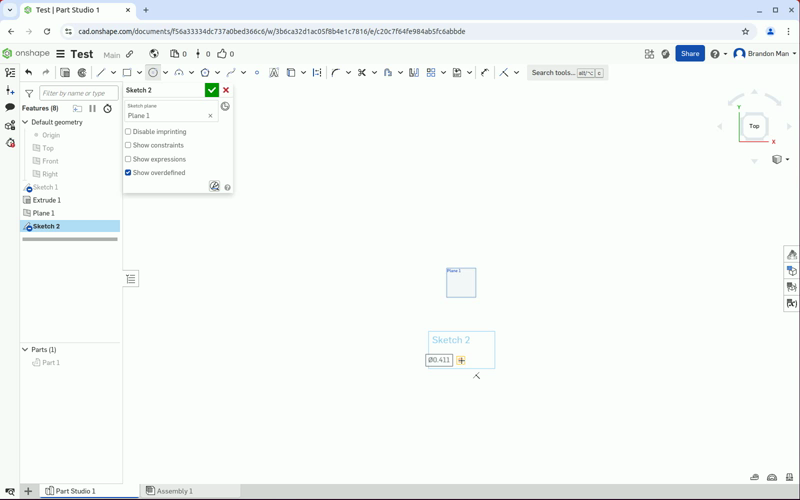
key(esc)
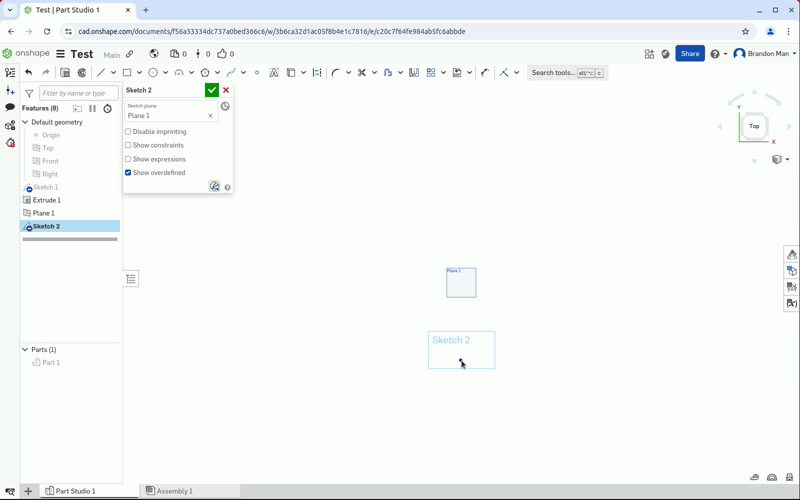
mouse_move(460, 359)
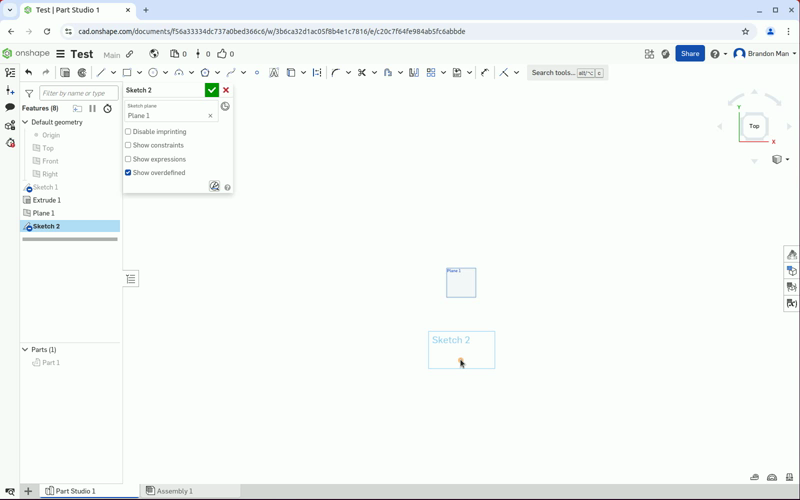
scroll(6)
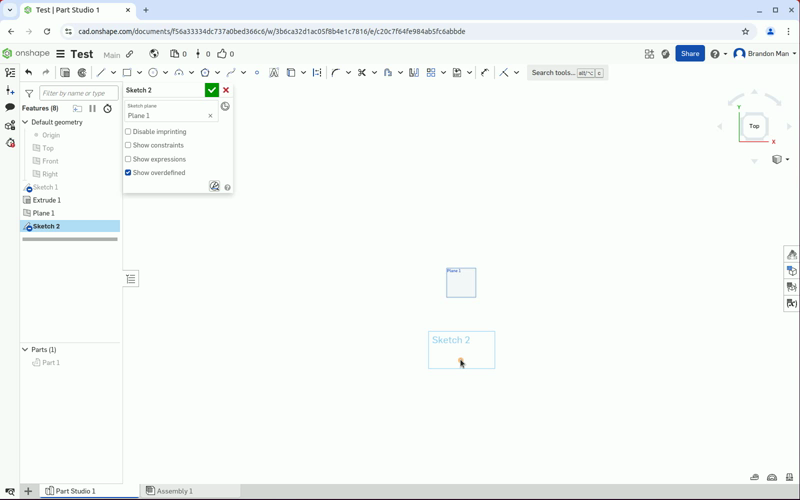
scroll(6)
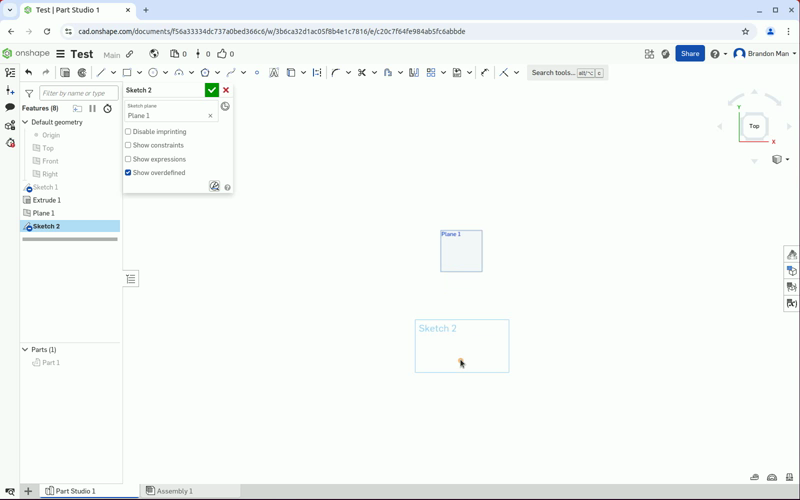
scroll(6)
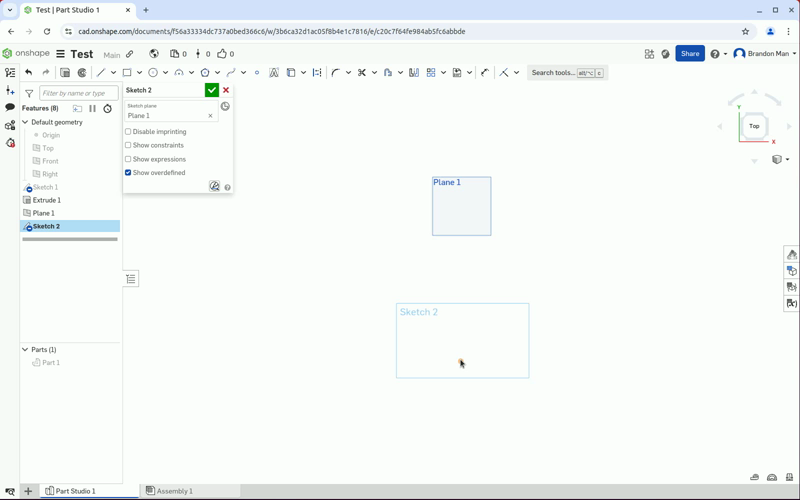
scroll(6)
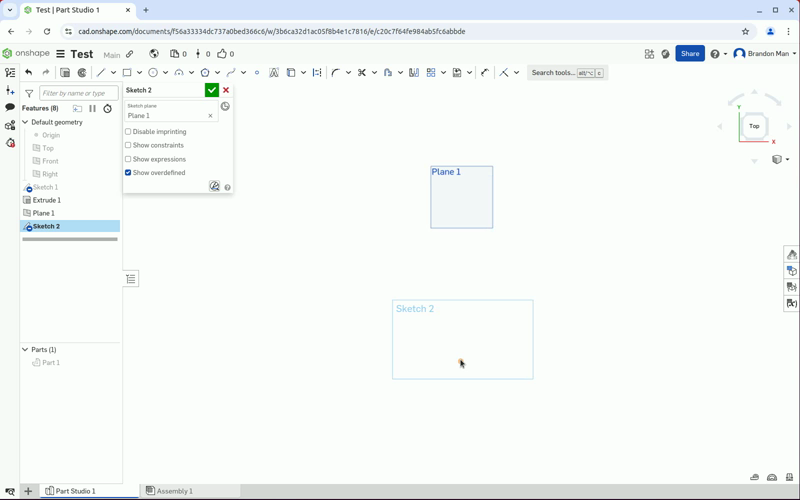
scroll(6)
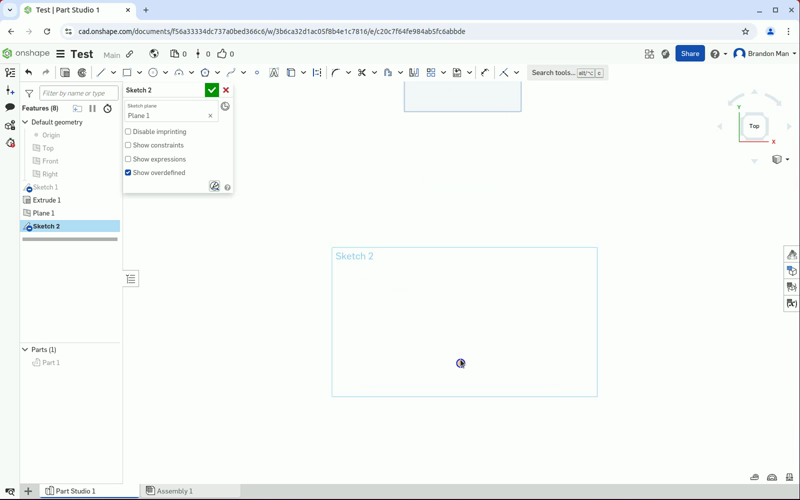
scroll(6)
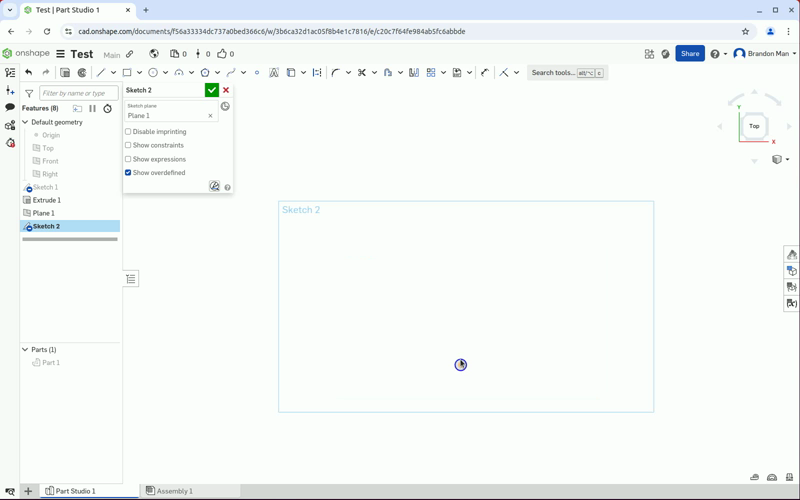
scroll(6)
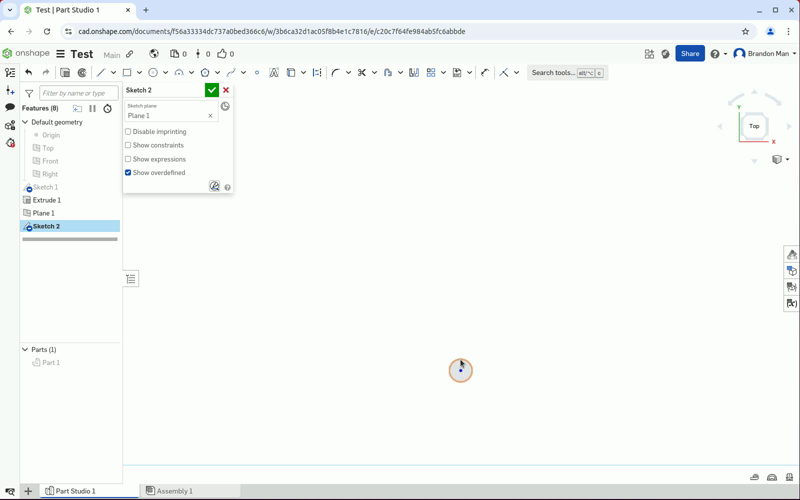
click(460, 359)
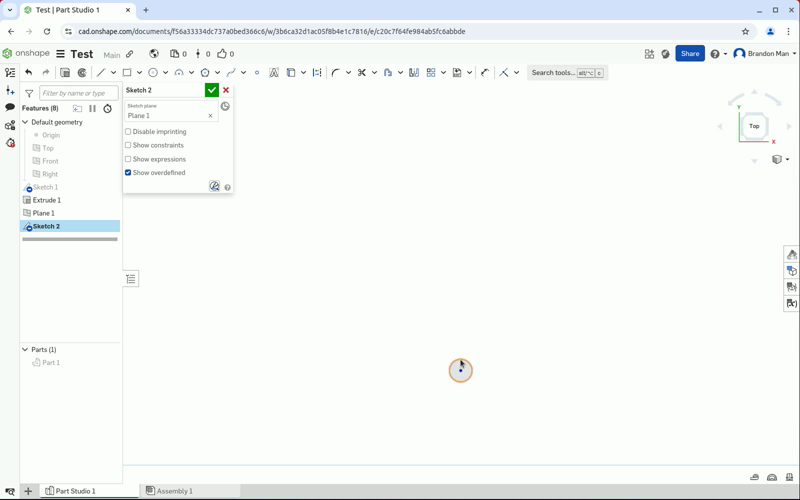
scroll(-6)
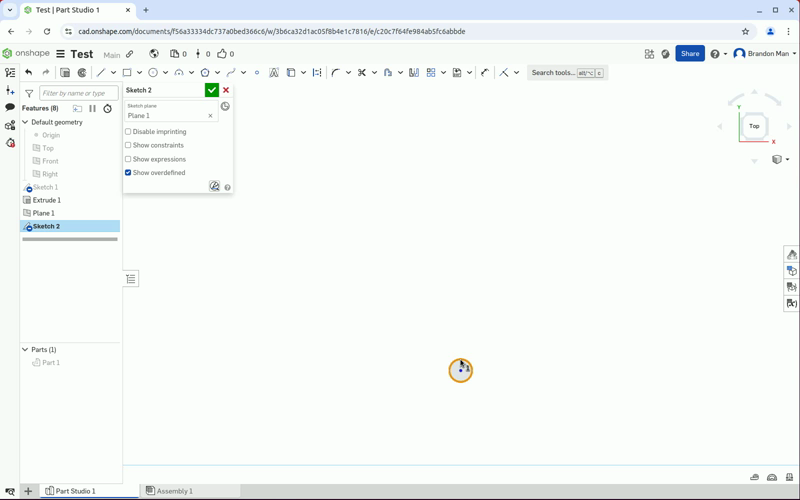
scroll(-6)
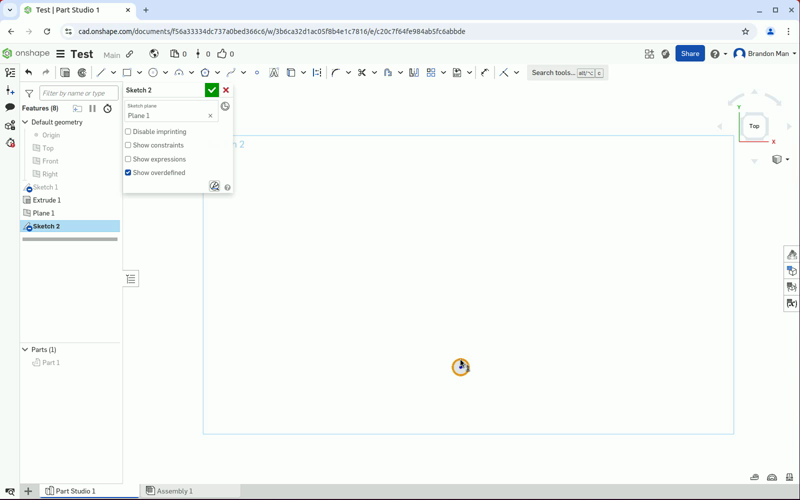
scroll(-6)
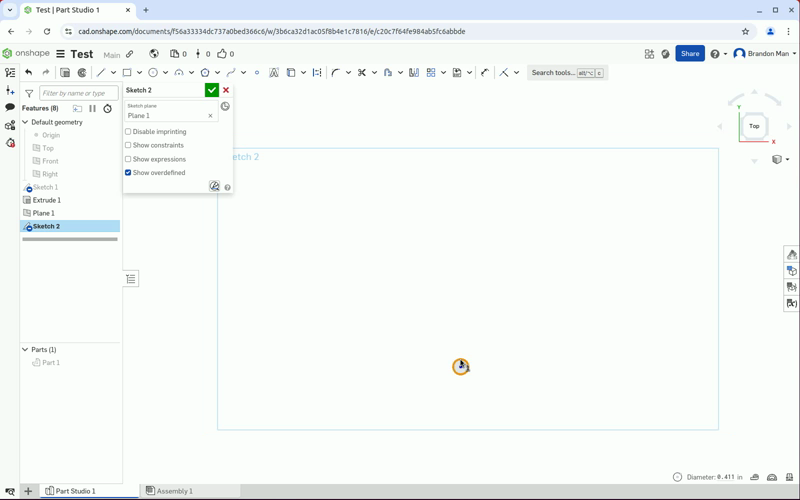
scroll(-6)
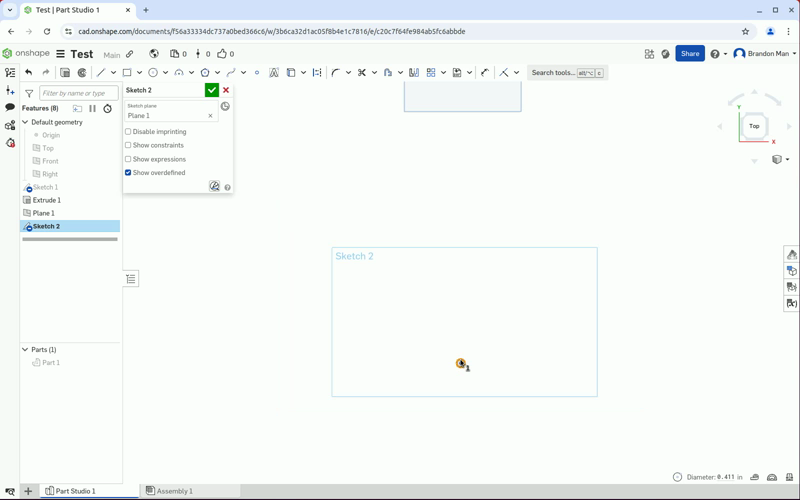
scroll(-6)
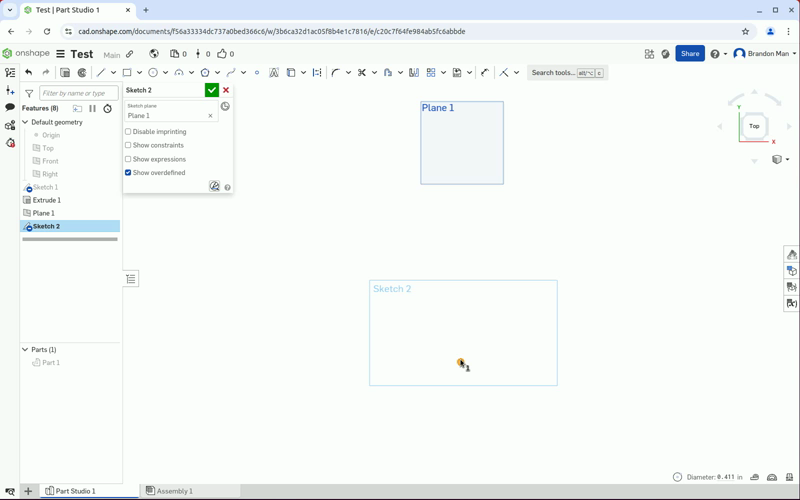
scroll(-6)
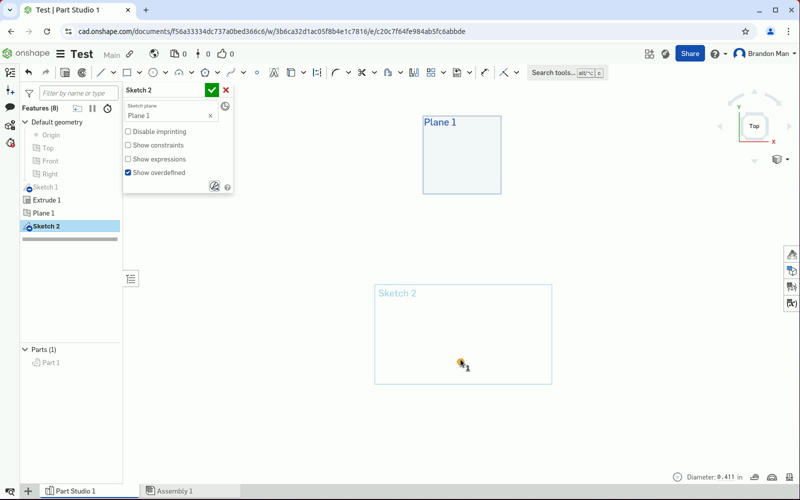
scroll(-6)
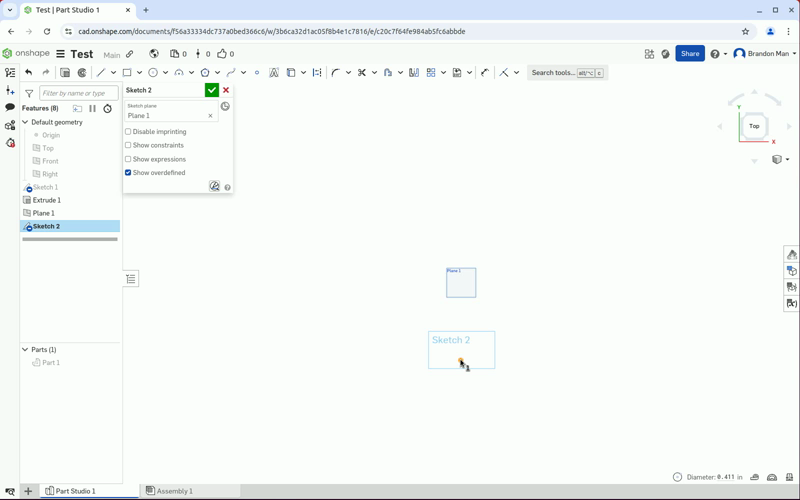
mouse_move(73, 352)
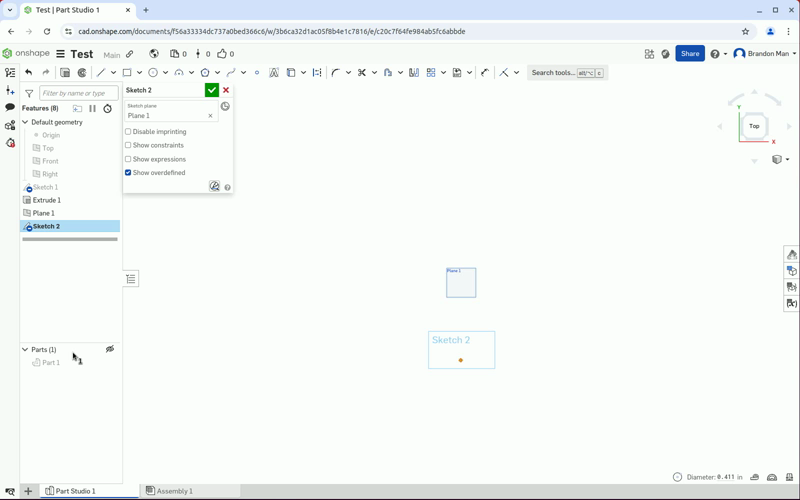
key(shift+y)
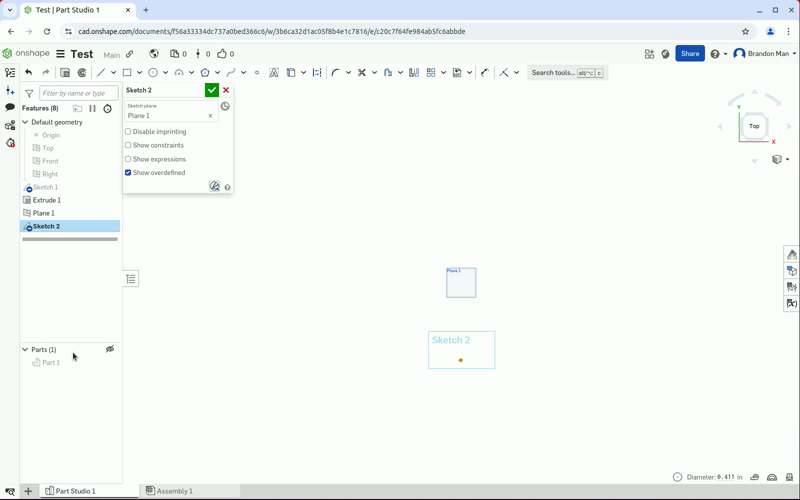
key(shift+e)
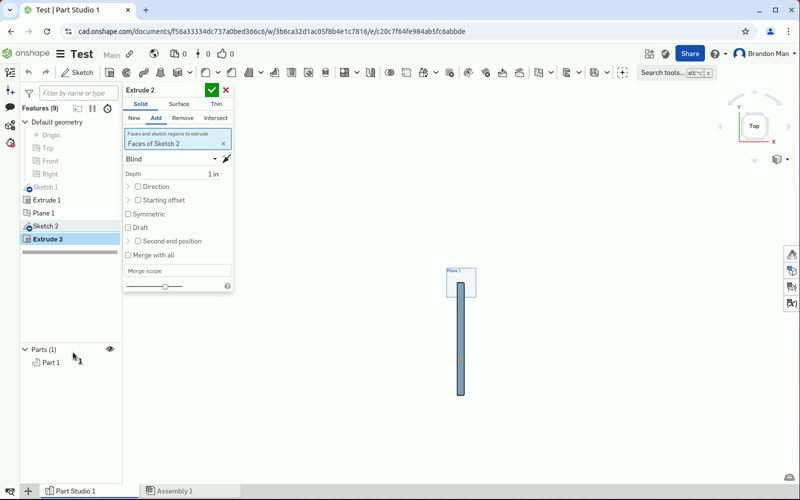
mouse_move(143, 106)
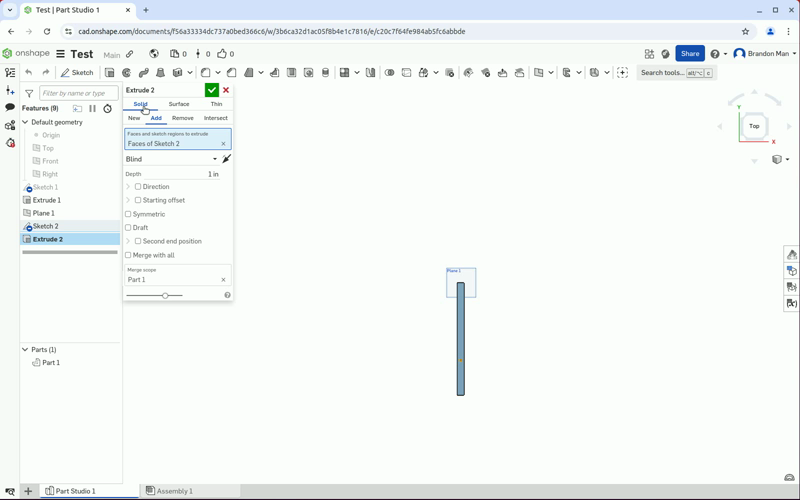
click(143, 106)
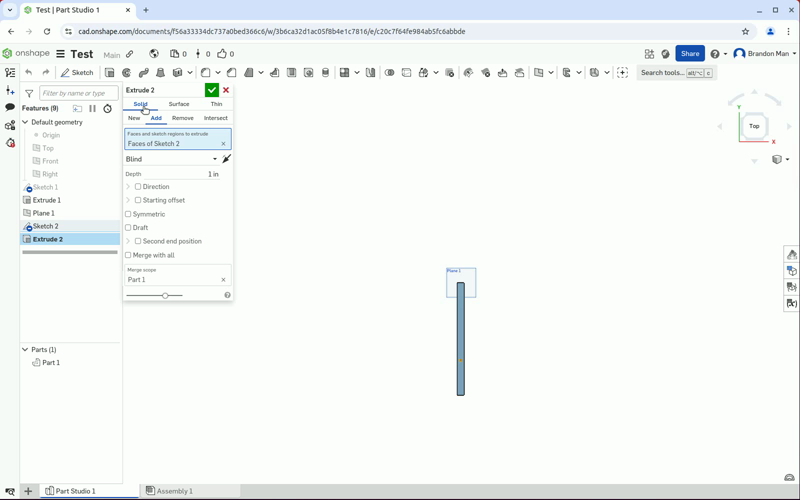
mouse_move(186, 120)
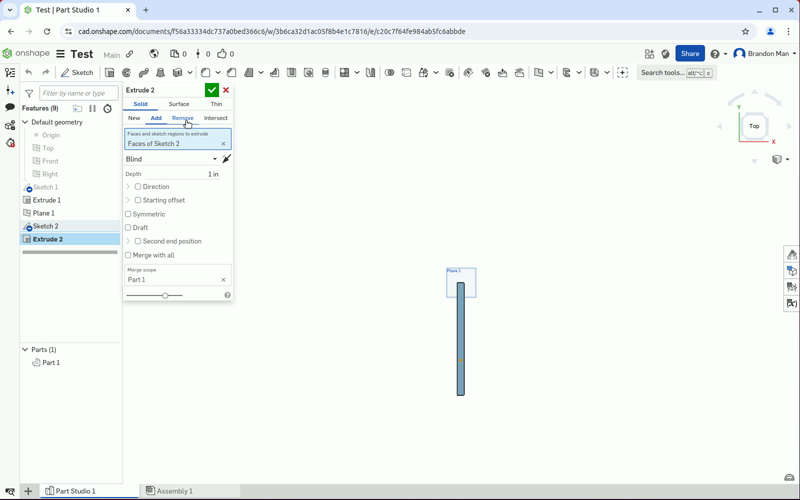
click(186, 120)
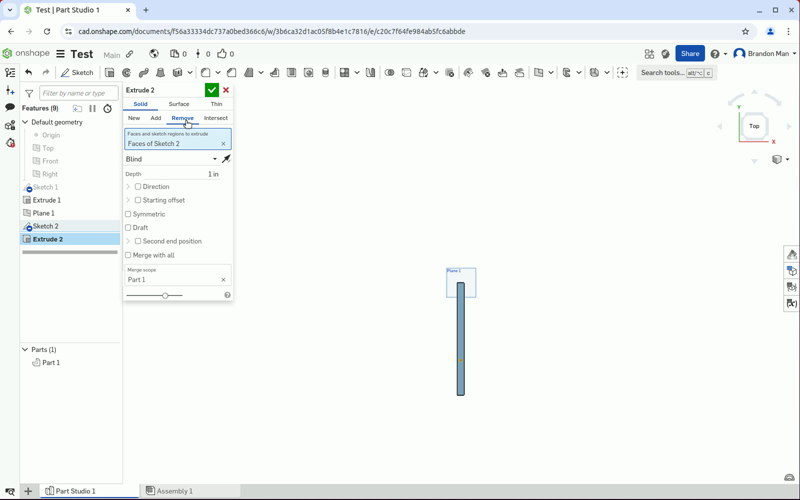
key(tab, 4)
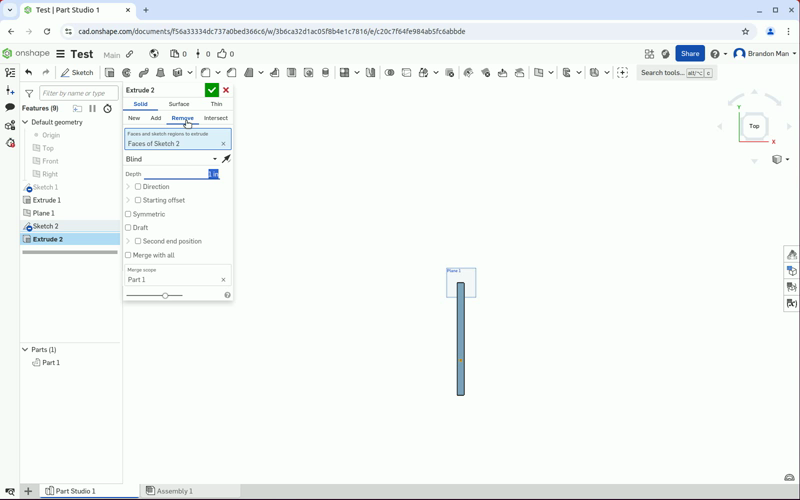
text(1.204)
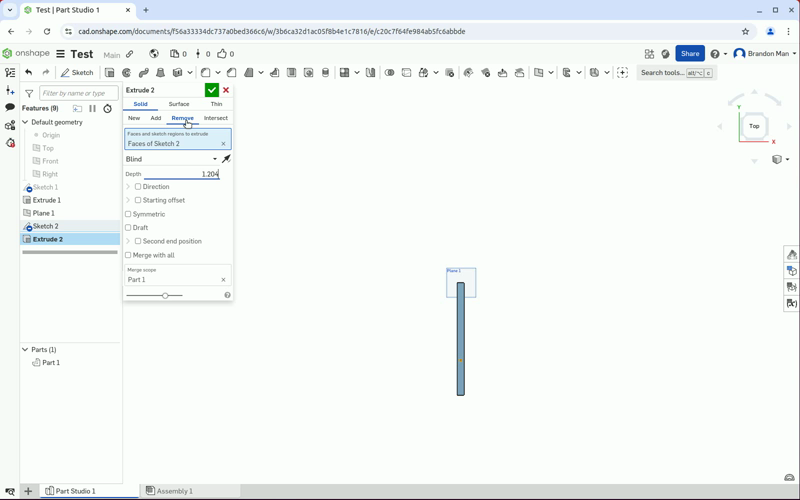
key(tab, 6)
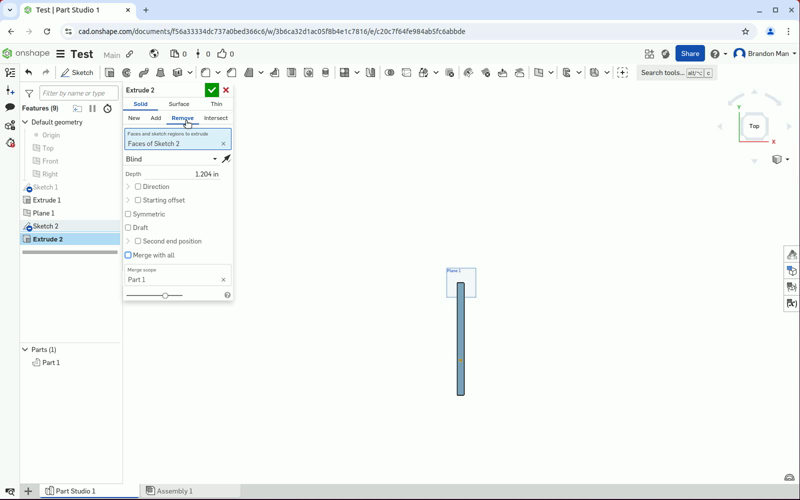
key(space)
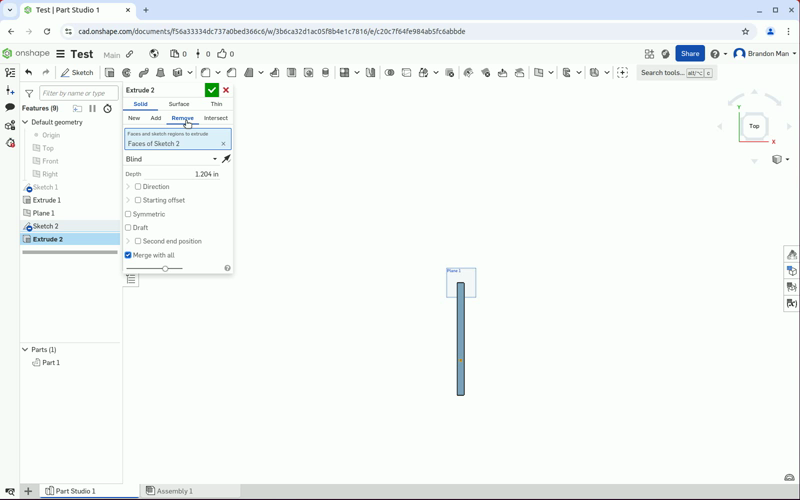
key(enter)
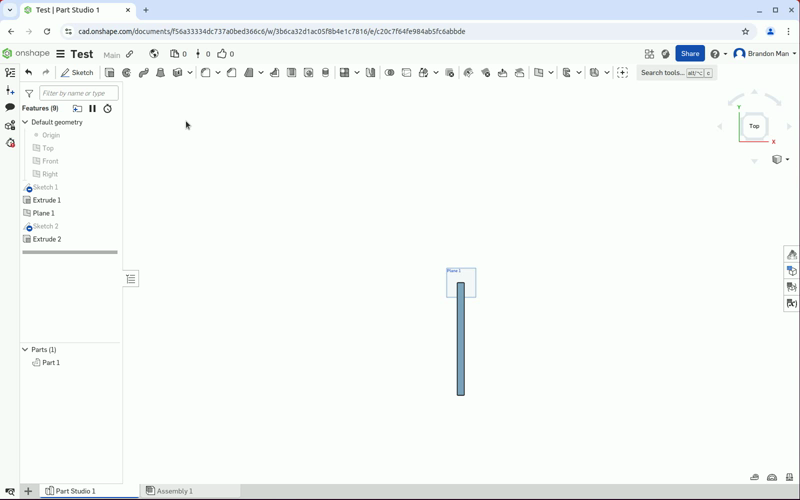
key(shift+h)
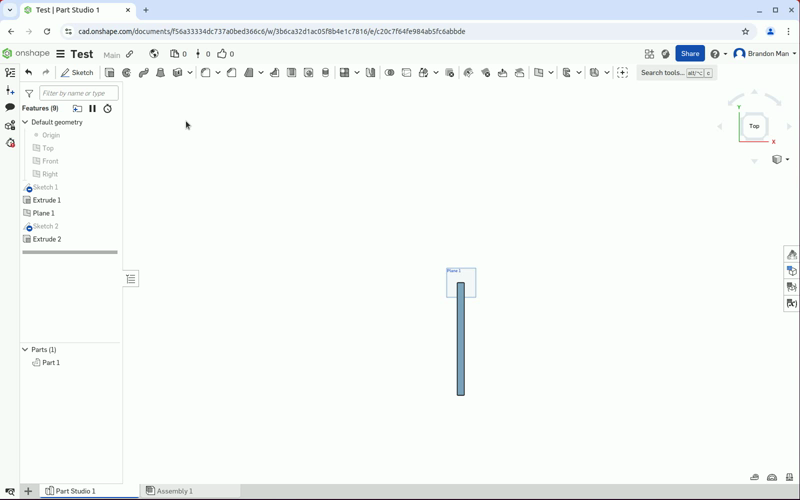
key(shift+h)
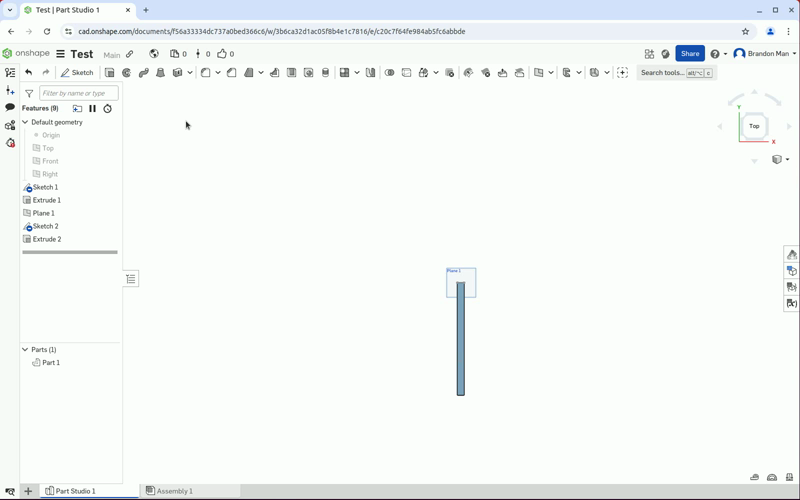
key(shift+7)
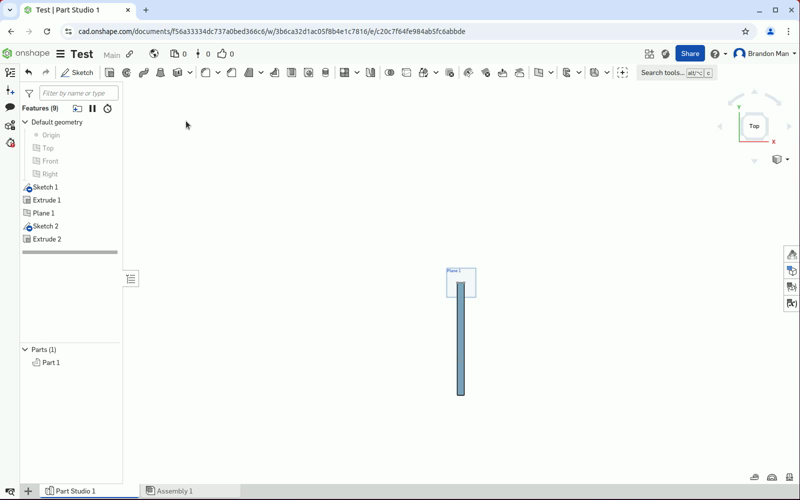
key(up, 3)
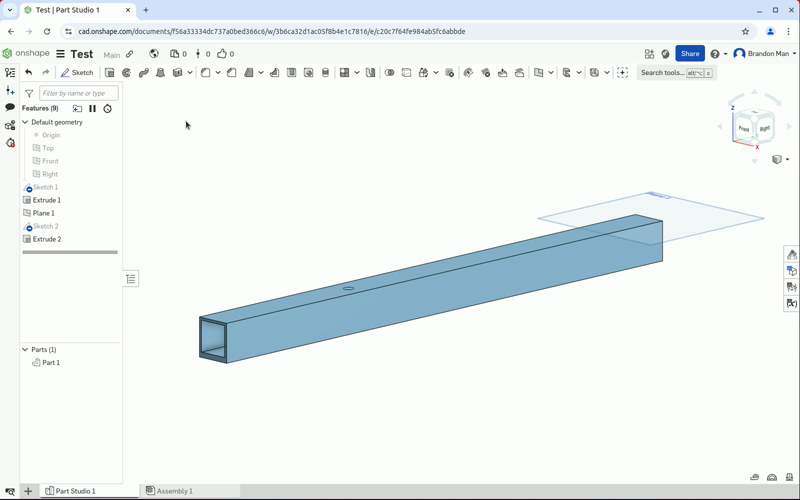
key(left, 3)
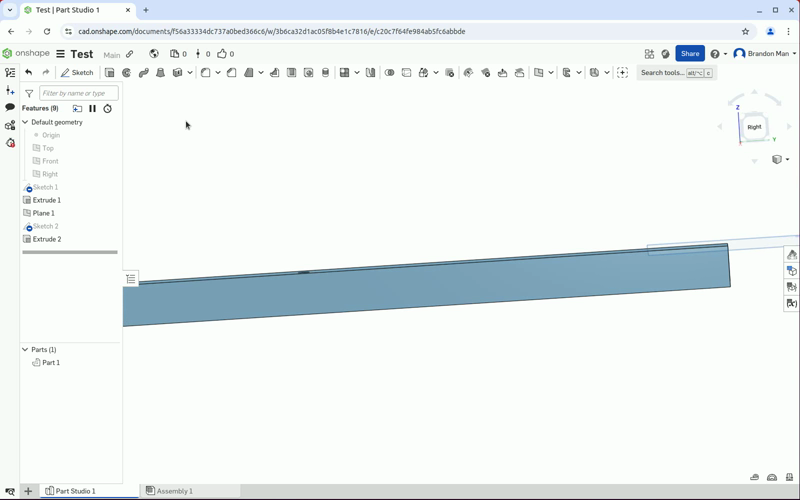
key(right, 3)
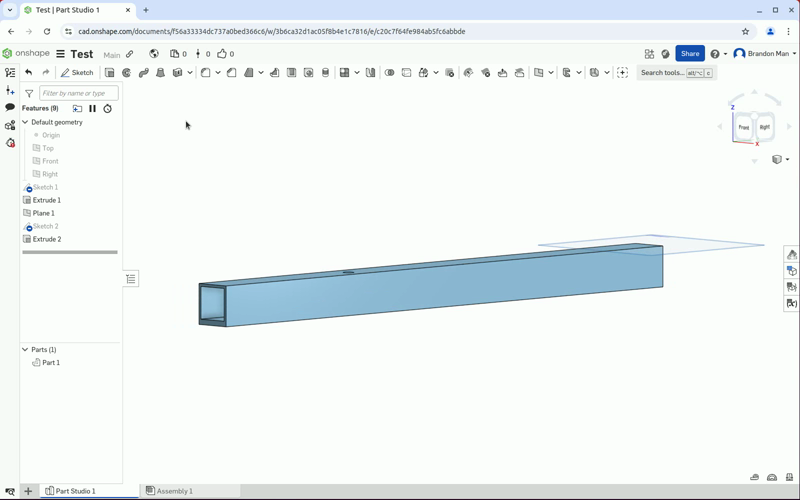
key(down, 3)
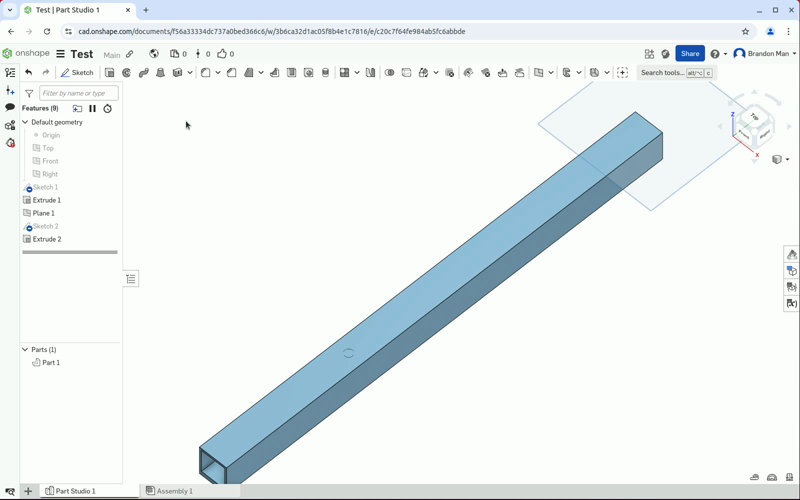
mouse_move(73, 189)
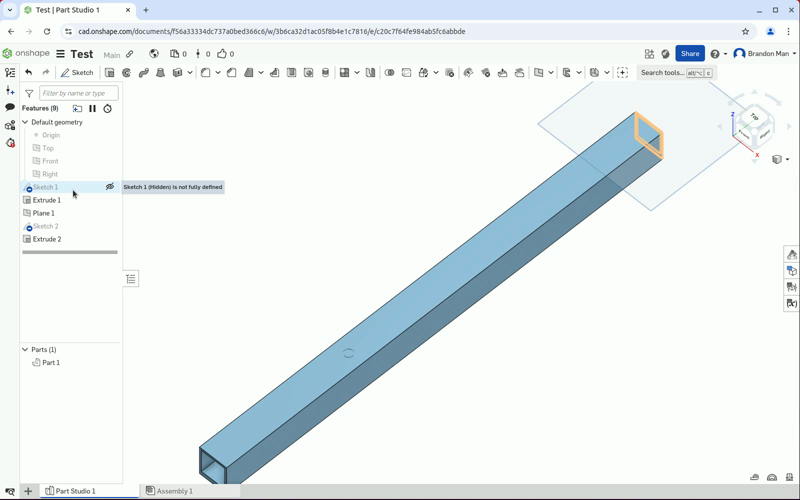
click(73, 189)